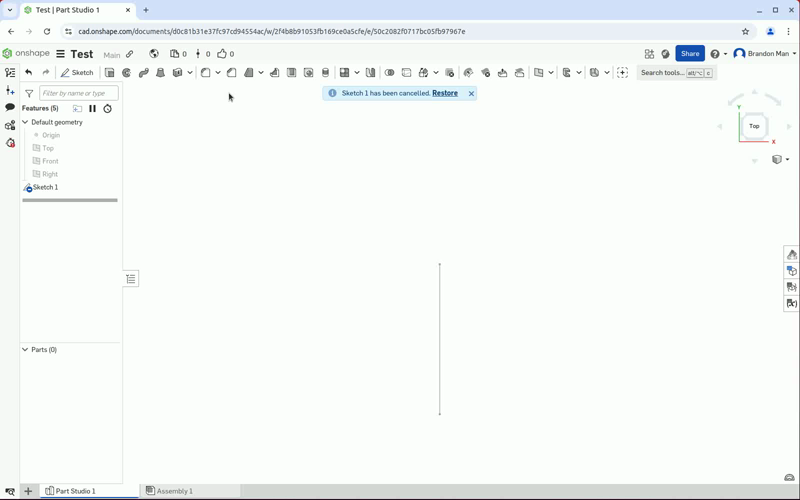
key(shift+h)
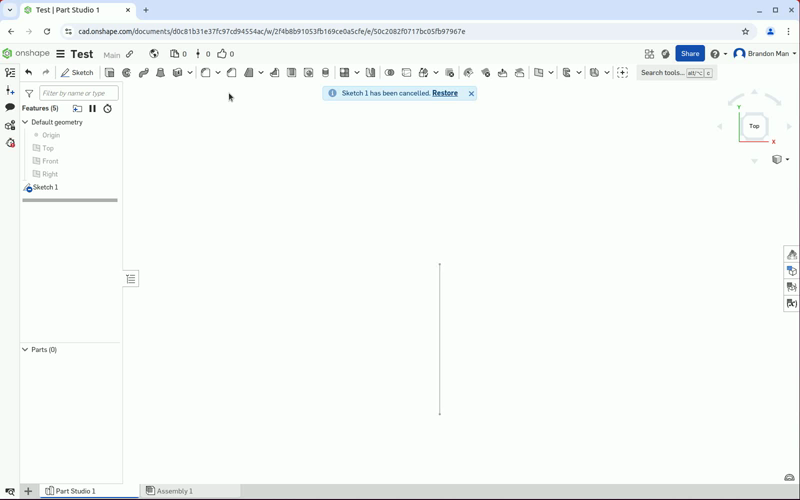
key(shift+s)
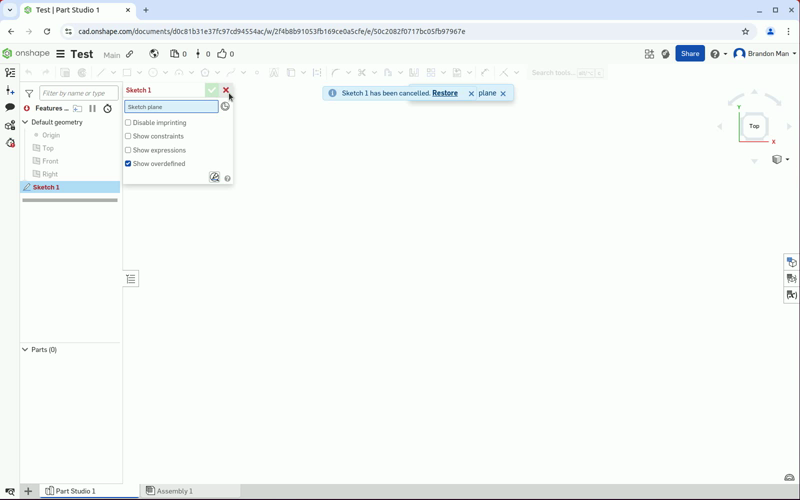
mouse_move(73, 150)
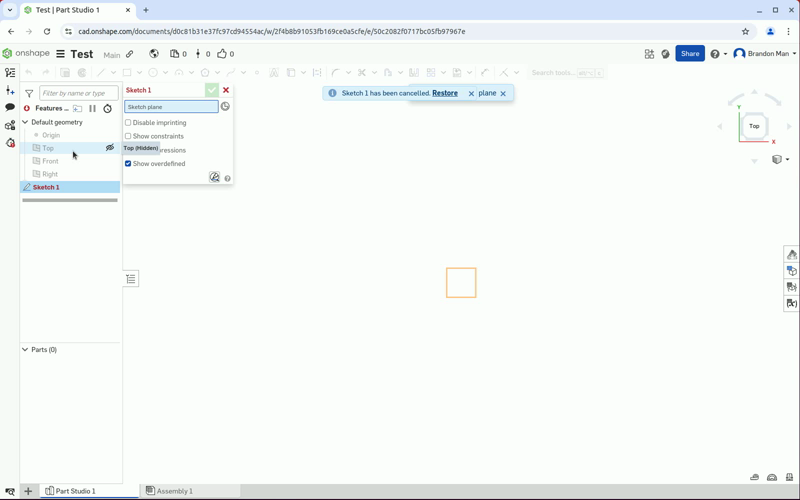
click(73, 150)
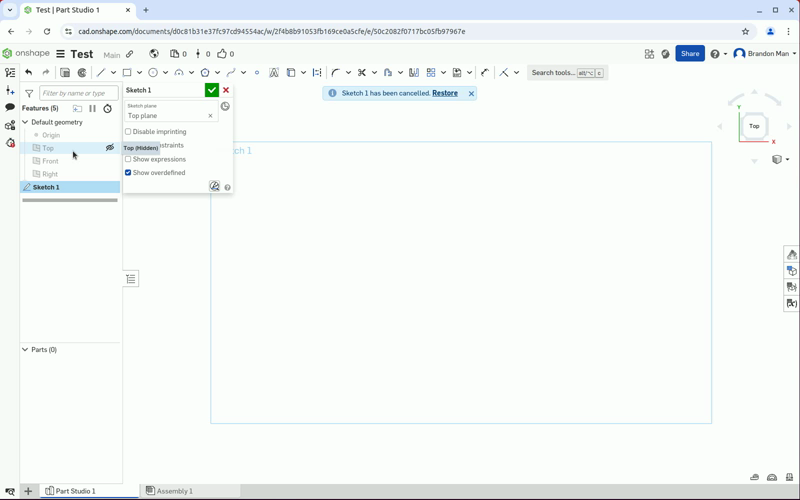
mouse_move(73, 352)
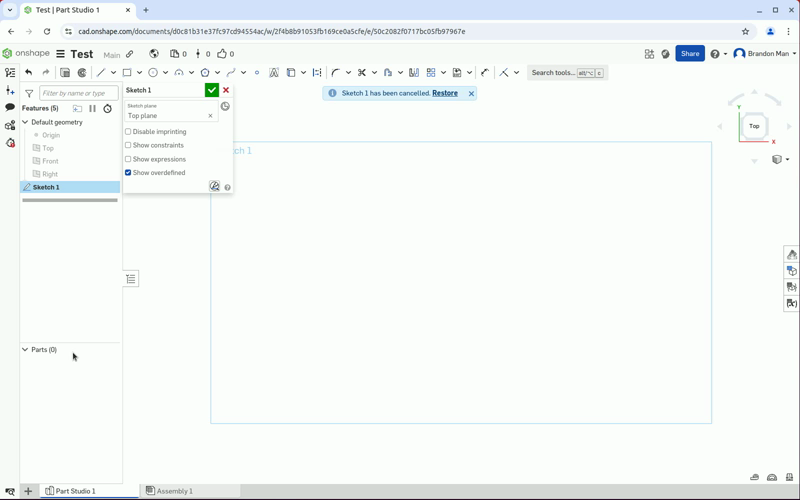
key(y)
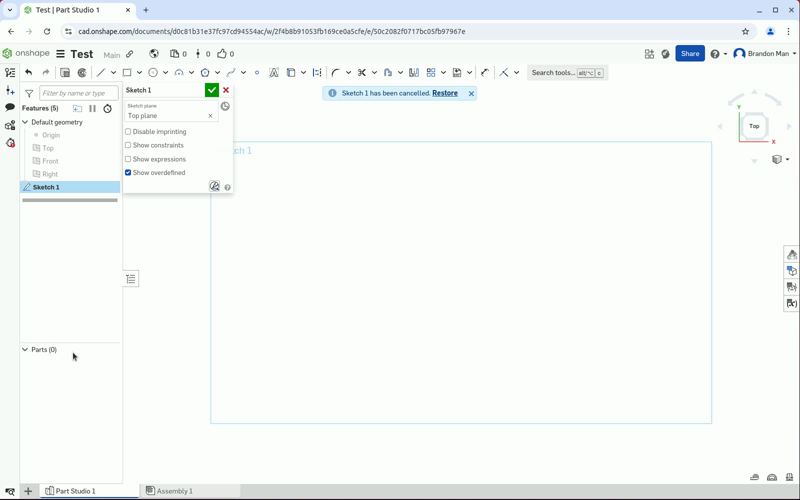
key(c)
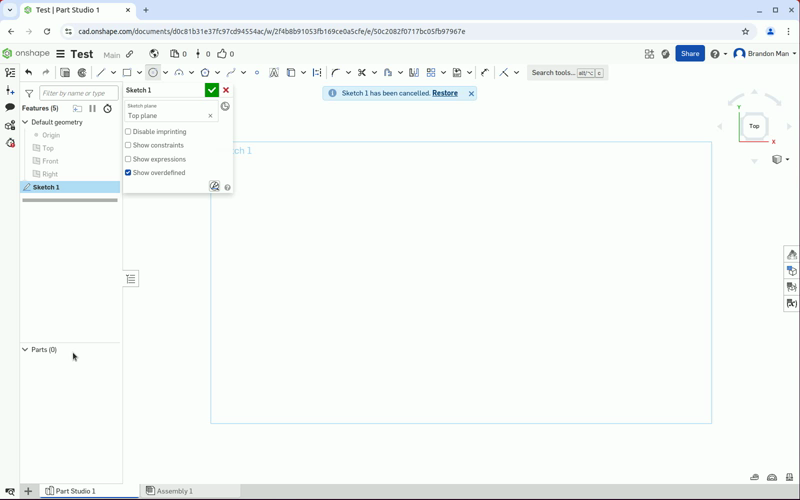
key_down(shift)
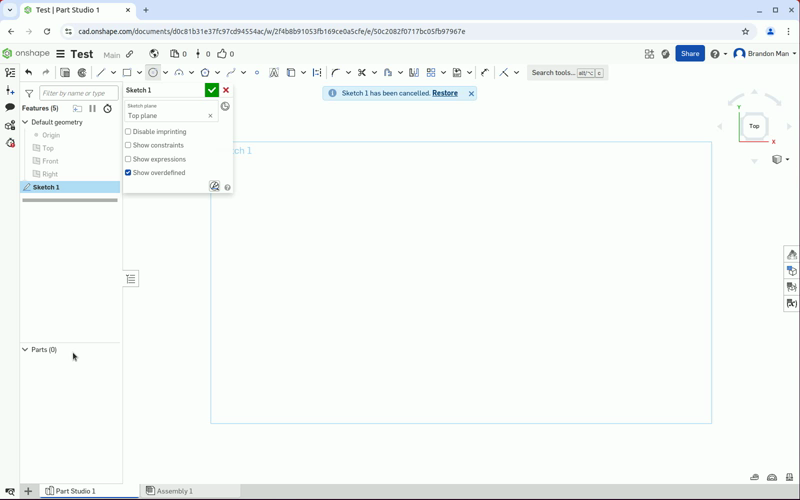
mouse_move(429, 261)
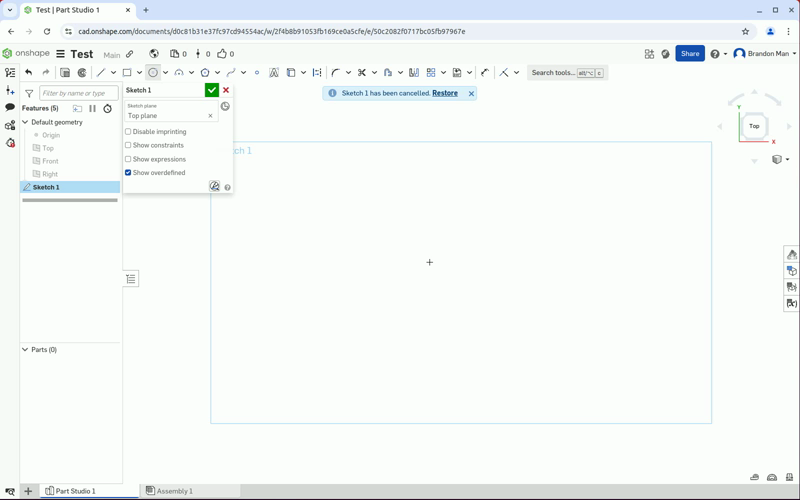
click(429, 261)
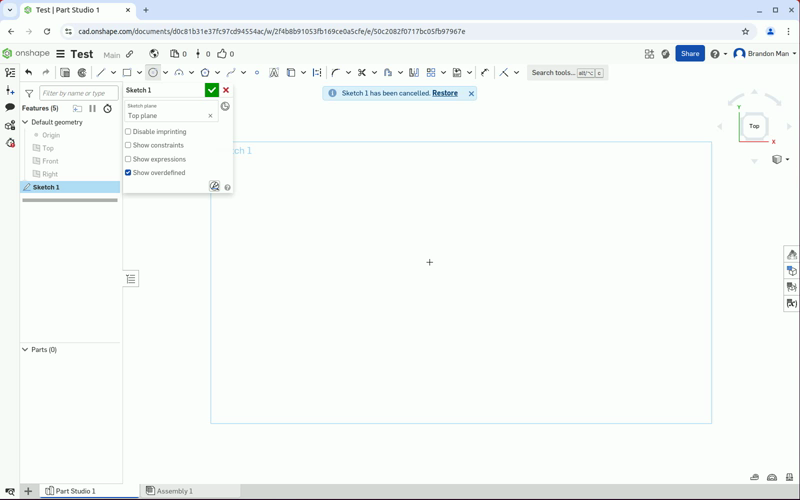
key_up(shift)
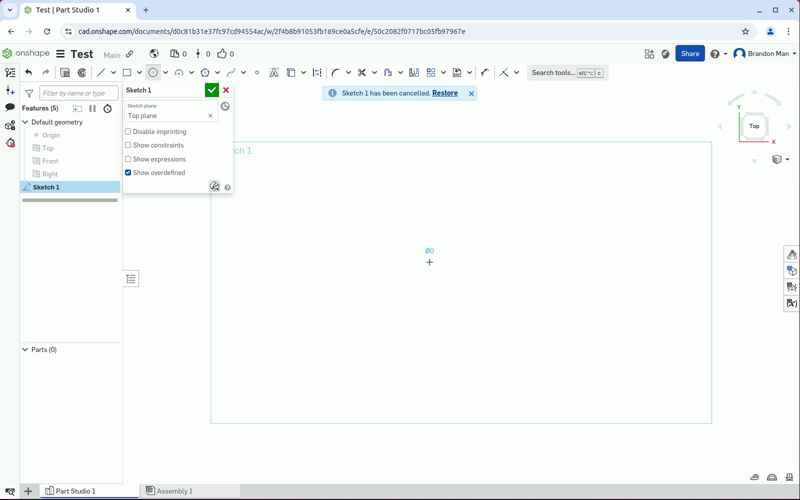
mouse_move(434, 261)
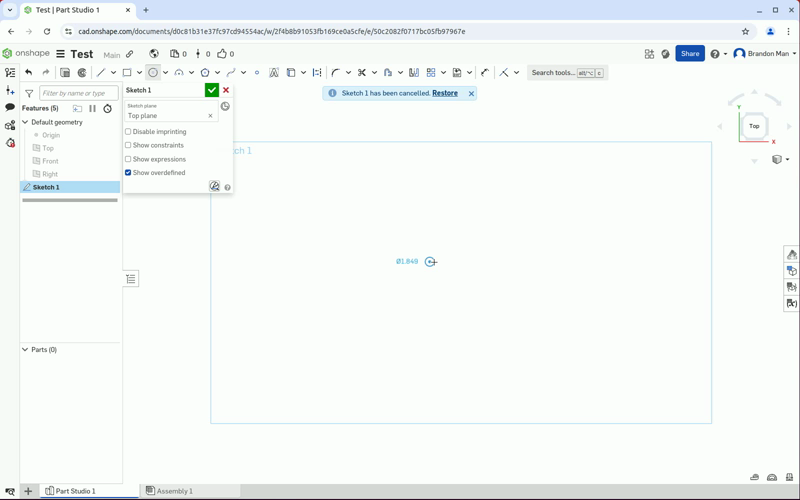
click(434, 261)
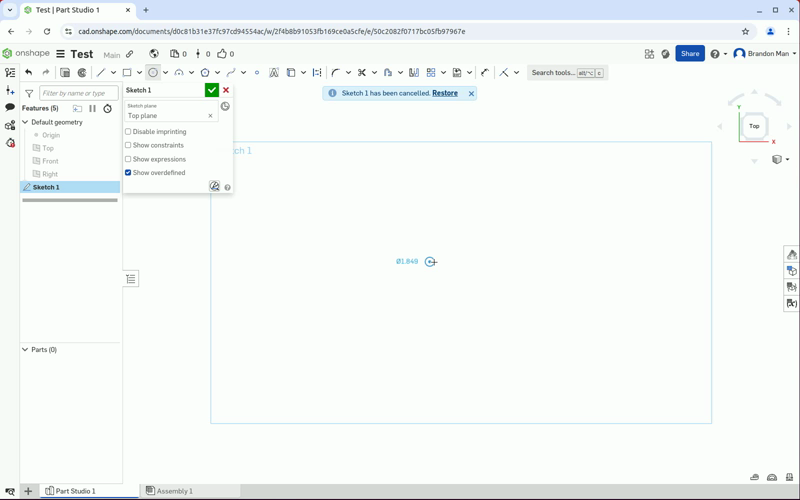
key(esc)
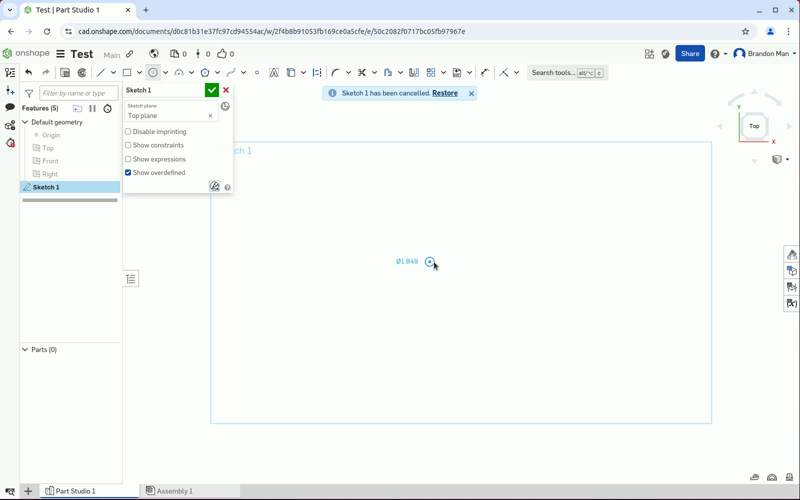
mouse_move(427, 263)
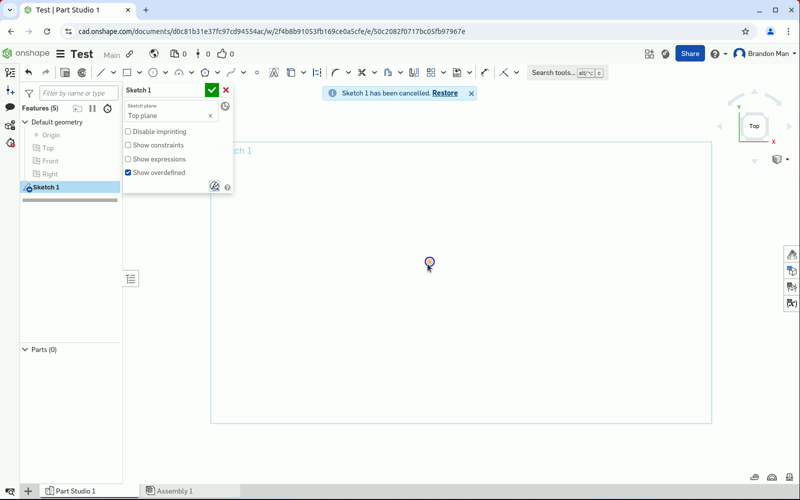
scroll(6)
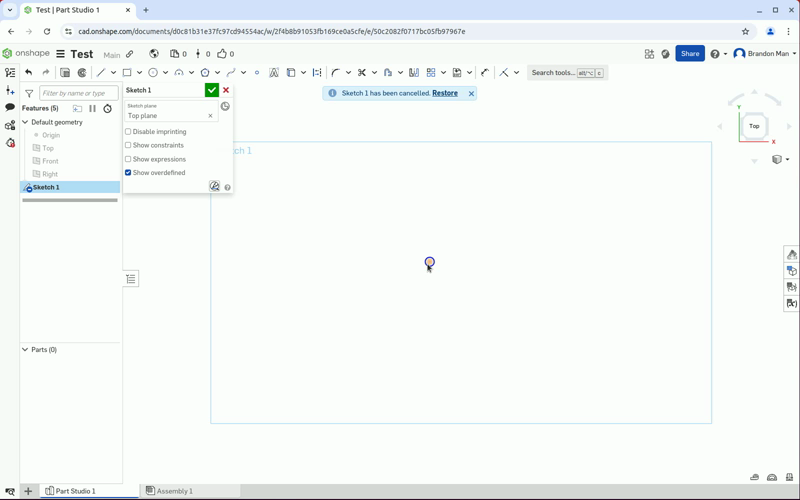
scroll(6)
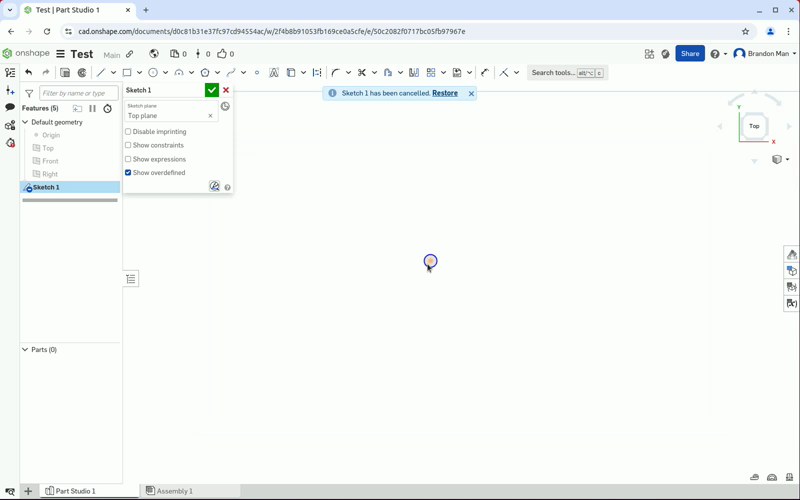
scroll(6)
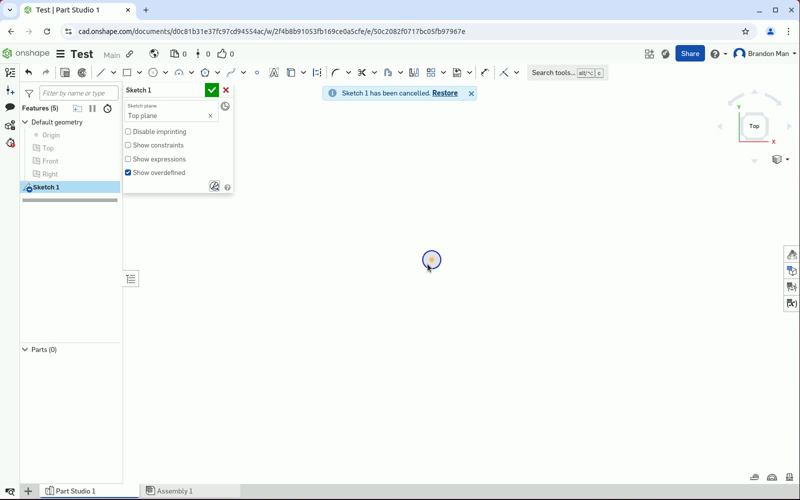
scroll(6)
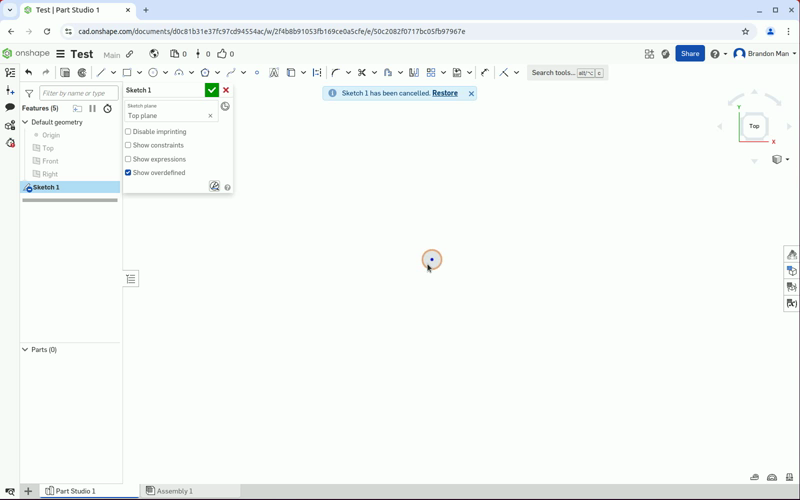
scroll(6)
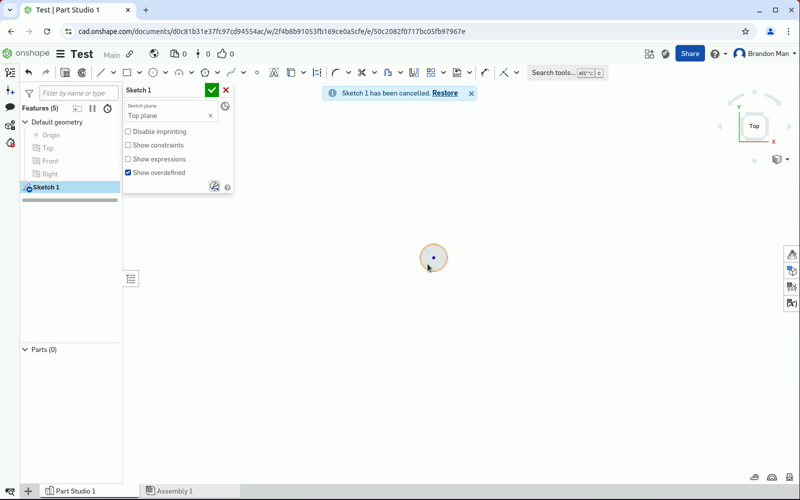
scroll(6)
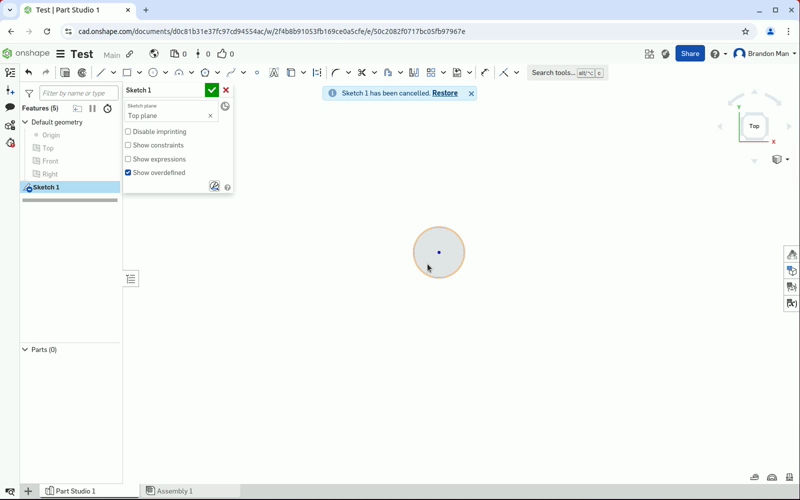
scroll(6)
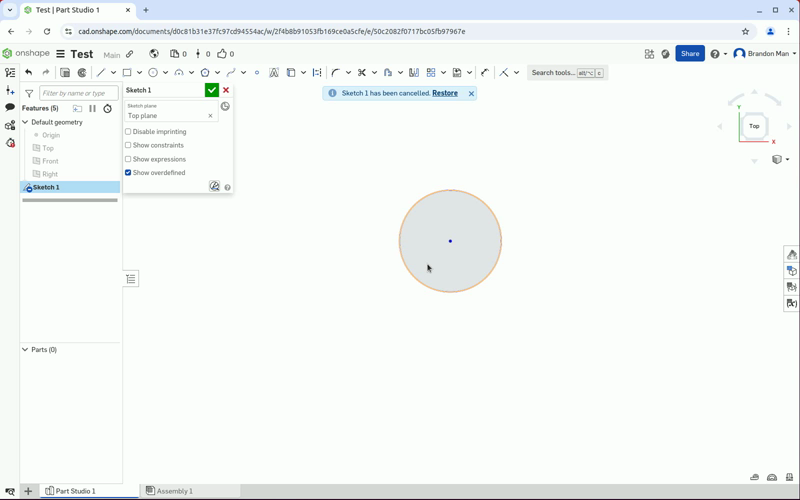
click(427, 263)
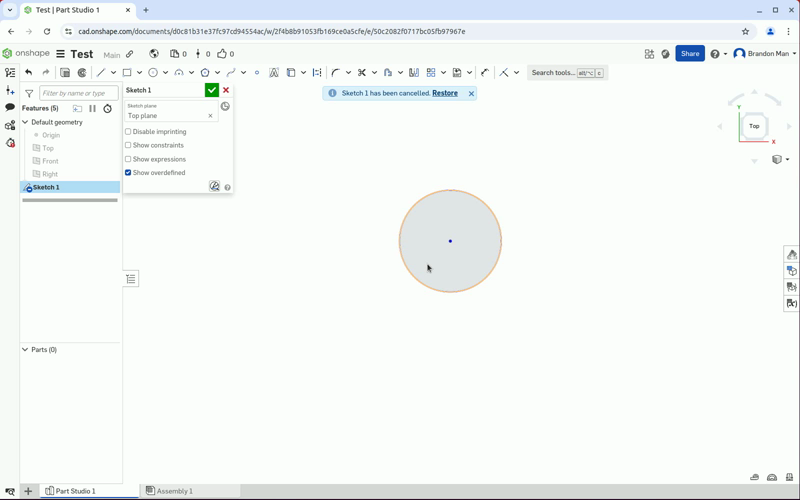
scroll(-6)
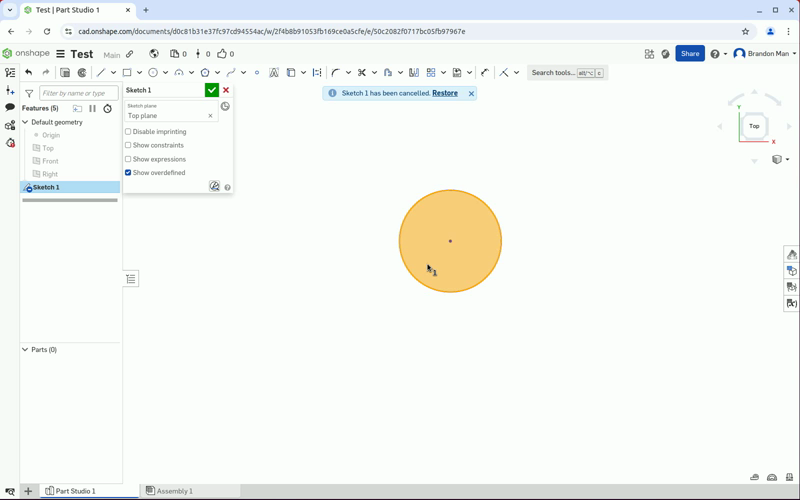
scroll(-6)
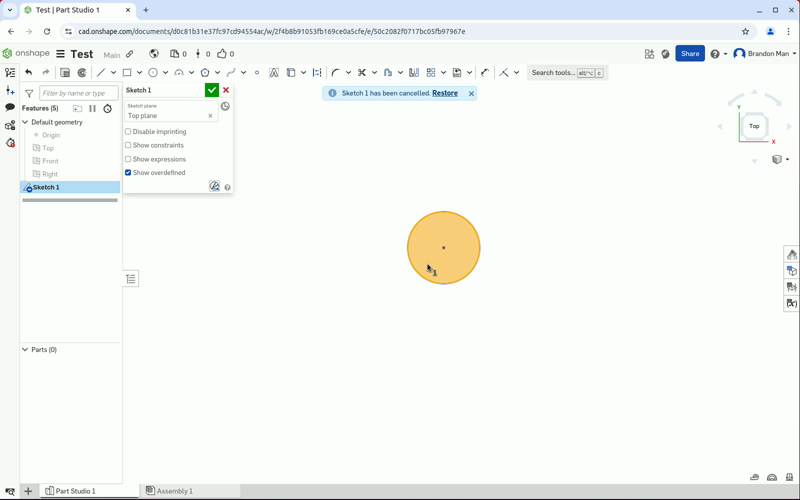
scroll(-6)
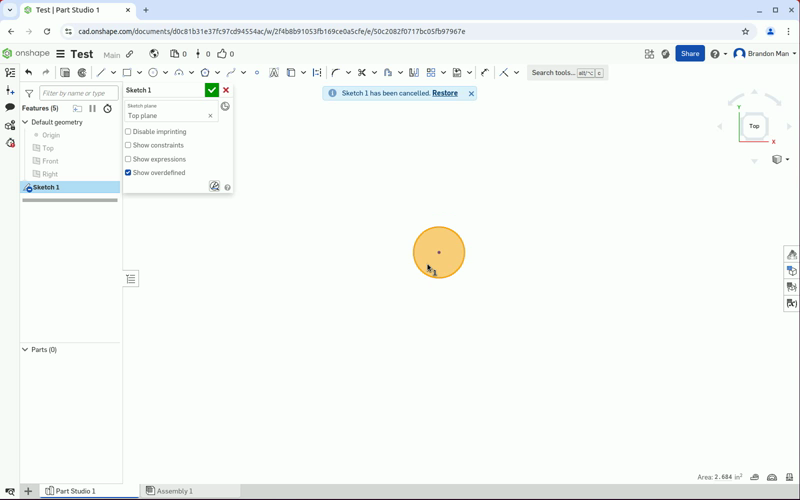
scroll(-6)
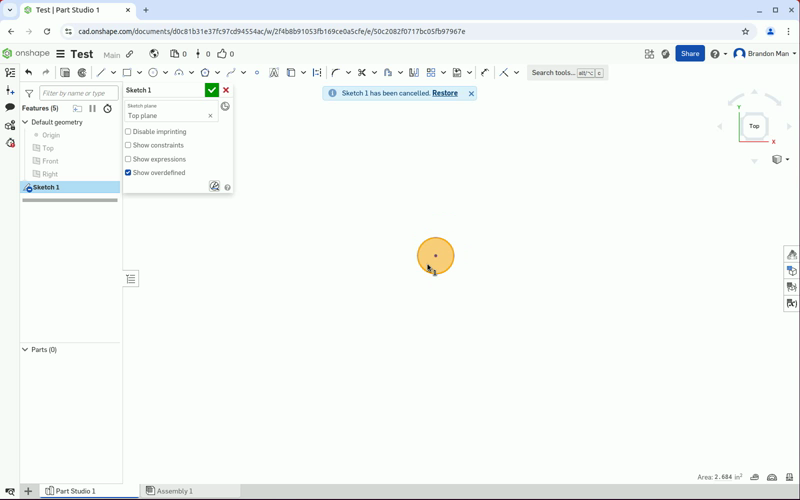
scroll(-6)
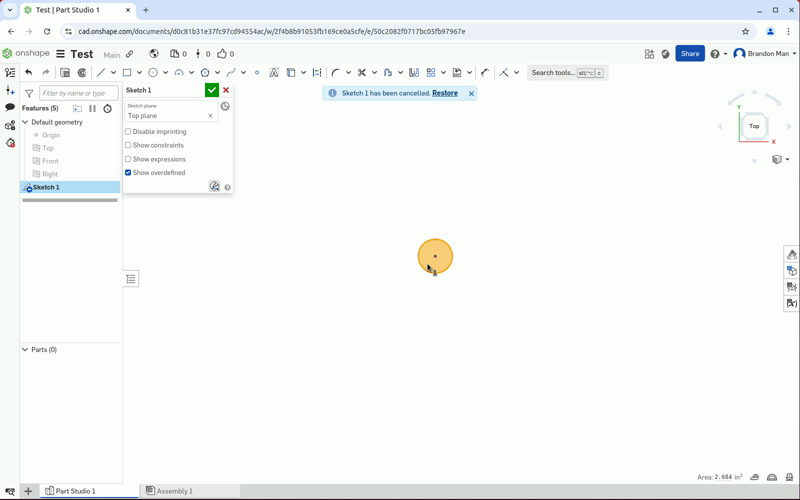
scroll(-6)
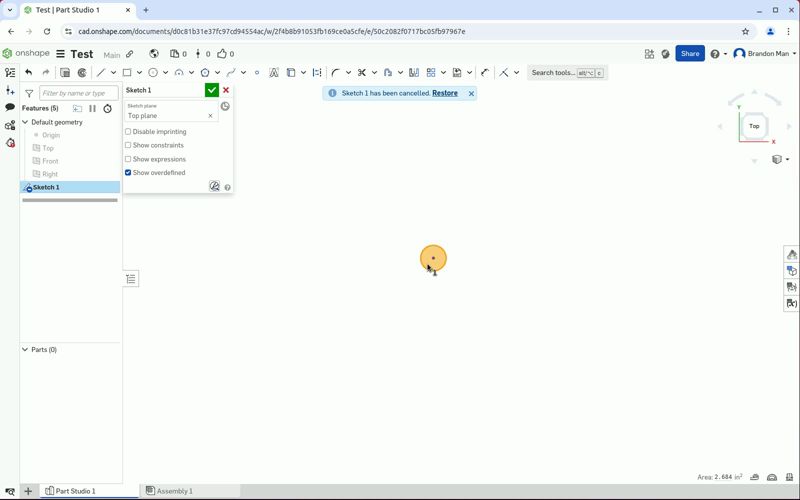
scroll(-6)
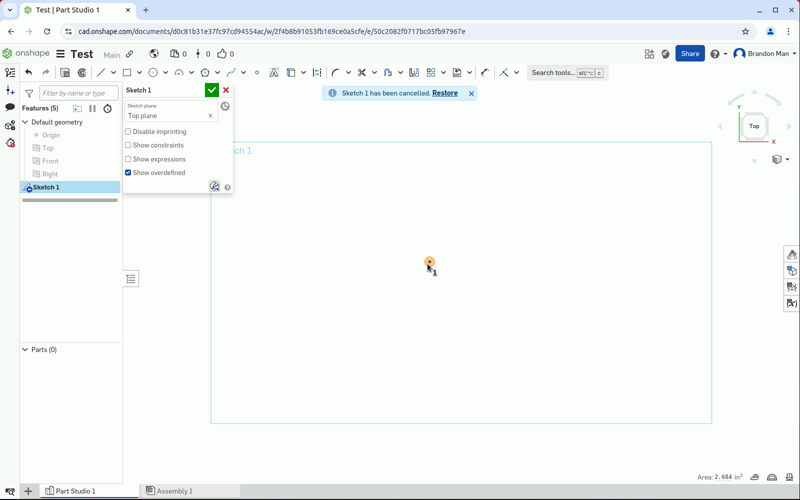
mouse_move(73, 352)
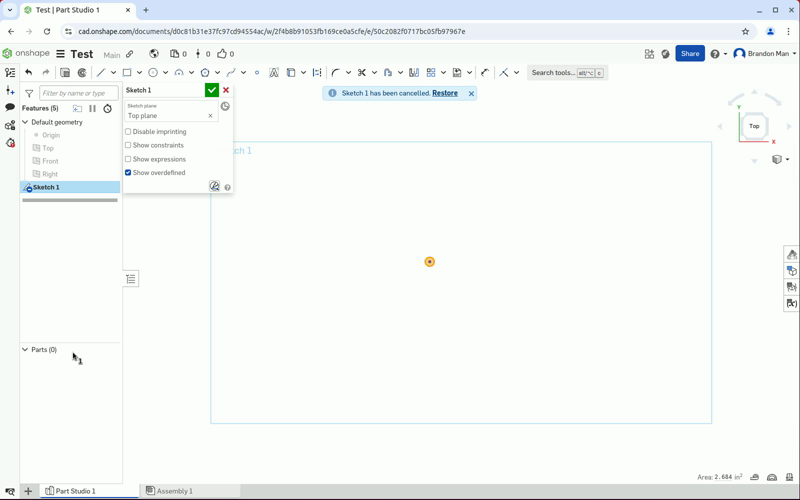
key(shift+y)
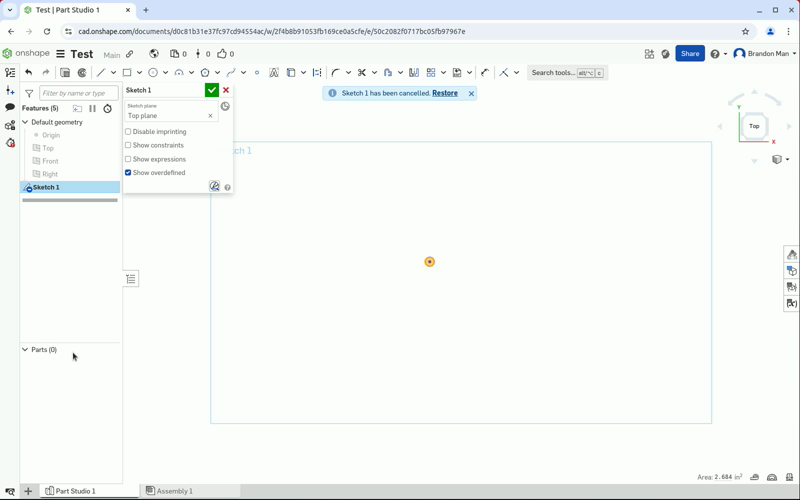
key(shift+e)
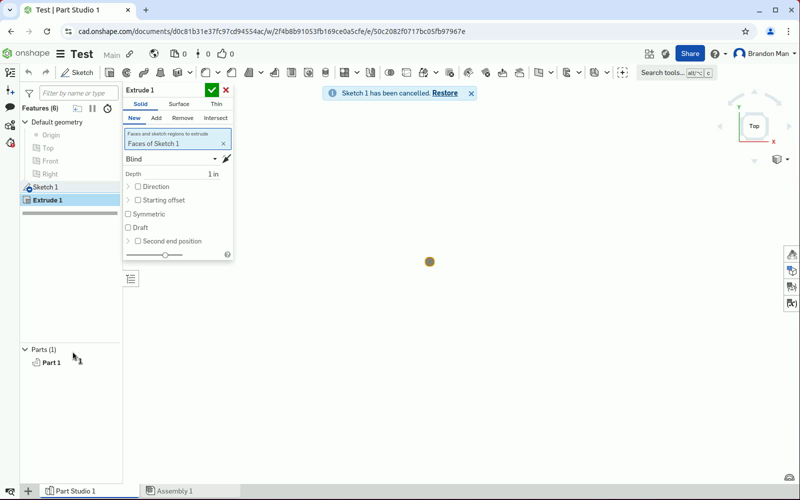
mouse_move(143, 106)
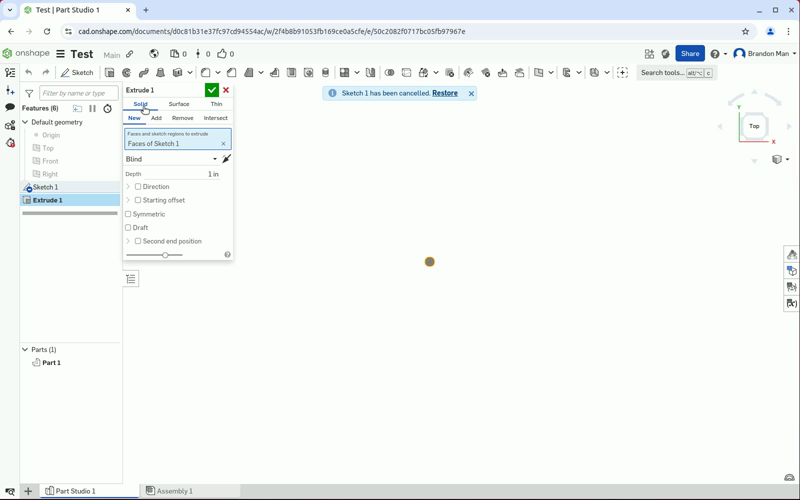
click(143, 106)
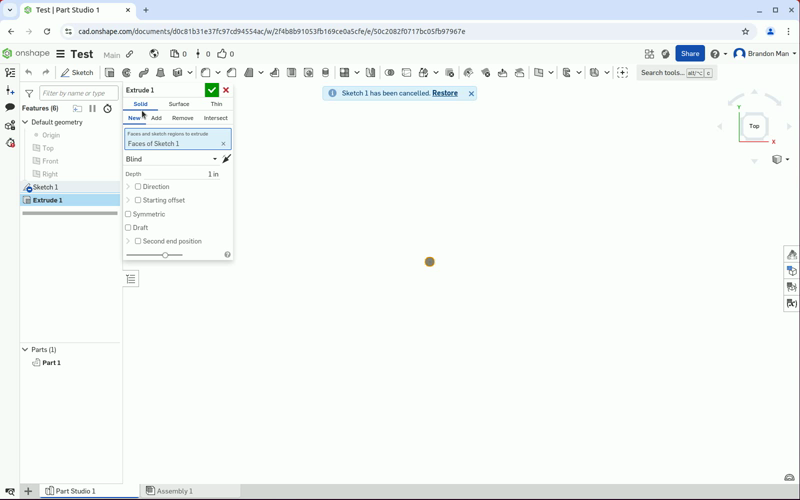
mouse_move(137, 120)
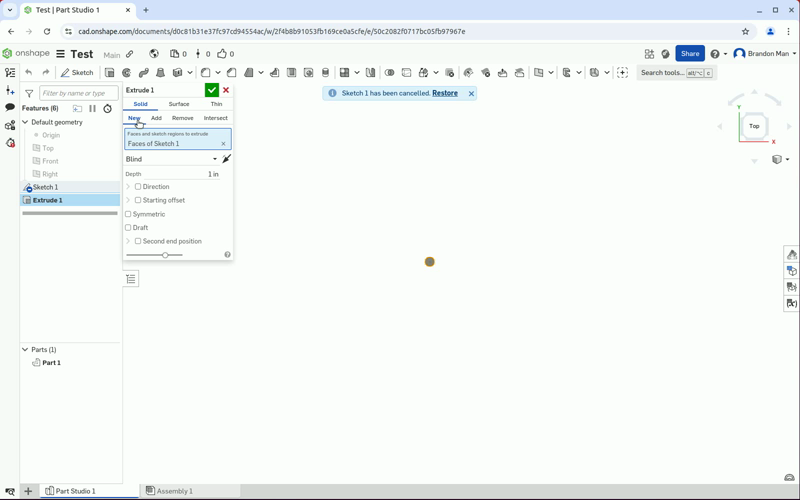
click(137, 120)
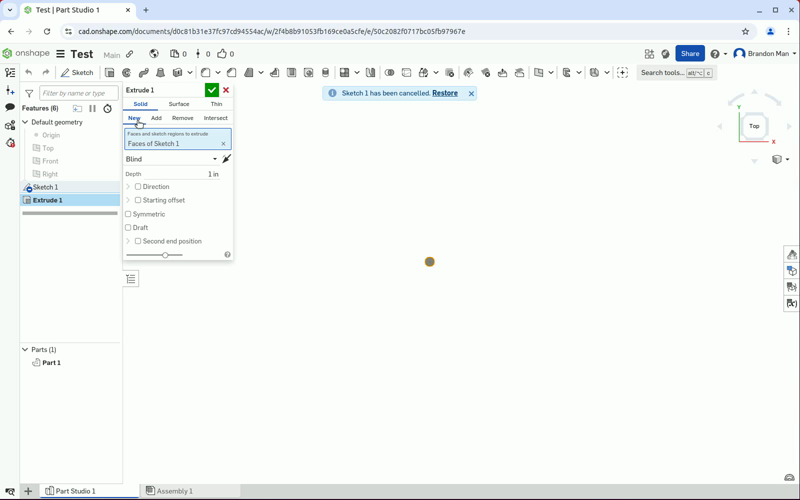
key(tab, 4)
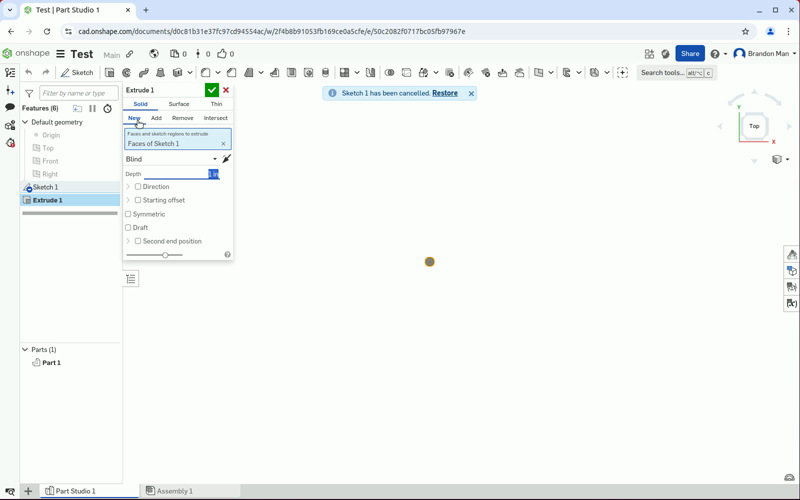
text(-23.108)
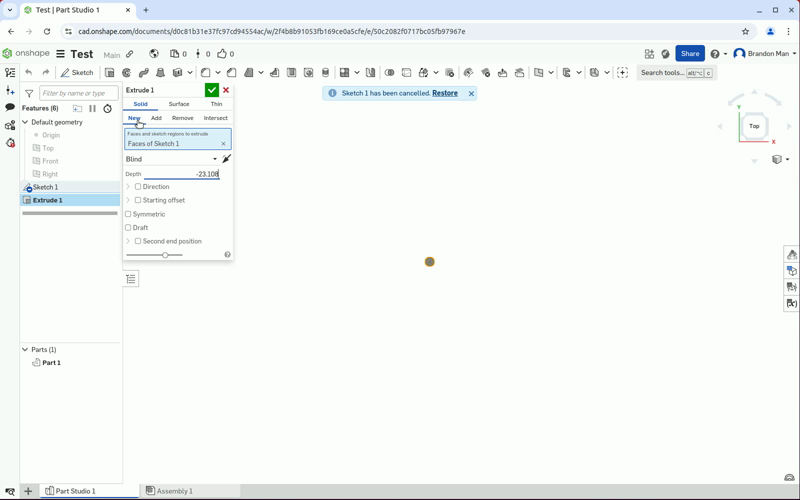
key(enter)
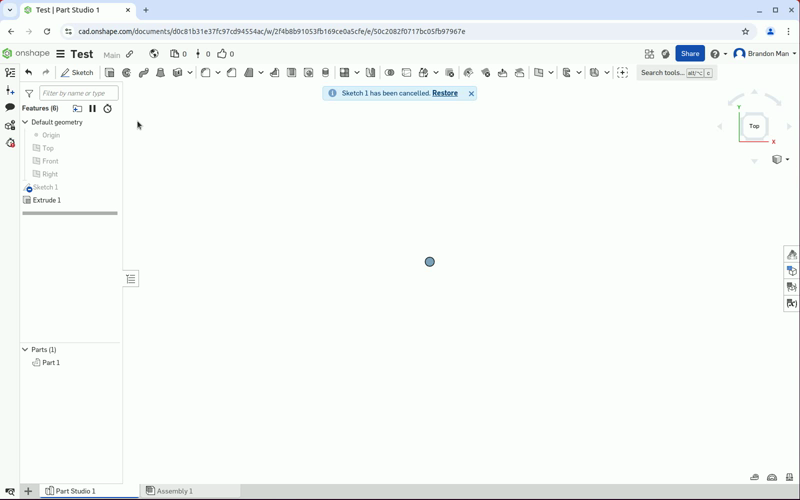
key(shift+h)
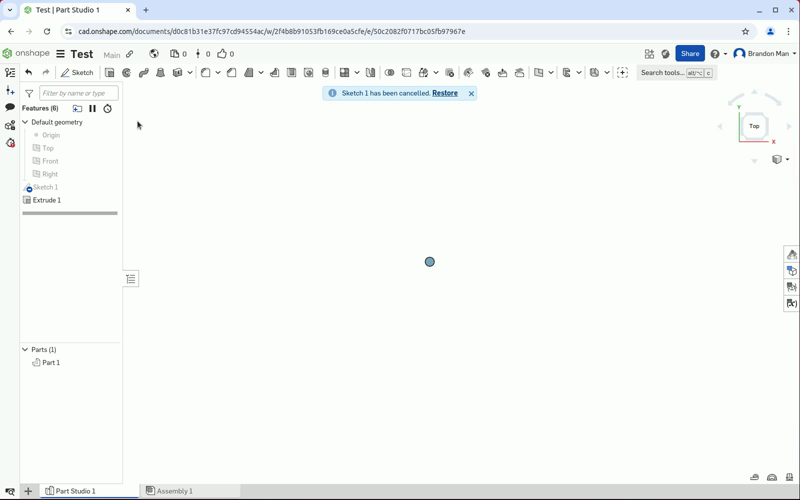
key(shift+h)
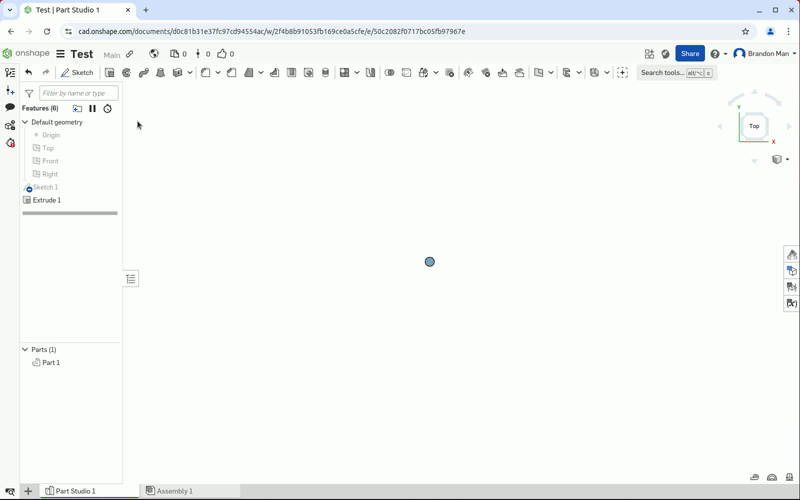
mouse_move(73, 189)
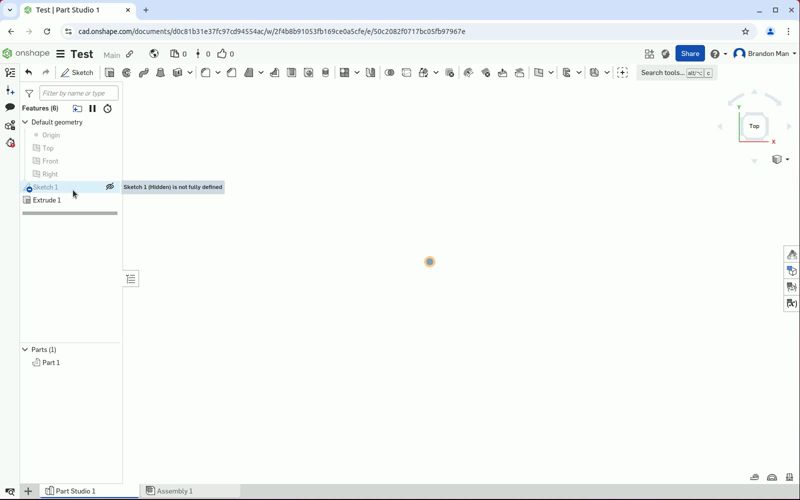
click(73, 189)
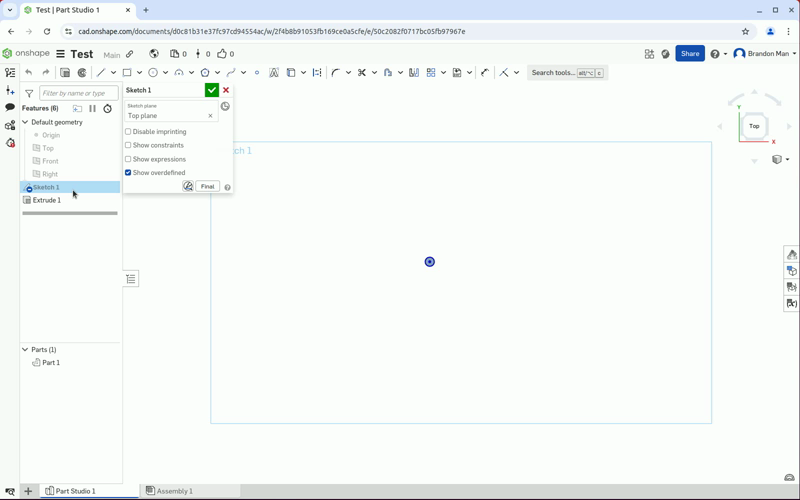
mouse_move(229, 92)
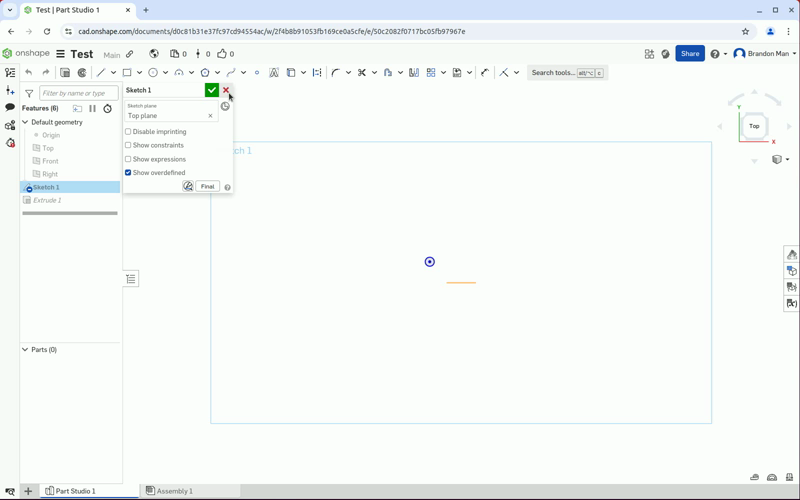
click(229, 92)
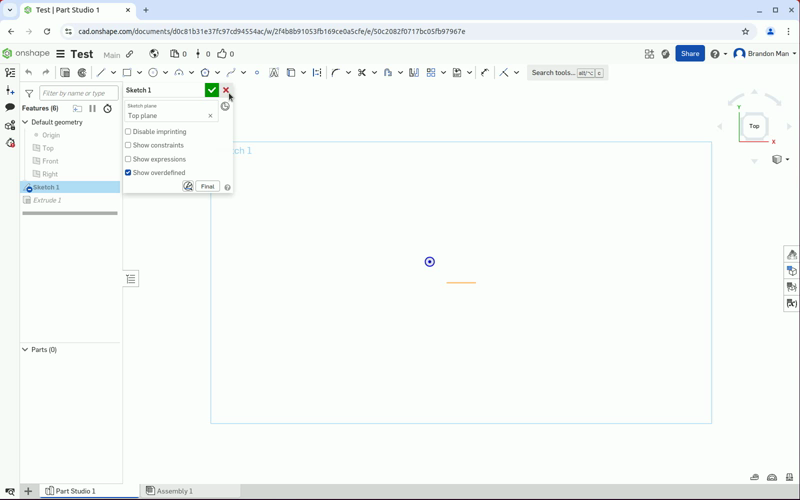
key(shift+s)
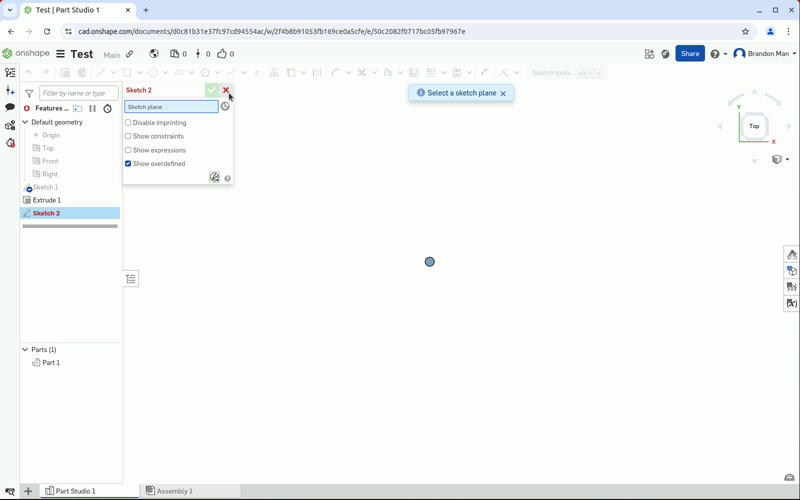
mouse_move(73, 150)
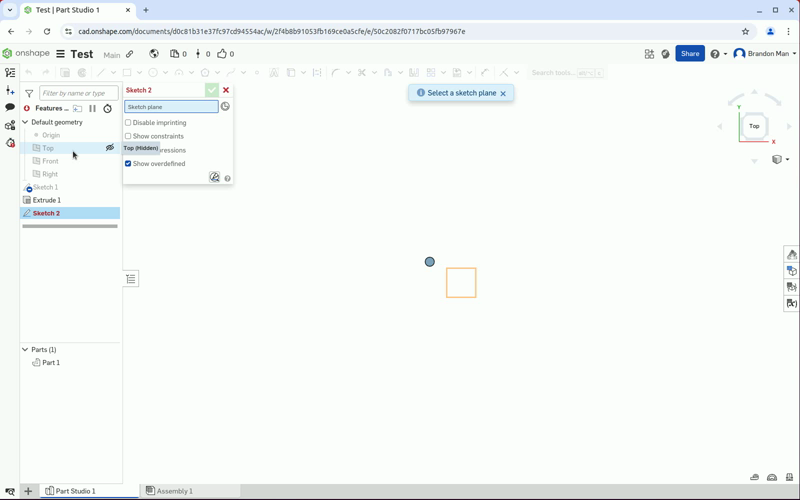
click(73, 150)
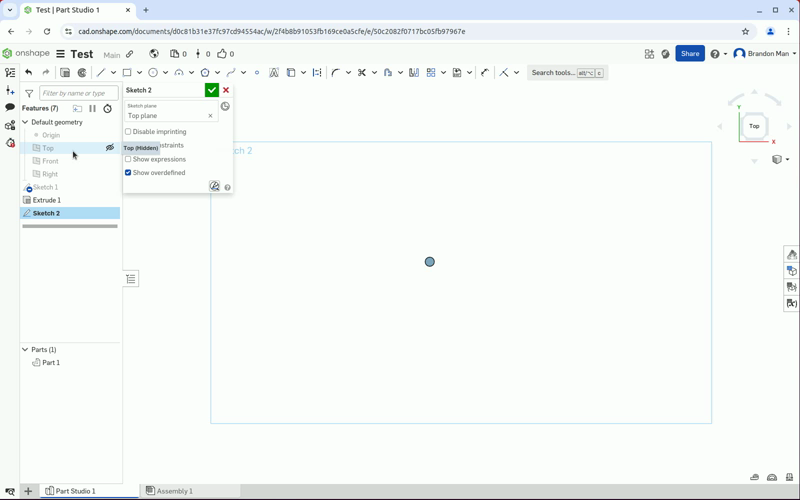
mouse_move(73, 352)
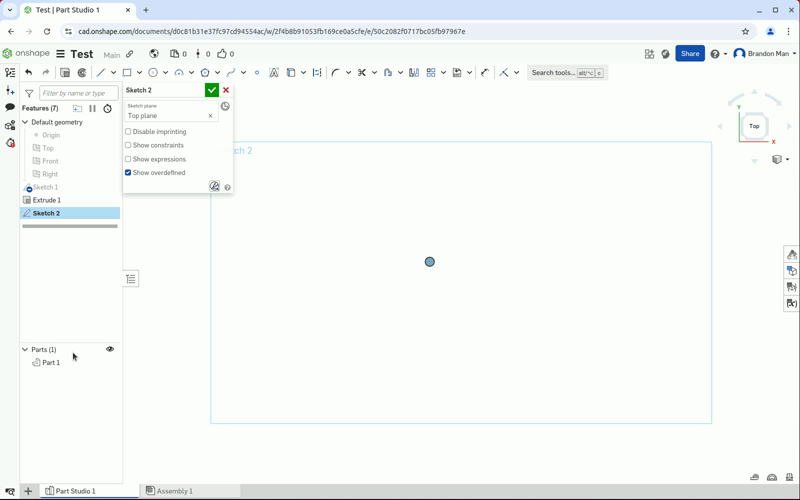
key(y)
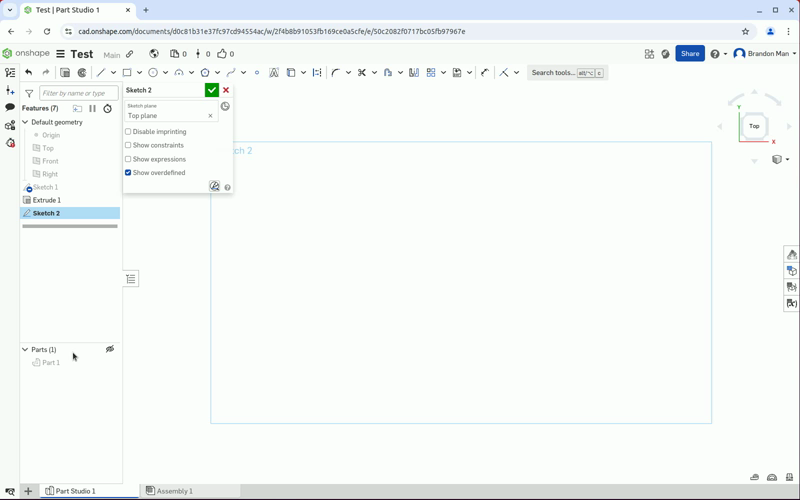
key(c)
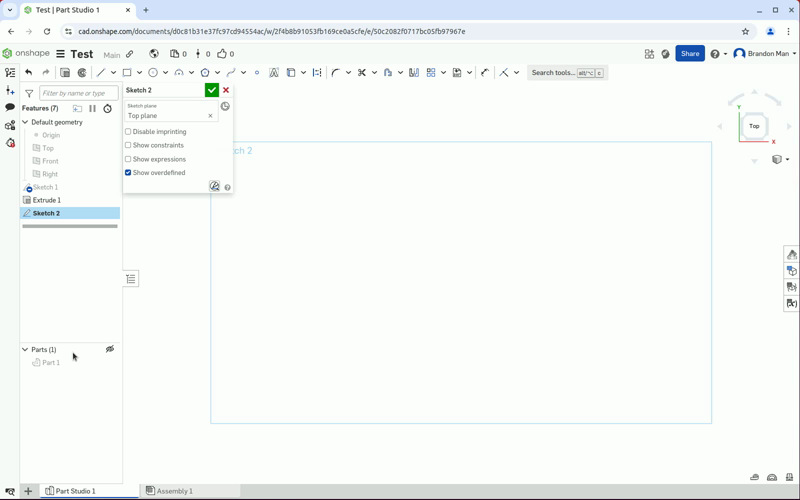
key_down(shift)
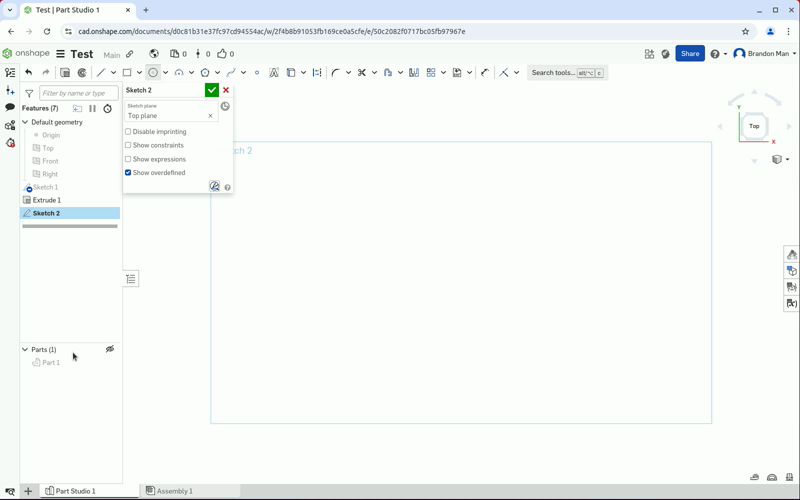
mouse_move(493, 304)
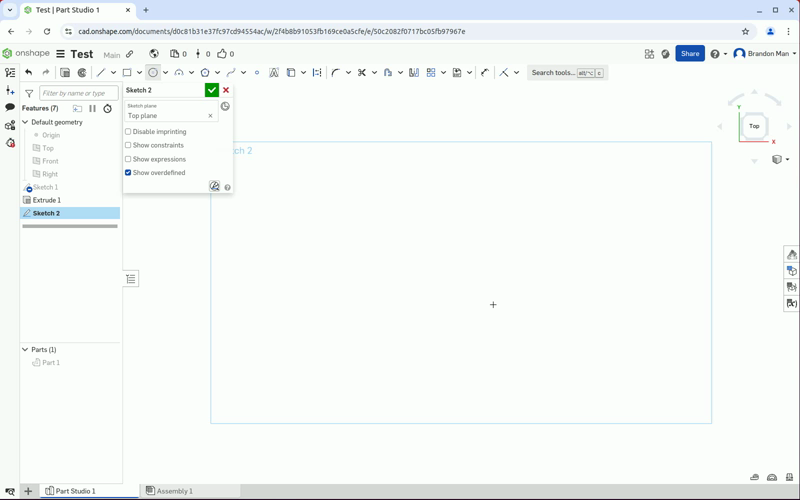
click(493, 304)
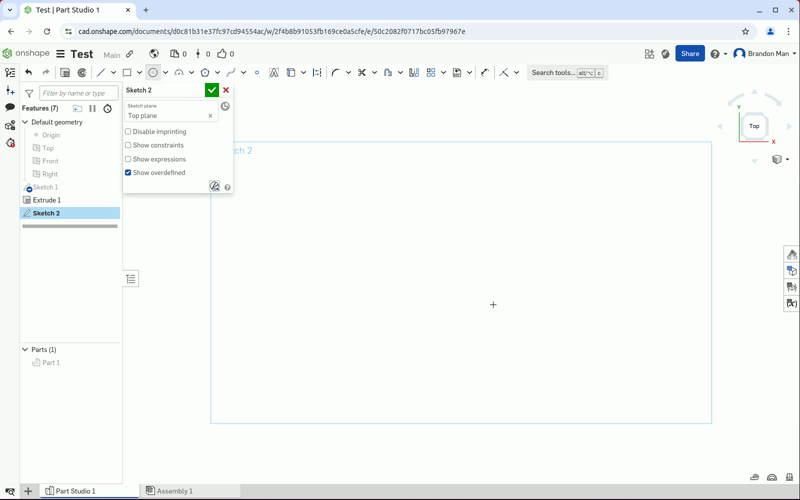
key_up(shift)
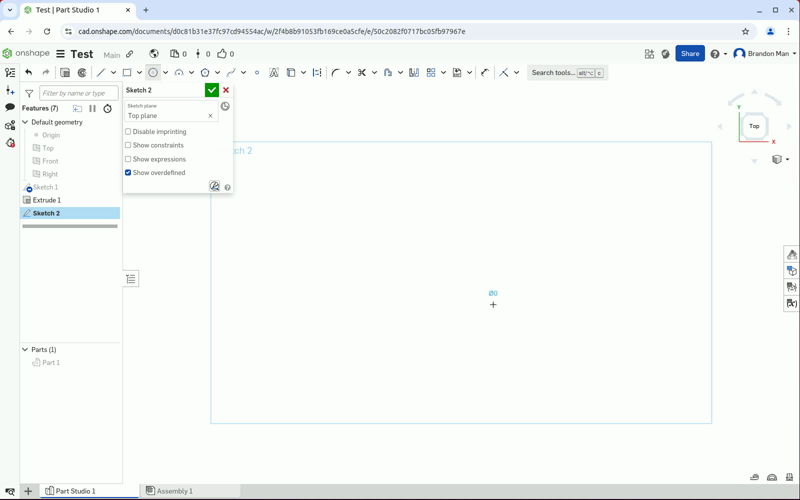
mouse_move(497, 304)
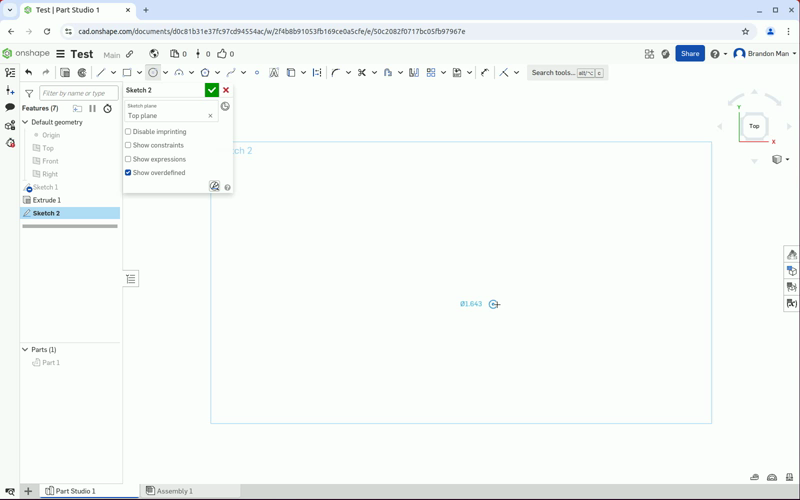
click(497, 304)
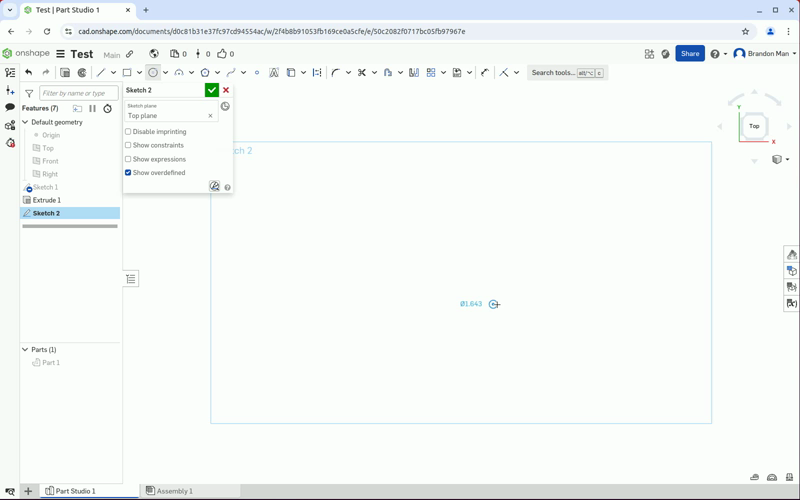
key(esc)
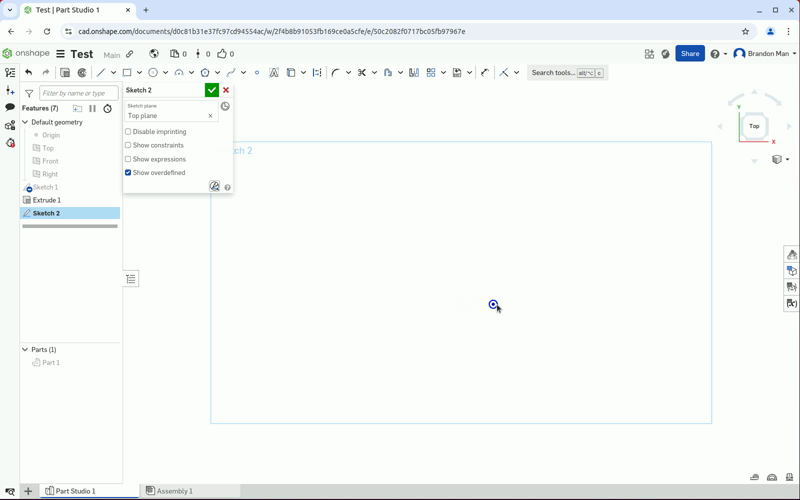
mouse_move(492, 304)
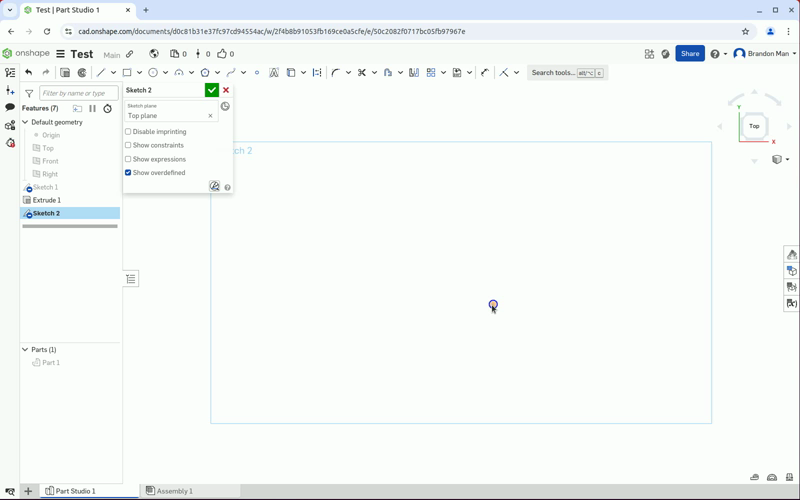
scroll(6)
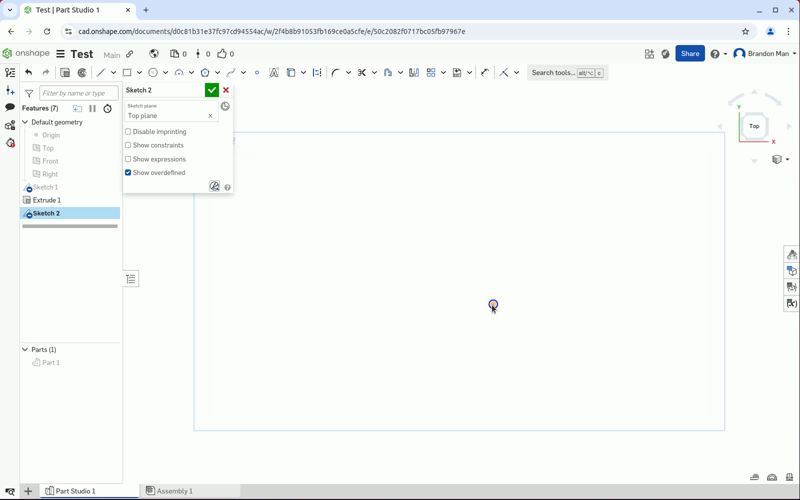
scroll(6)
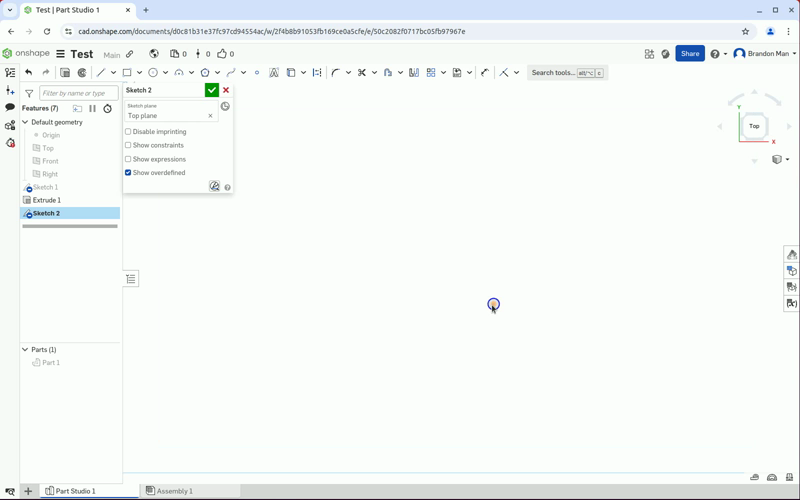
scroll(6)
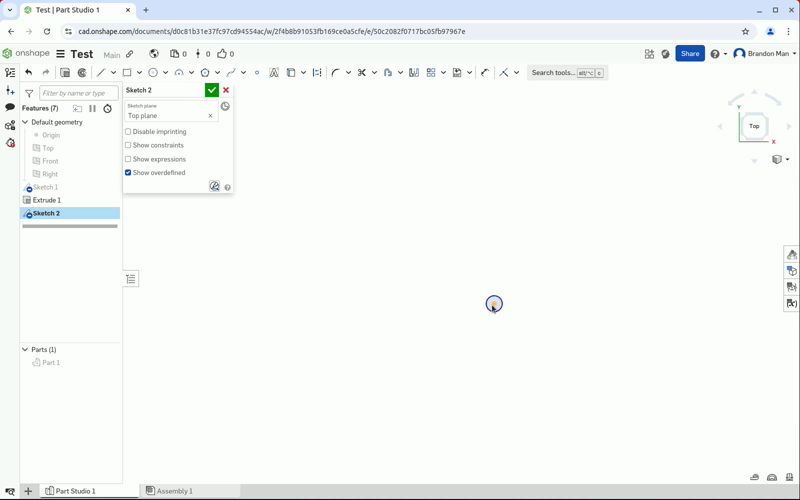
scroll(6)
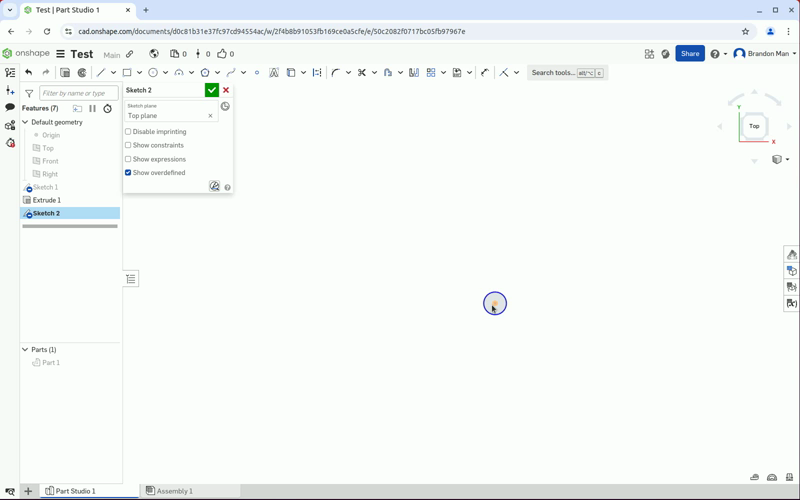
scroll(6)
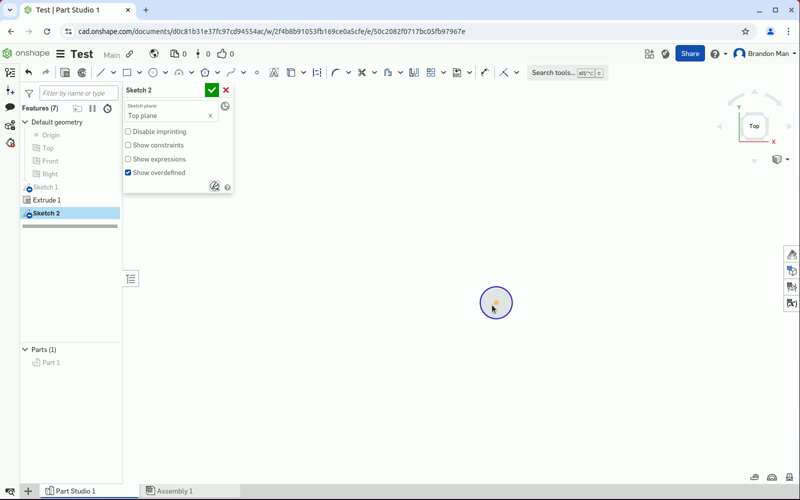
scroll(6)
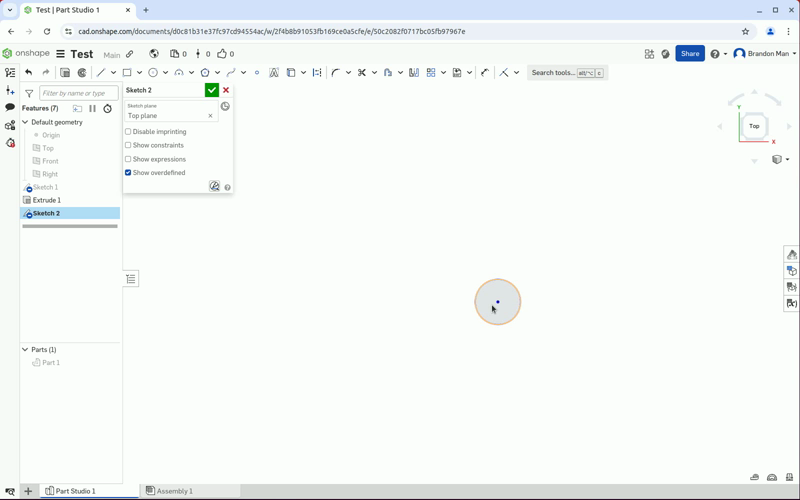
scroll(6)
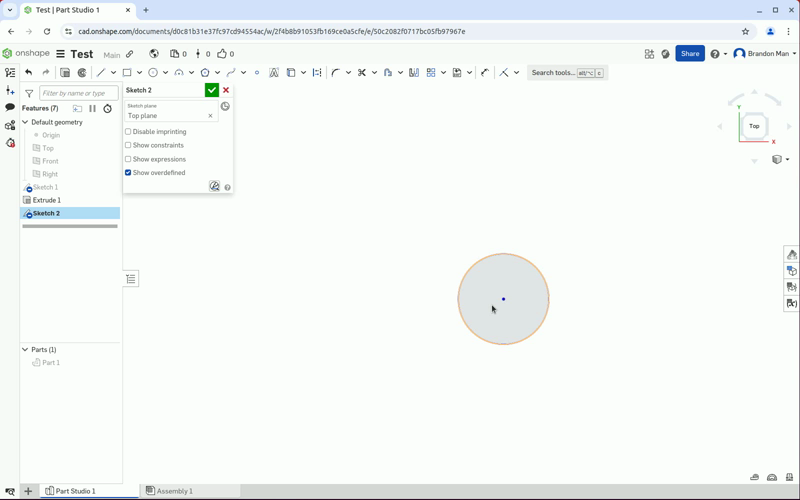
click(492, 304)
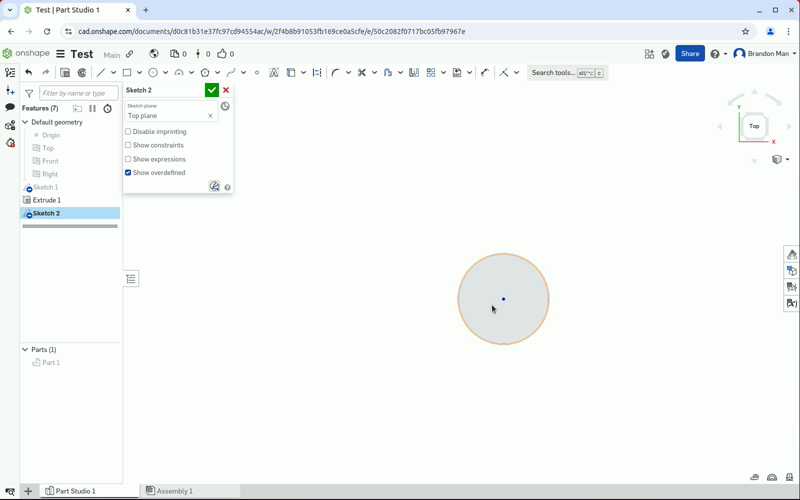
scroll(-6)
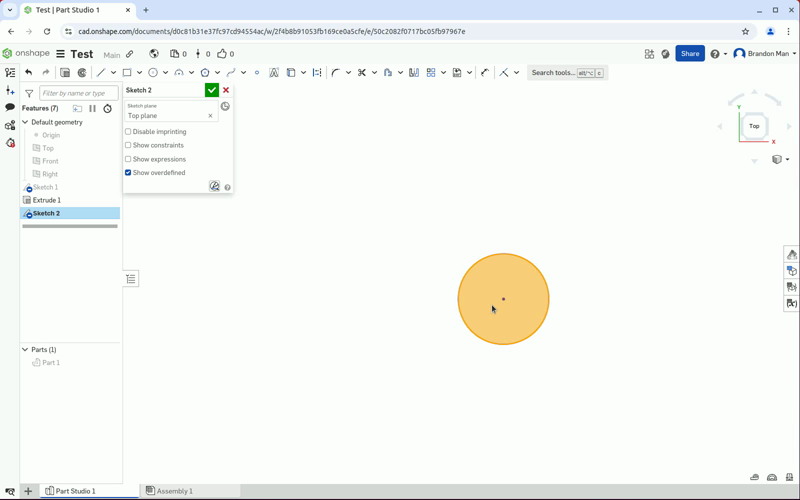
scroll(-6)
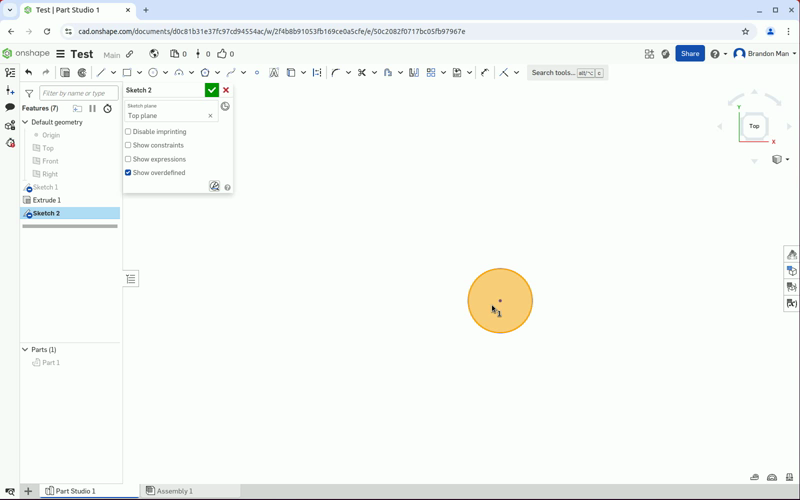
scroll(-6)
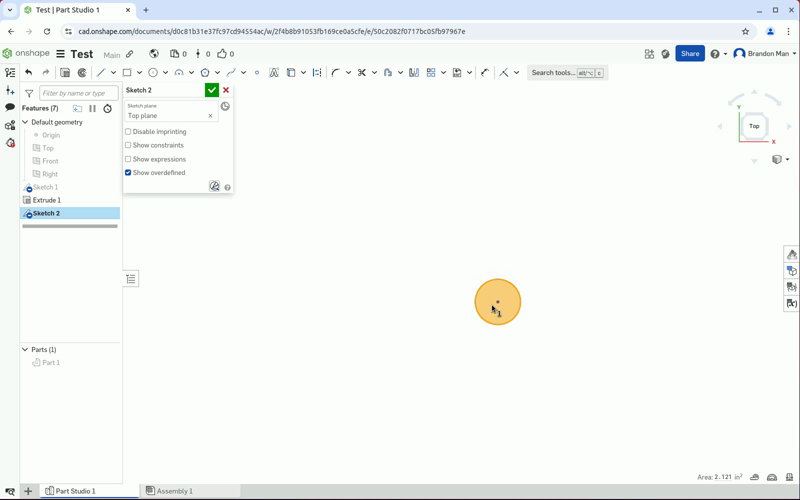
scroll(-6)
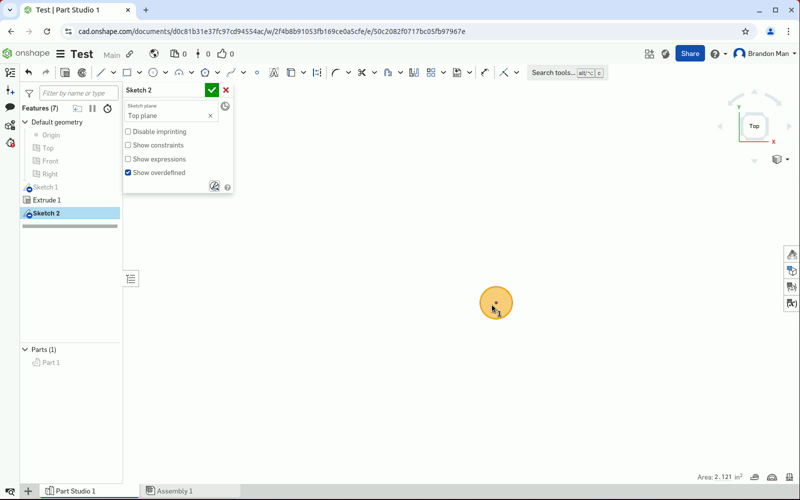
scroll(-6)
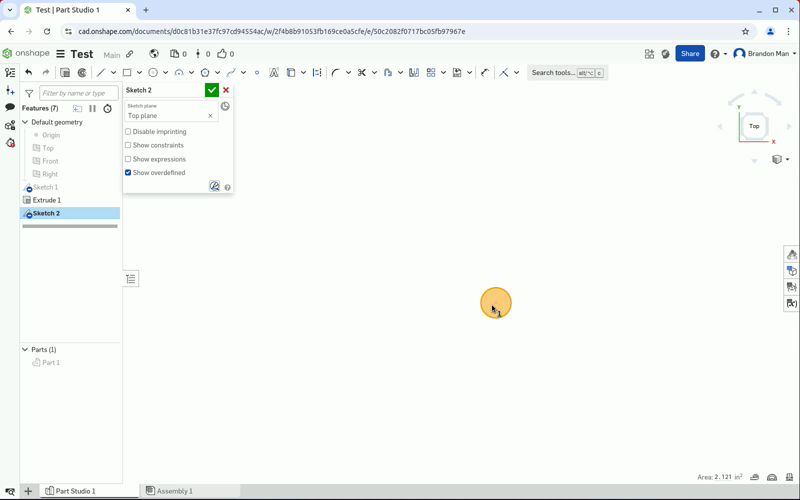
scroll(-6)
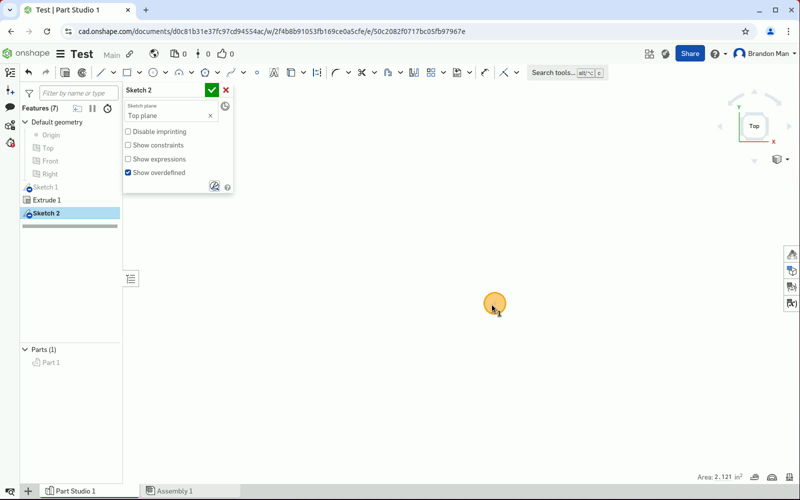
scroll(-6)
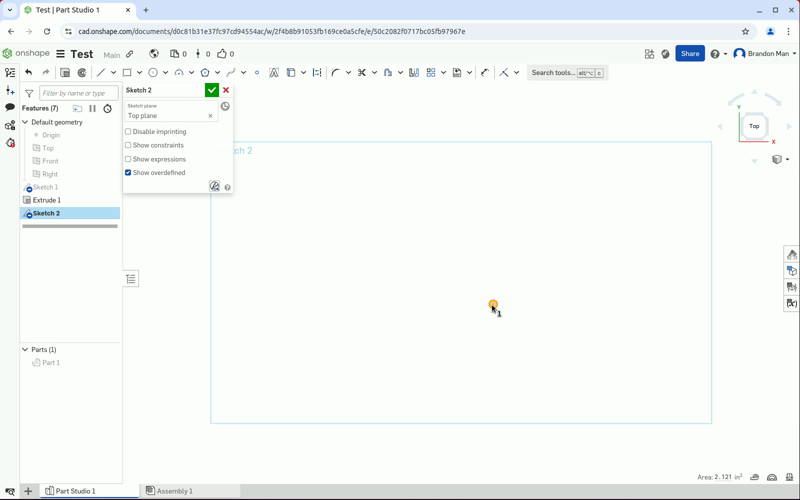
mouse_move(73, 352)
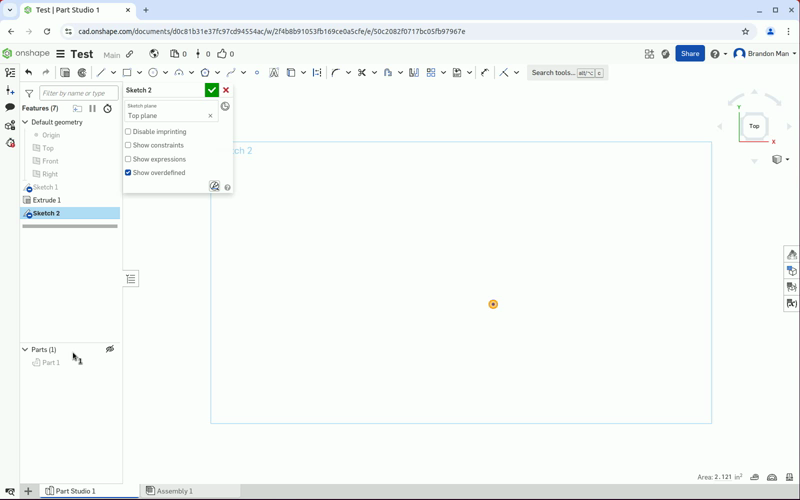
key(shift+y)
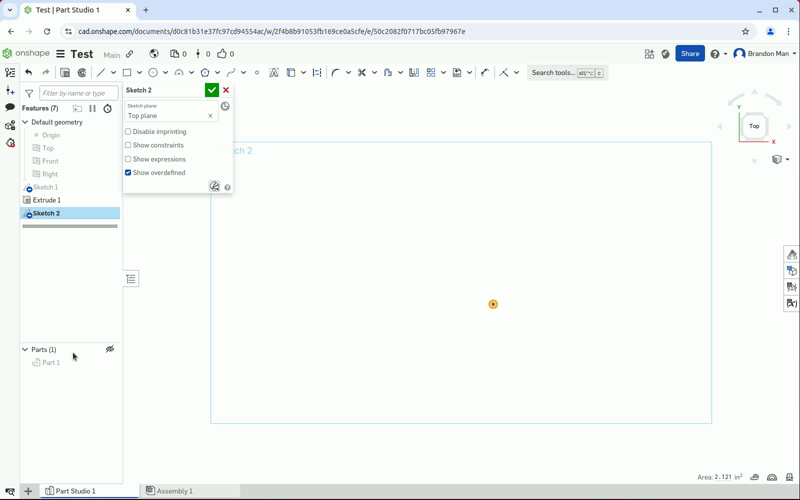
key(shift+e)
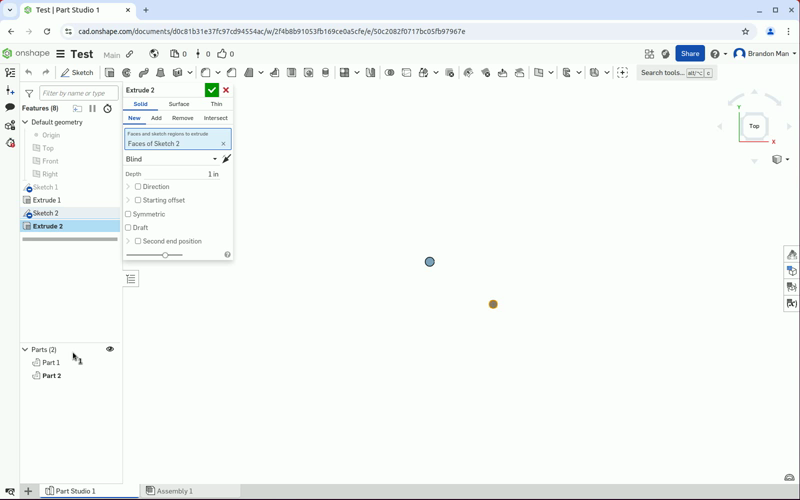
mouse_move(143, 106)
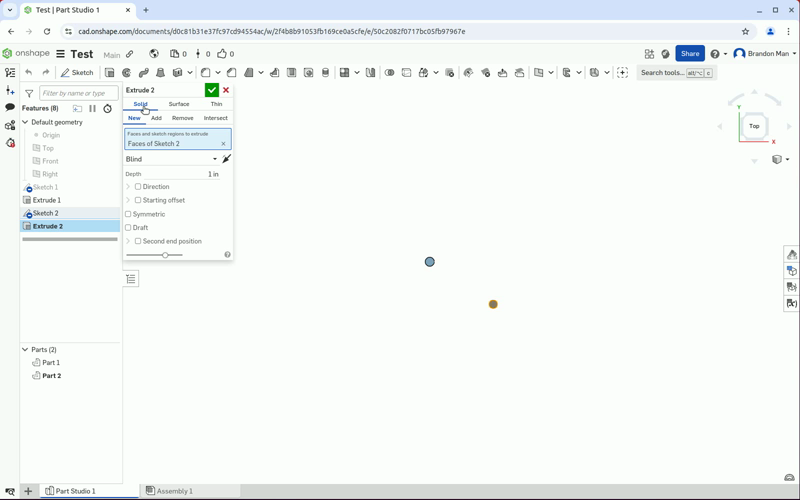
click(143, 106)
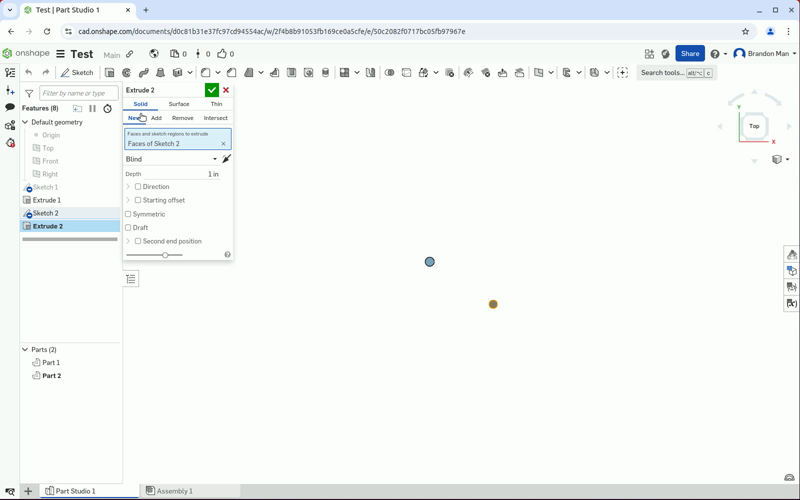
mouse_move(137, 120)
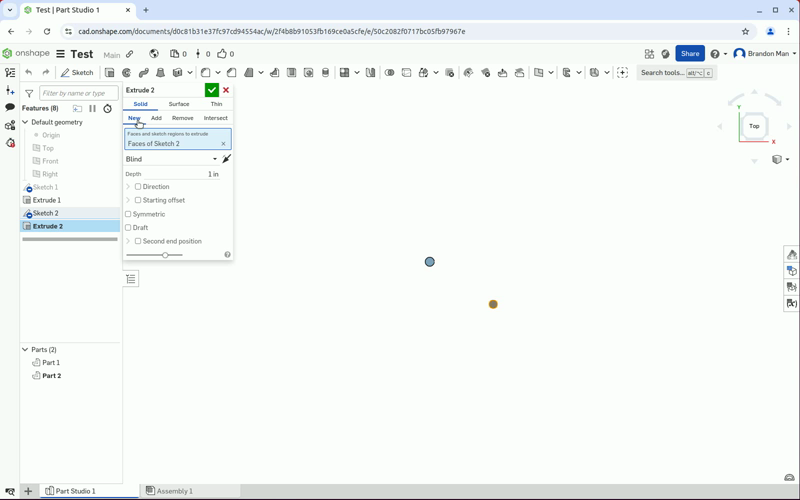
click(137, 120)
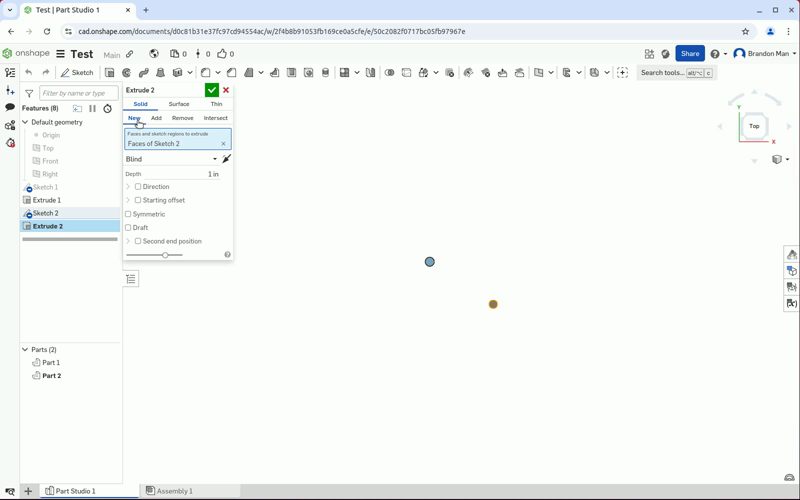
key(tab, 4)
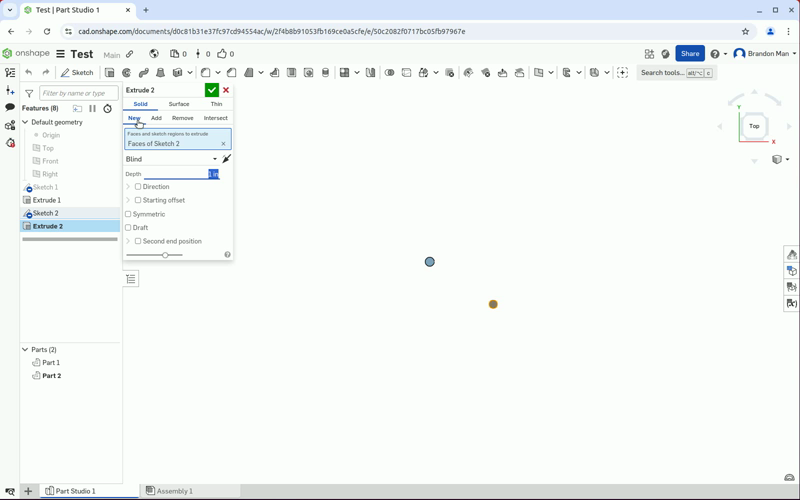
text(-23.108)
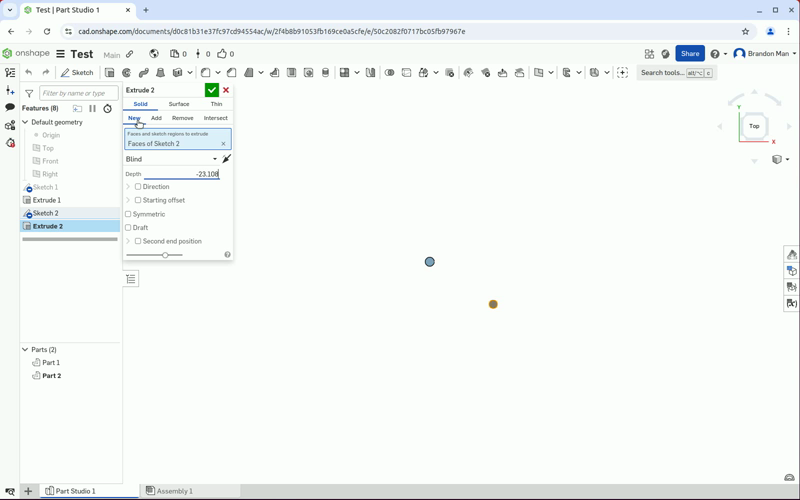
key(enter)
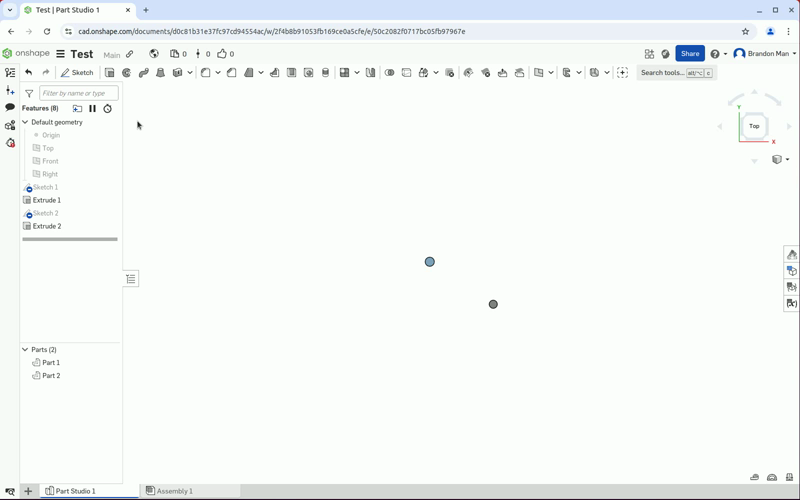
key(shift+h)
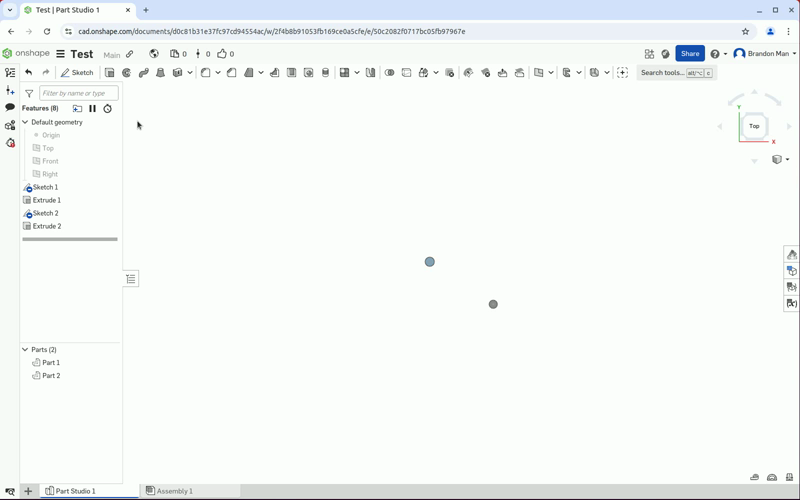
key(shift+h)
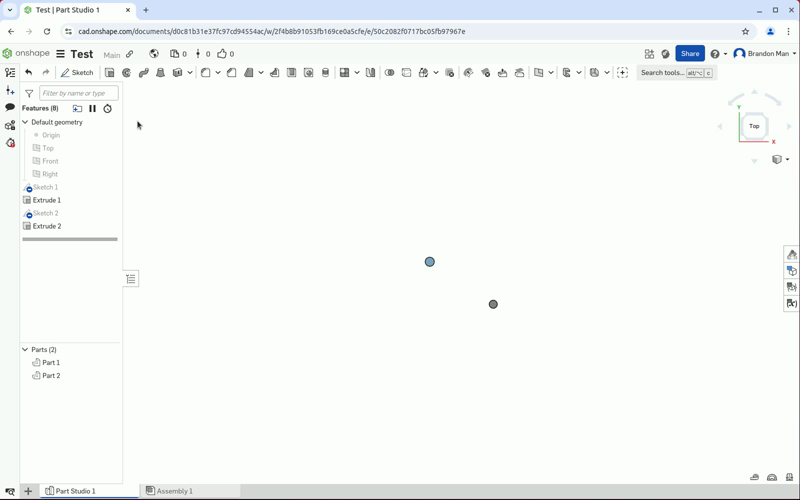
mouse_move(73, 189)
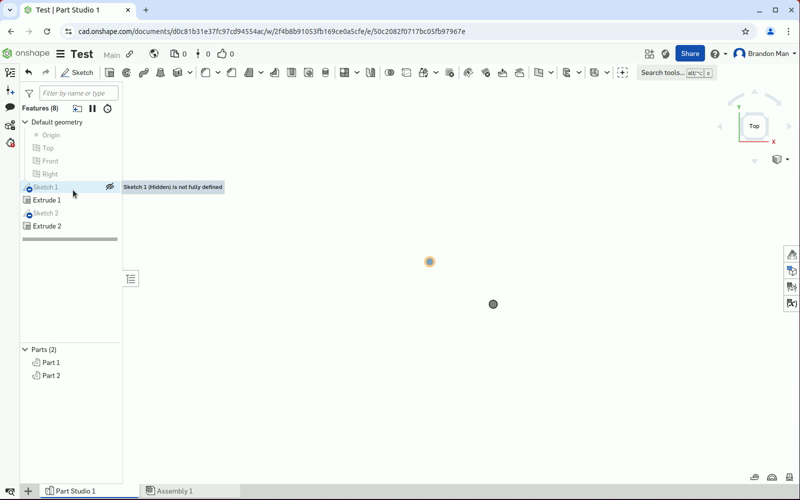
click(73, 189)
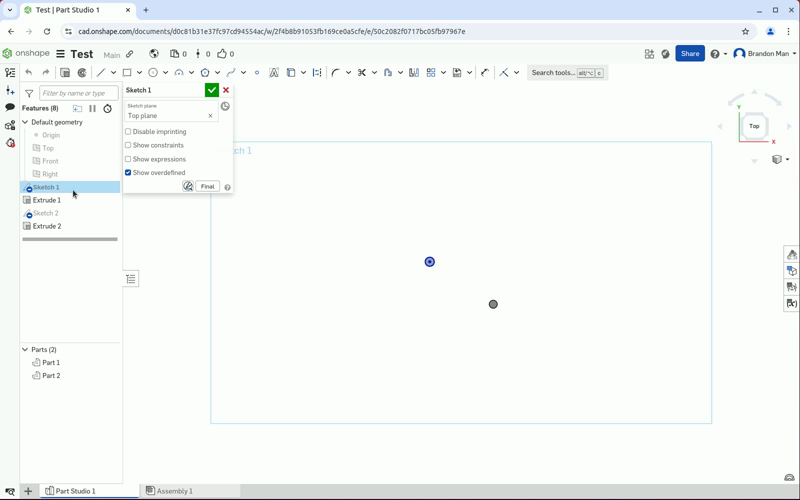
mouse_move(229, 92)
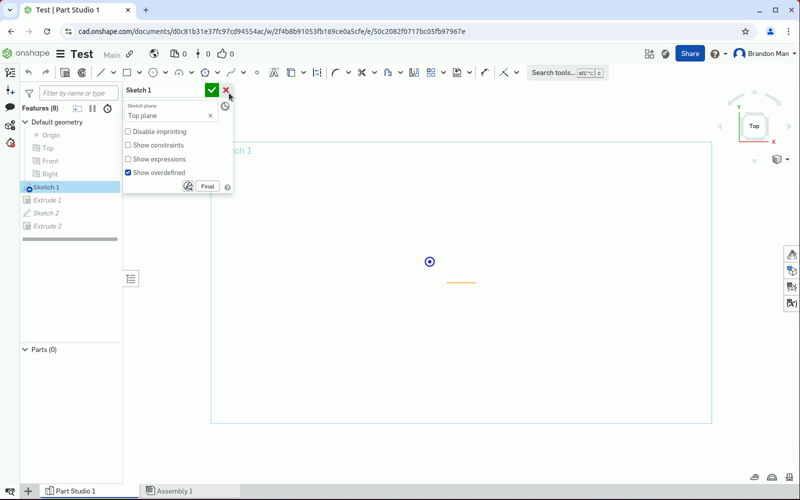
click(229, 92)
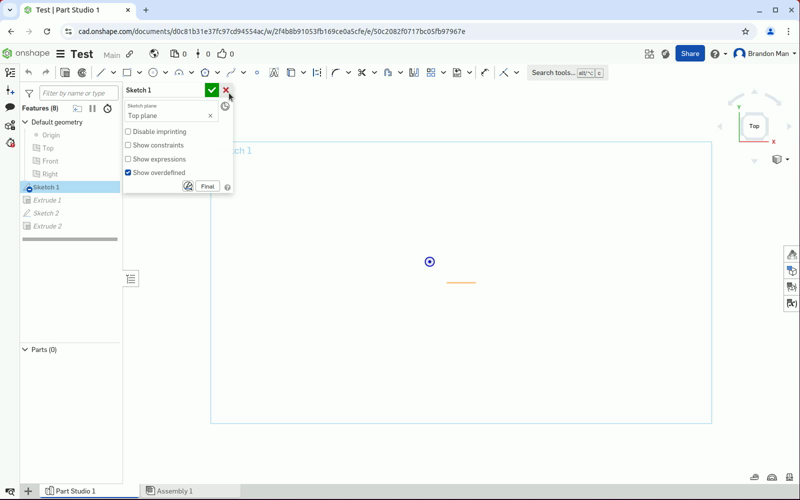
key(shift+s)
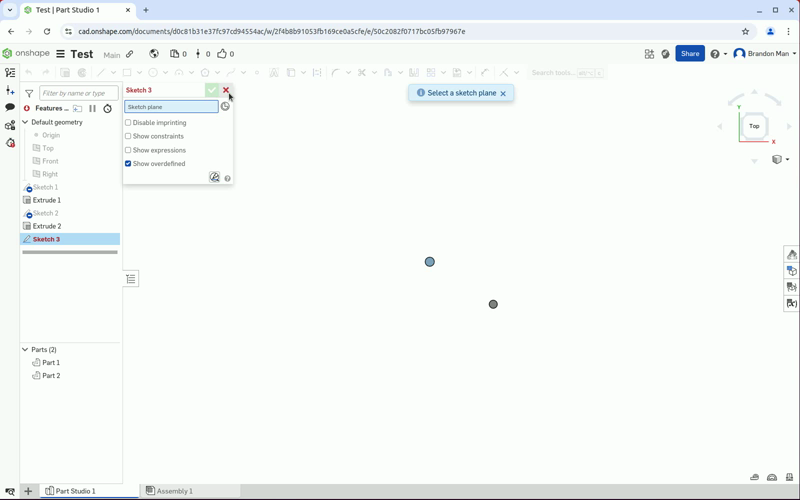
mouse_move(73, 150)
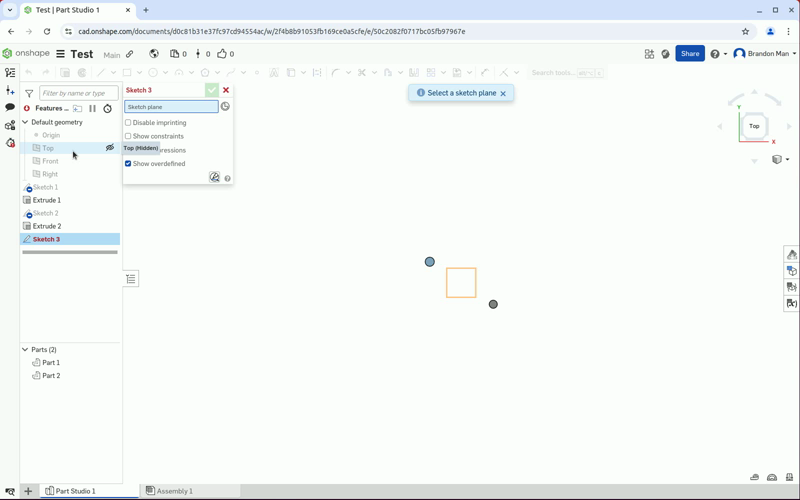
click(73, 150)
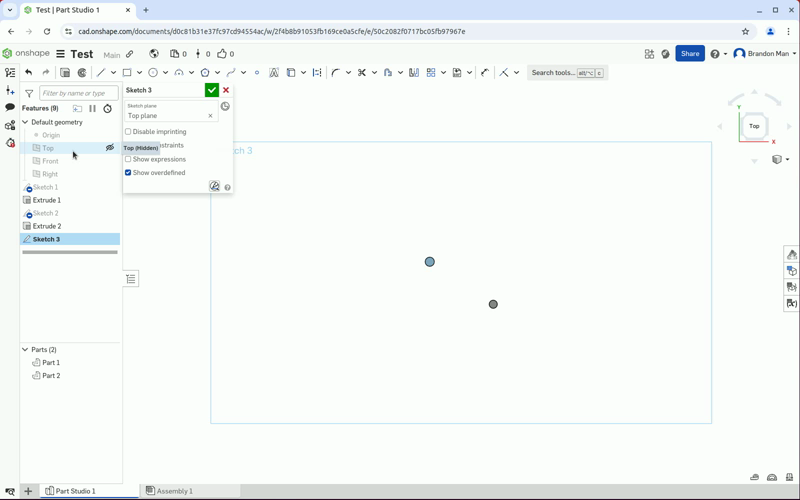
mouse_move(73, 352)
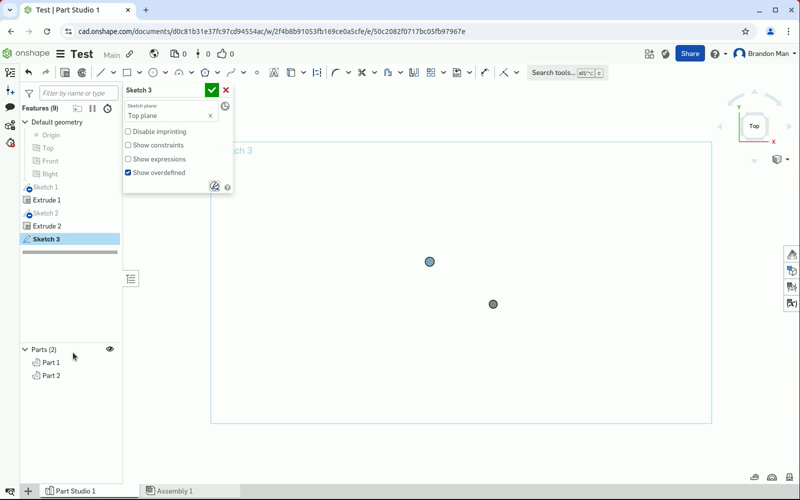
key(y)
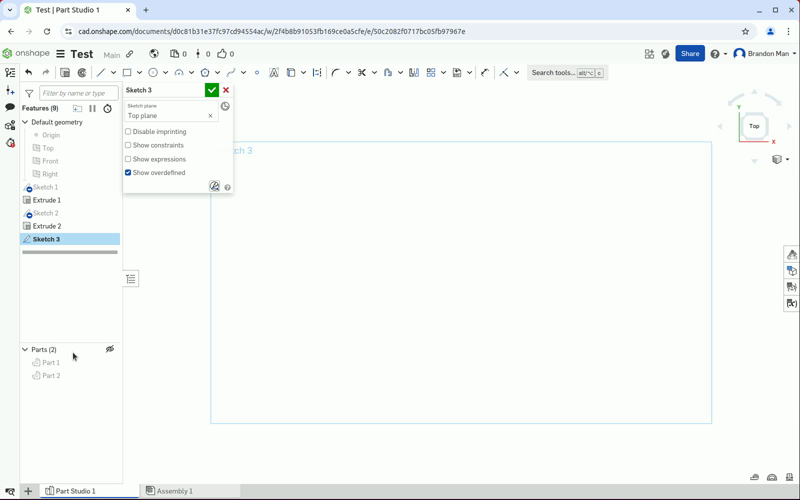
key(l)
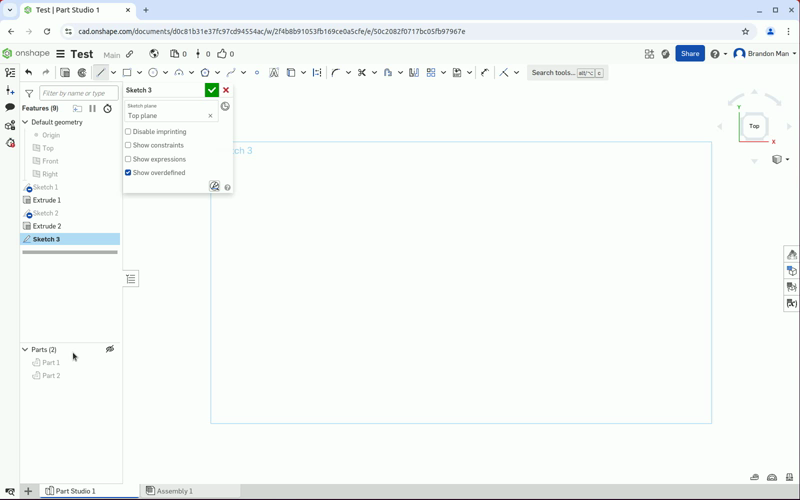
key_down(shift)
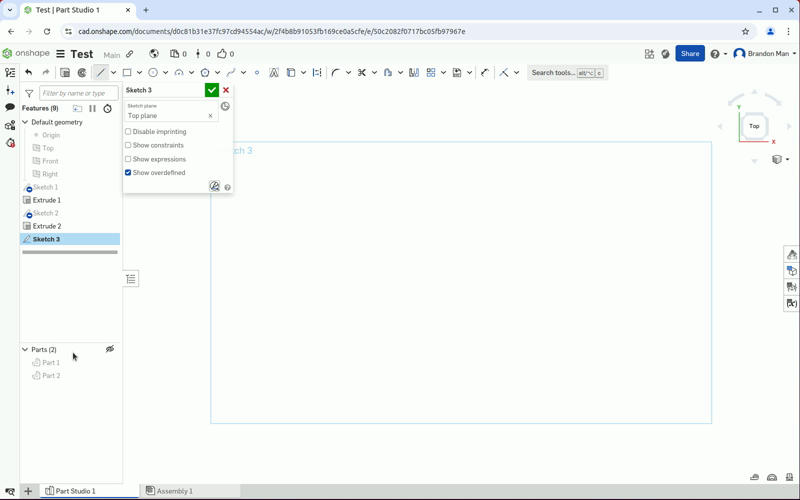
mouse_move(404, 321)
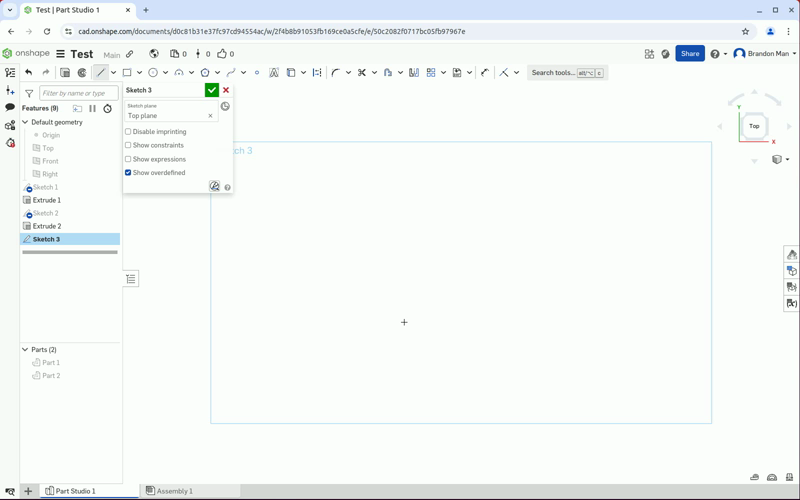
click(404, 321)
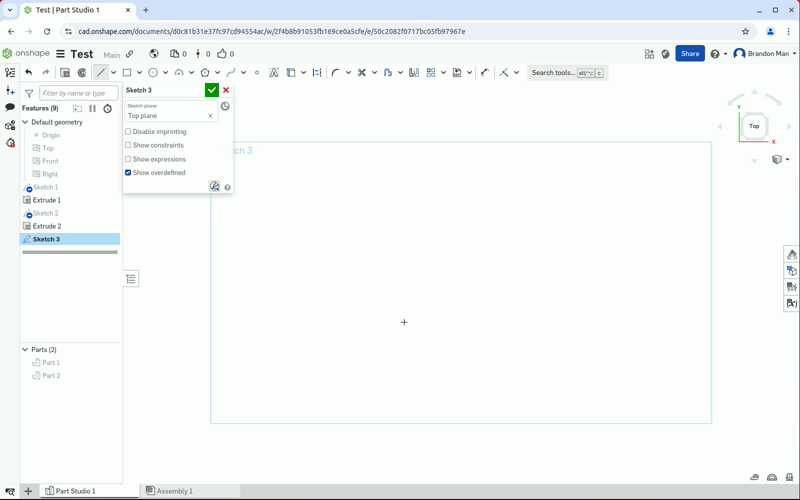
key_up(shift)
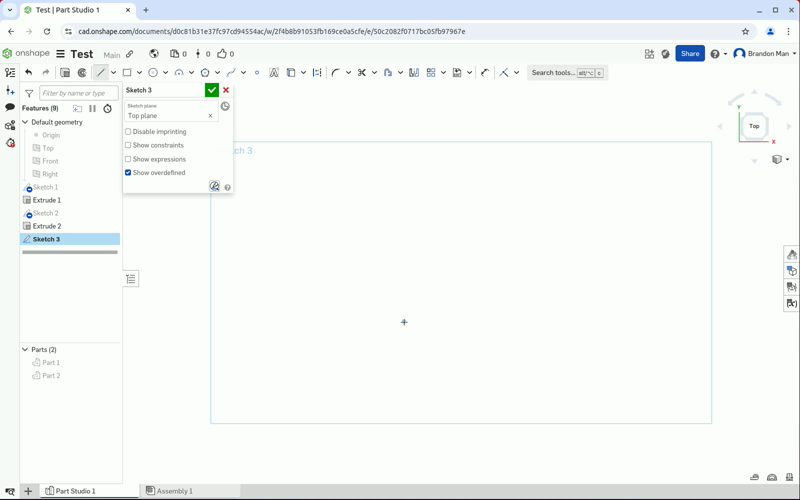
key_down(shift)
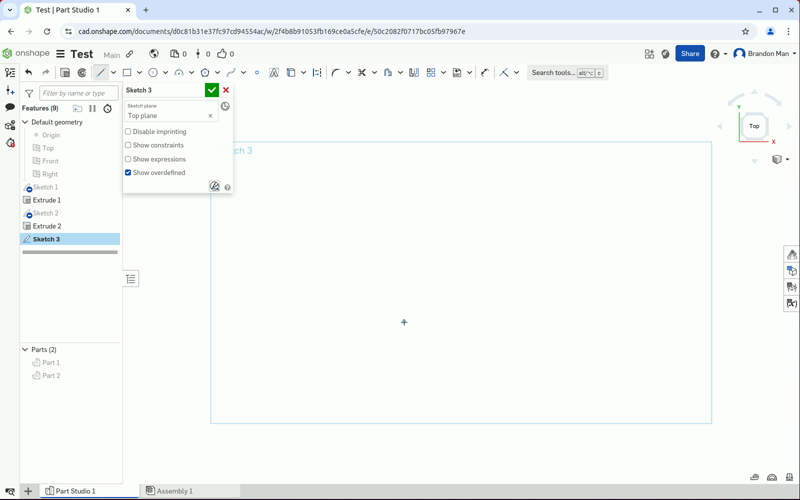
mouse_move(516, 321)
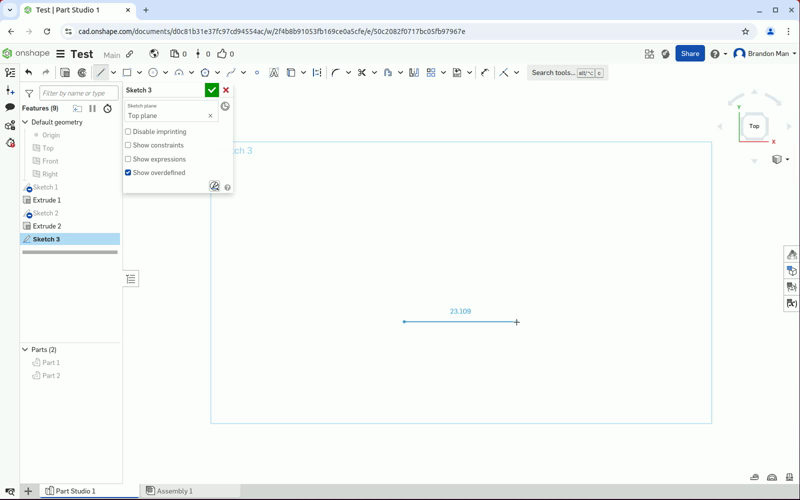
click(516, 321)
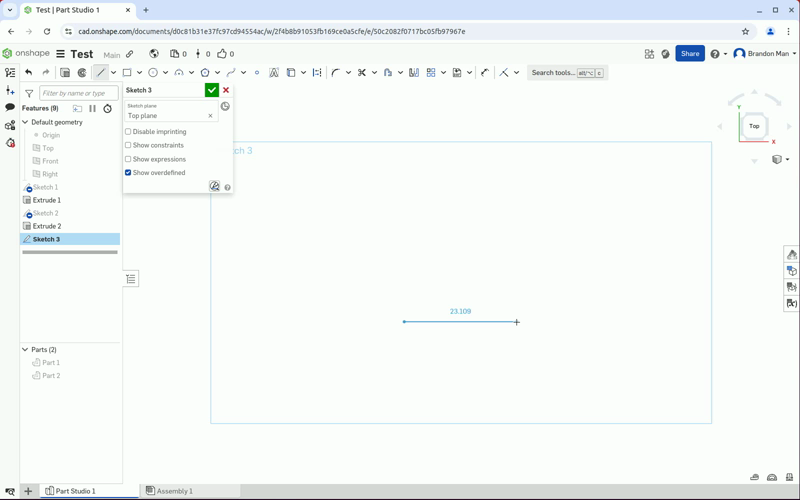
key_up(shift)
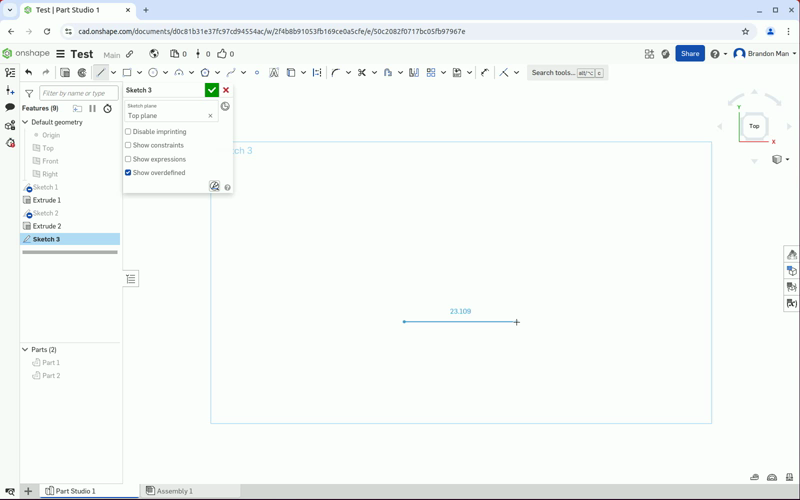
key_down(shift)
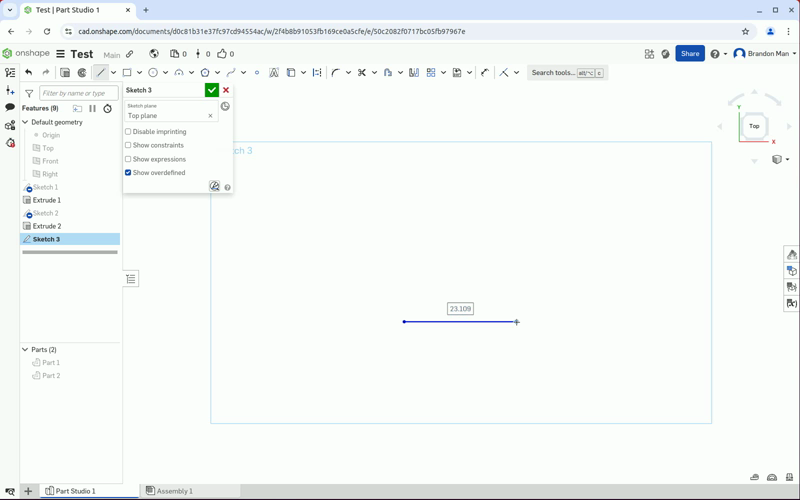
mouse_move(516, 244)
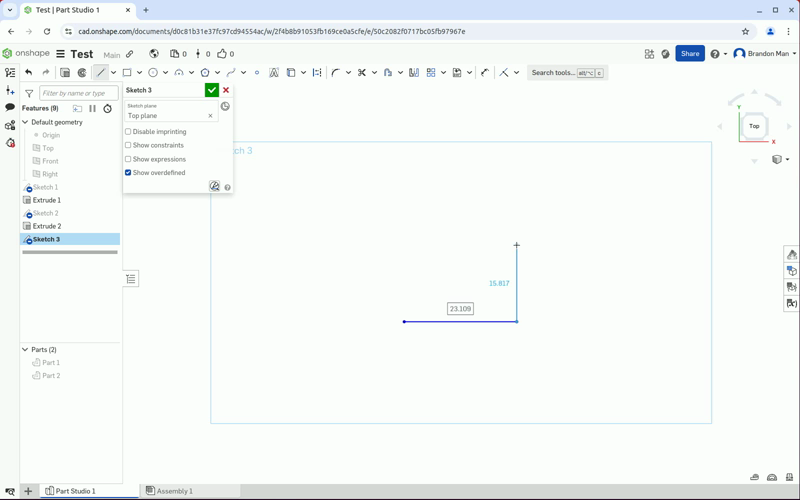
click(516, 244)
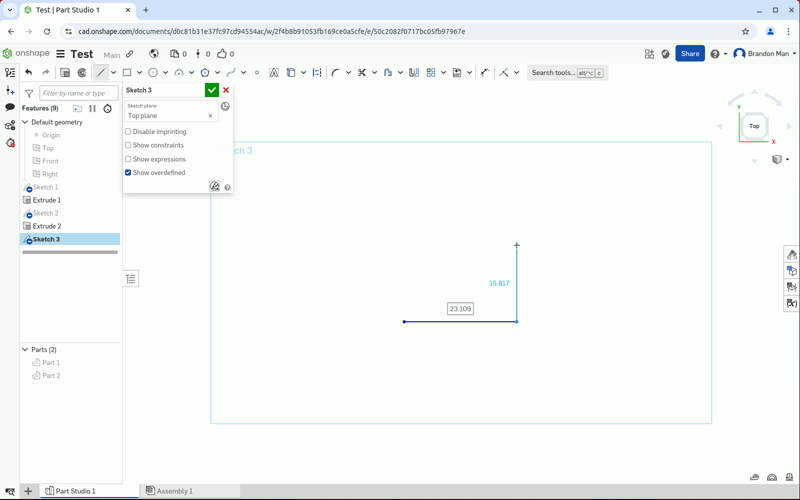
key_up(shift)
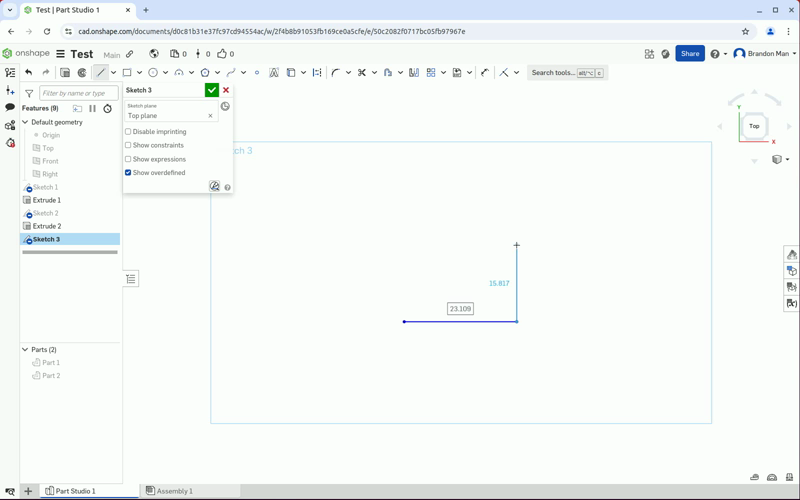
key_down(shift)
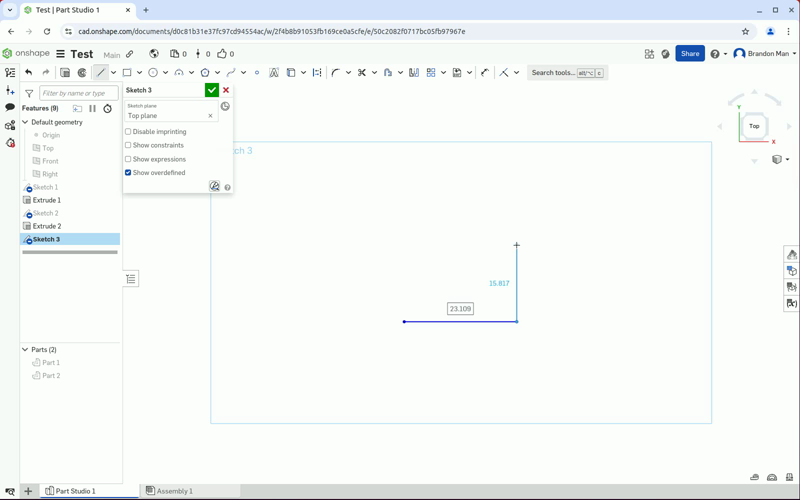
mouse_move(404, 244)
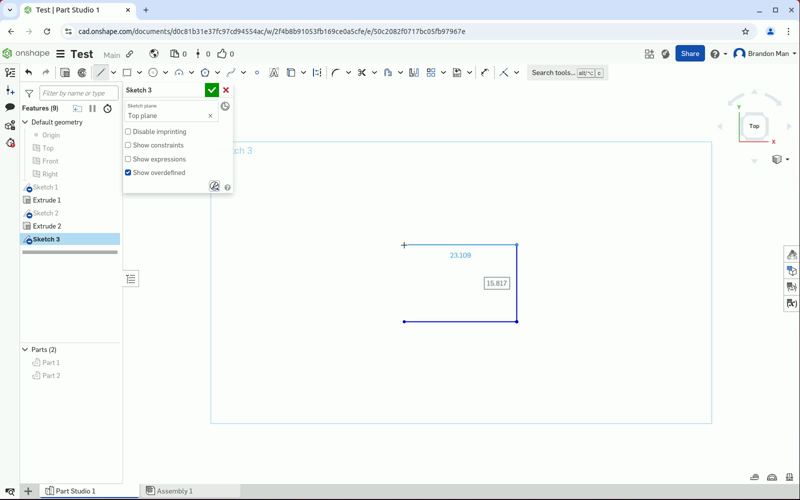
click(404, 244)
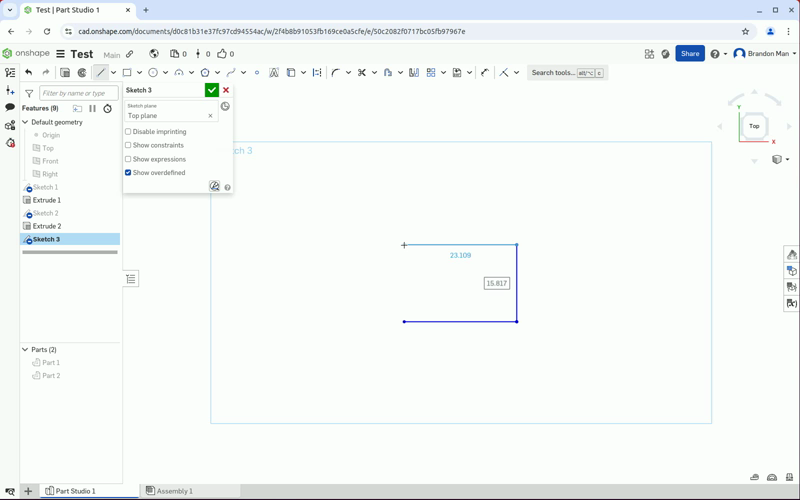
key_up(shift)
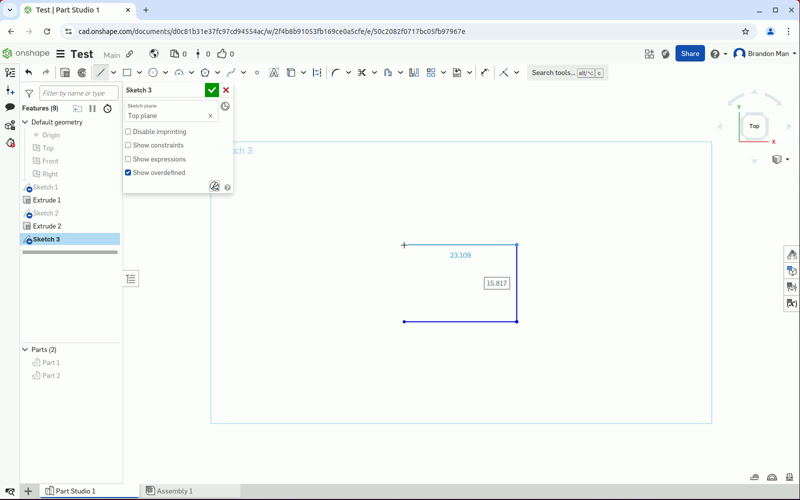
key_down(shift)
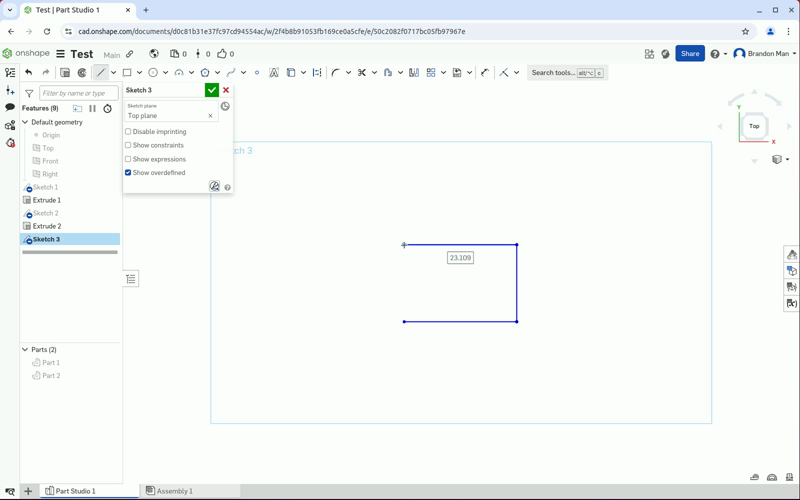
mouse_move(404, 321)
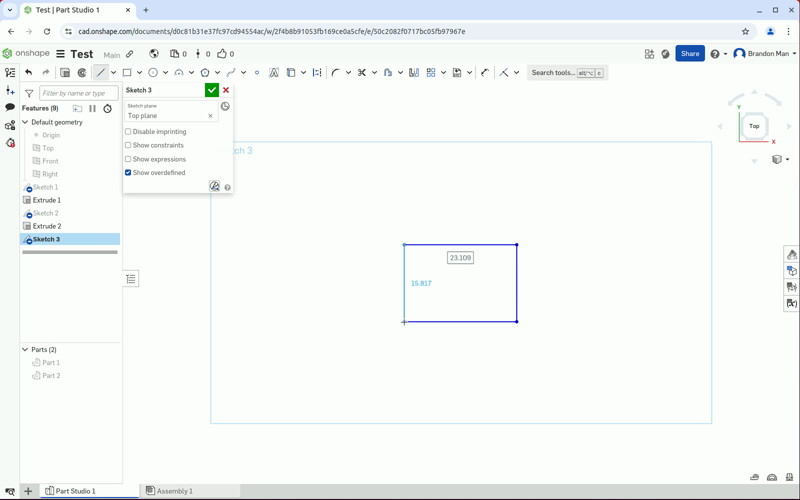
key_up(shift)
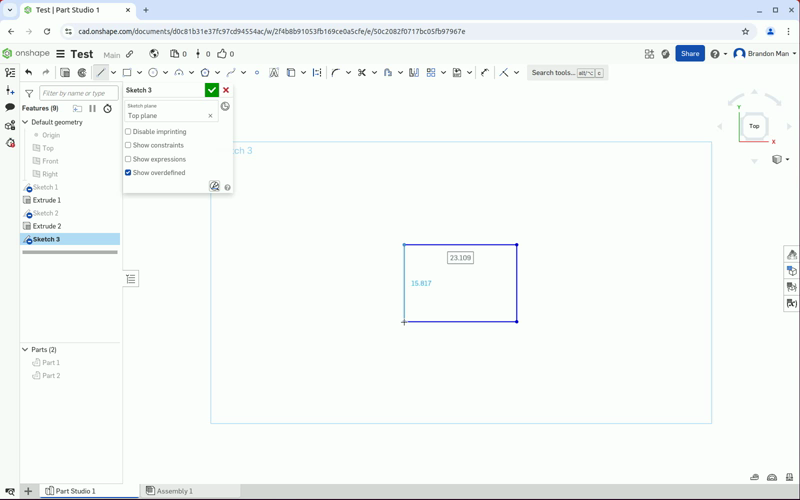
click(404, 321)
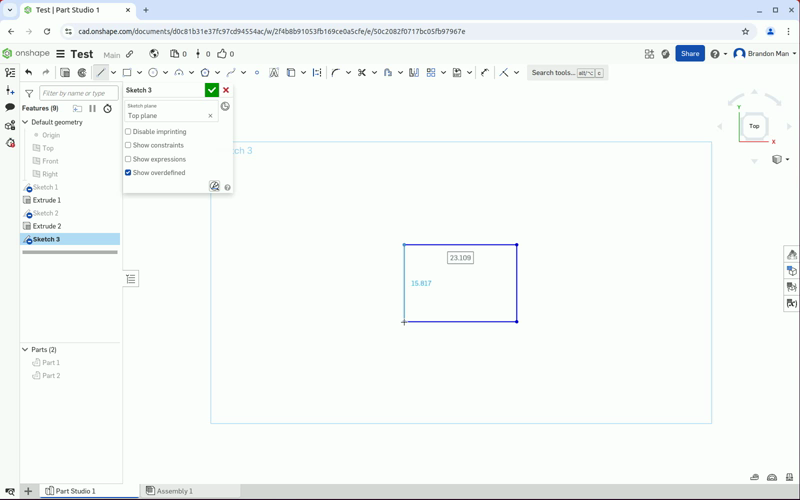
key(esc)
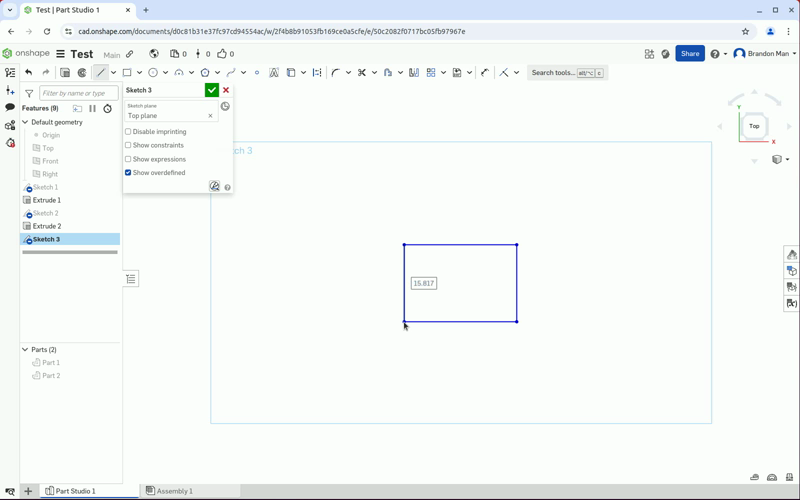
key(c)
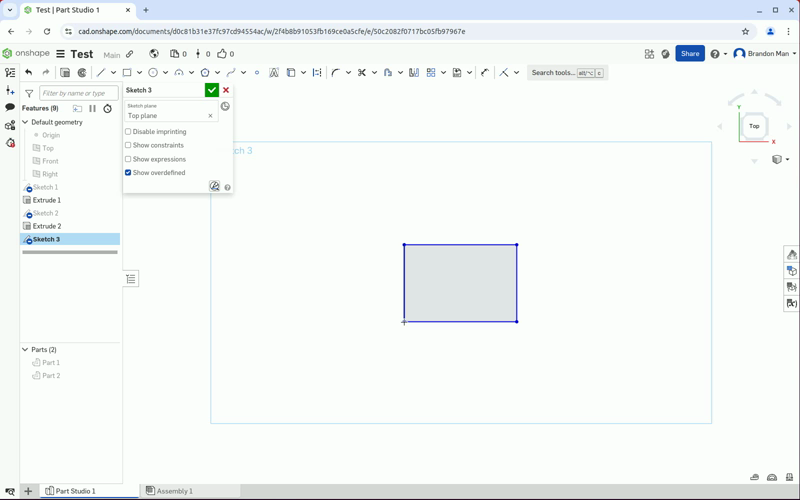
key_down(shift)
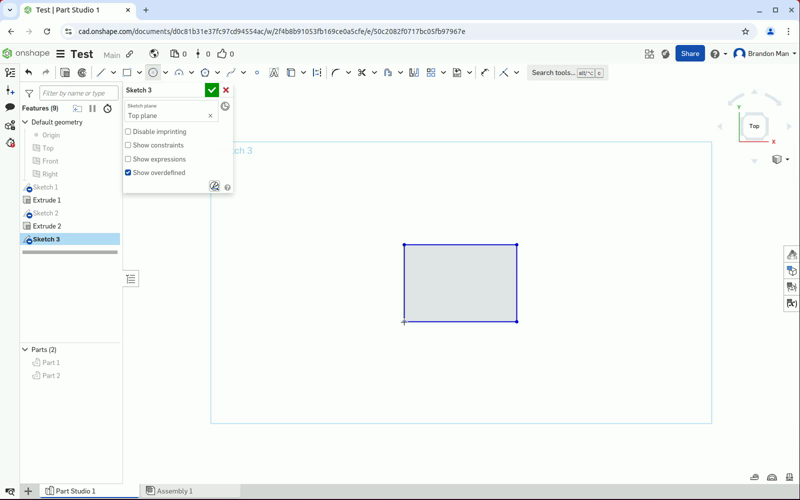
mouse_move(429, 261)
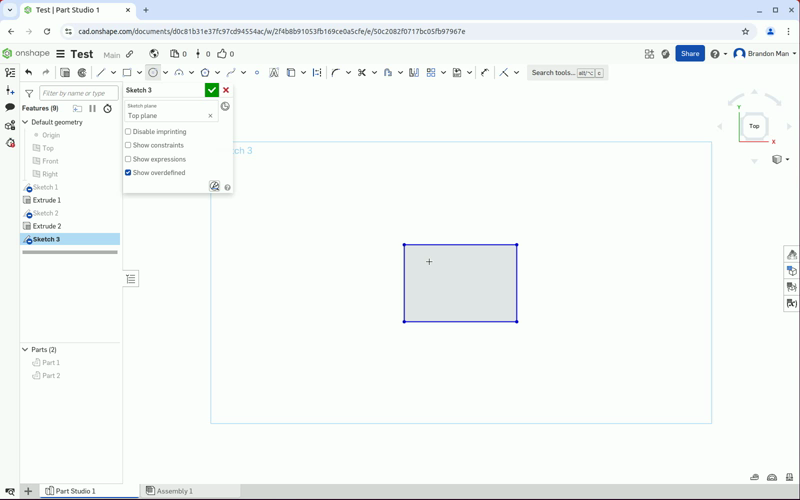
click(429, 261)
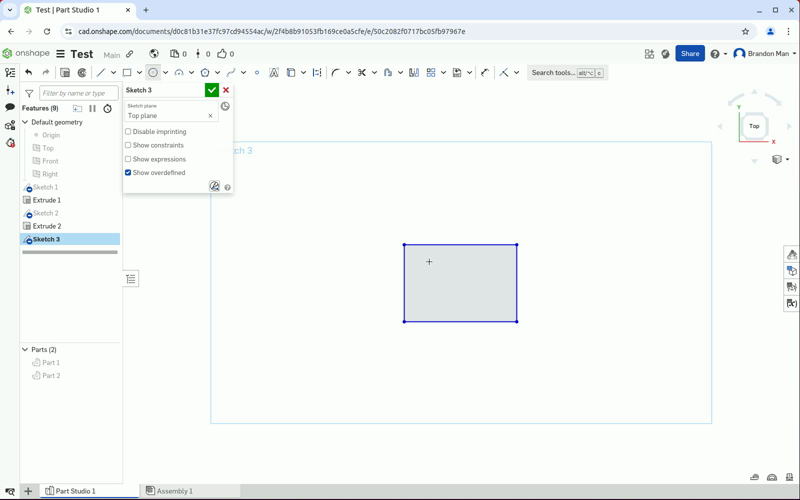
key_up(shift)
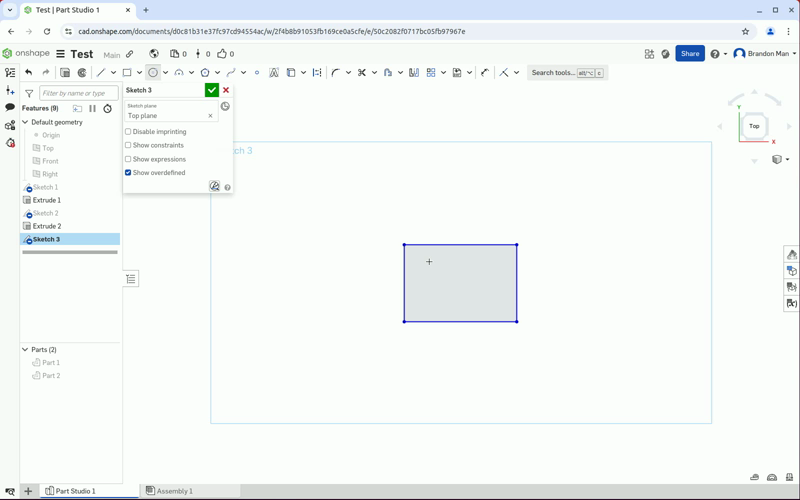
mouse_move(432, 261)
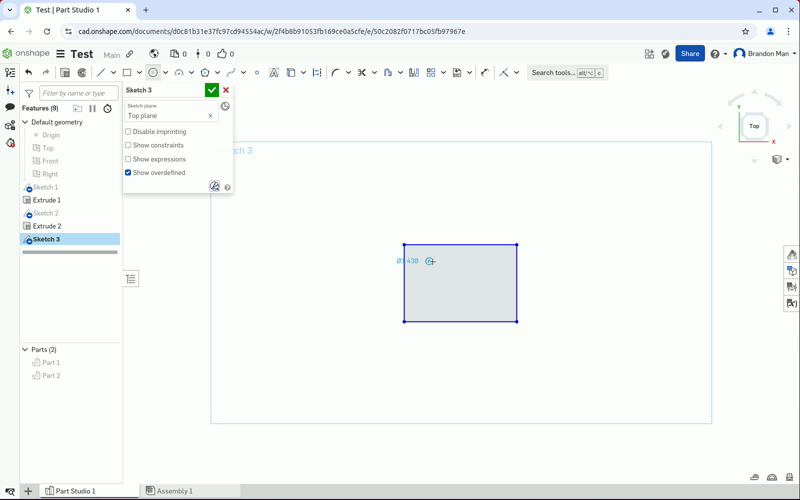
click(432, 261)
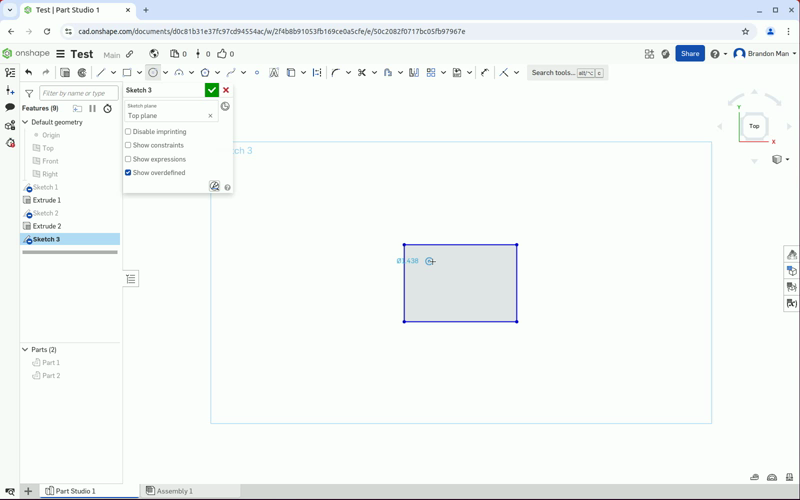
key(esc)
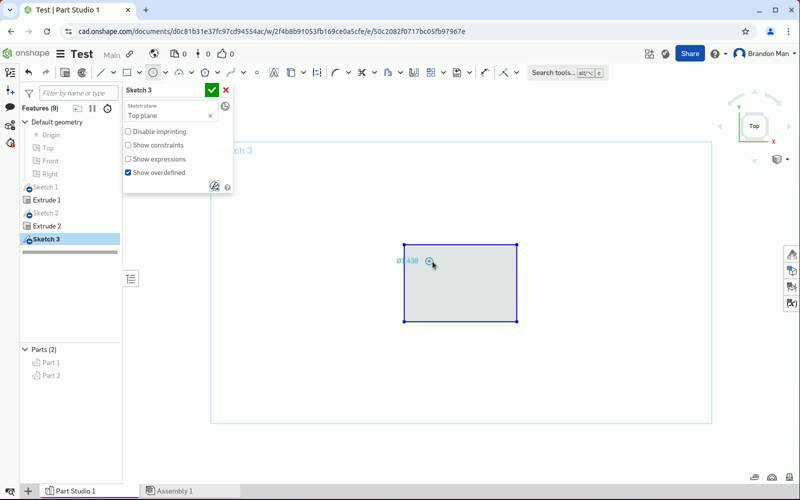
key(c)
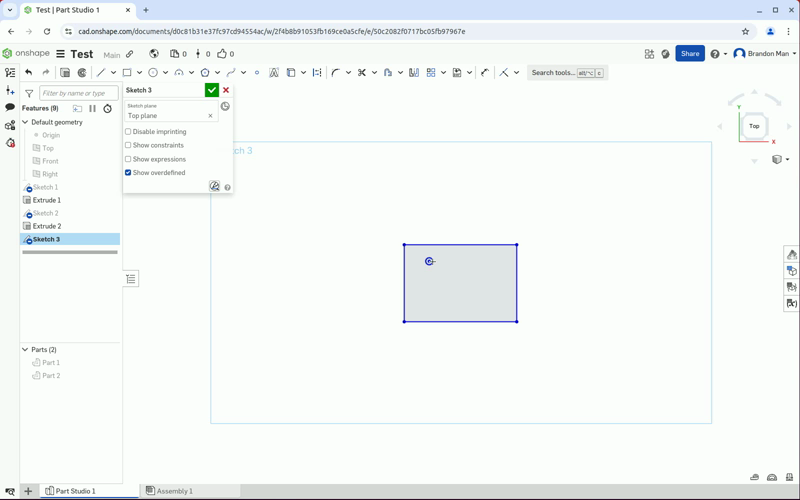
key_down(shift)
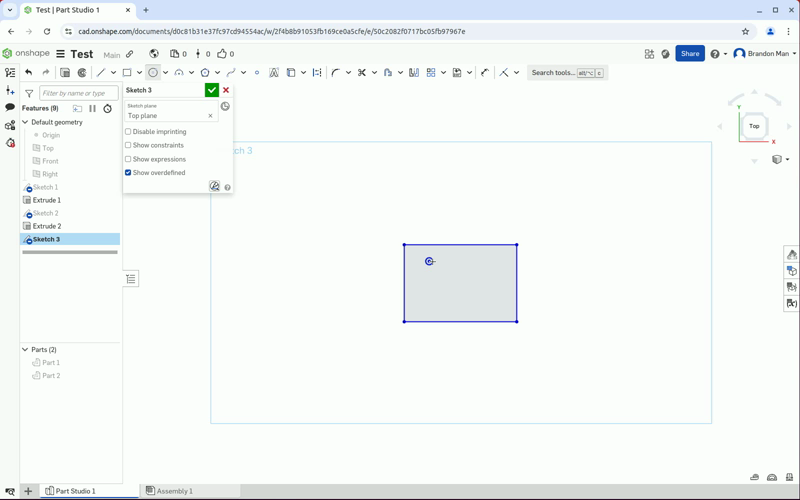
mouse_move(492, 305)
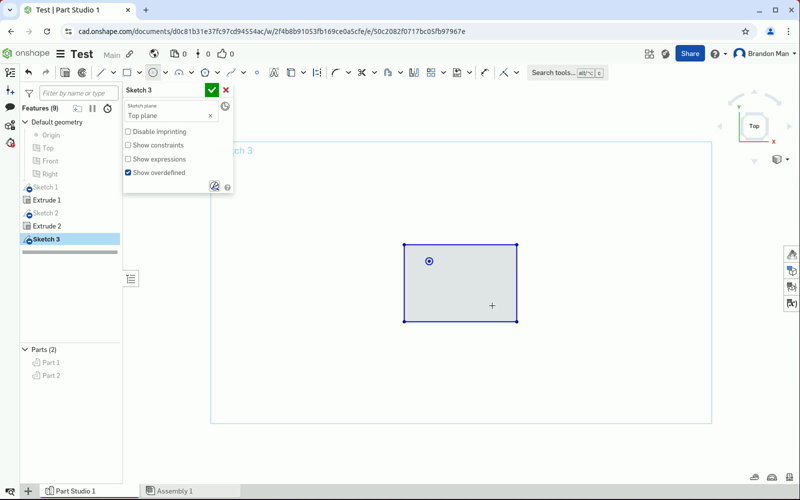
click(492, 305)
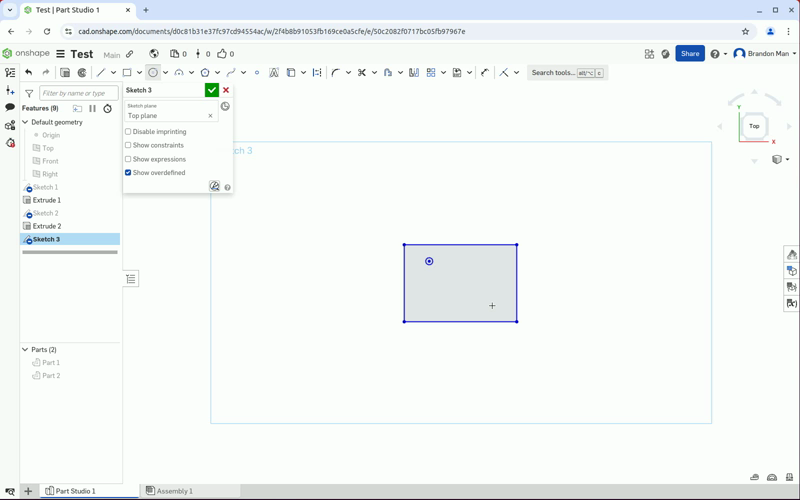
key_up(shift)
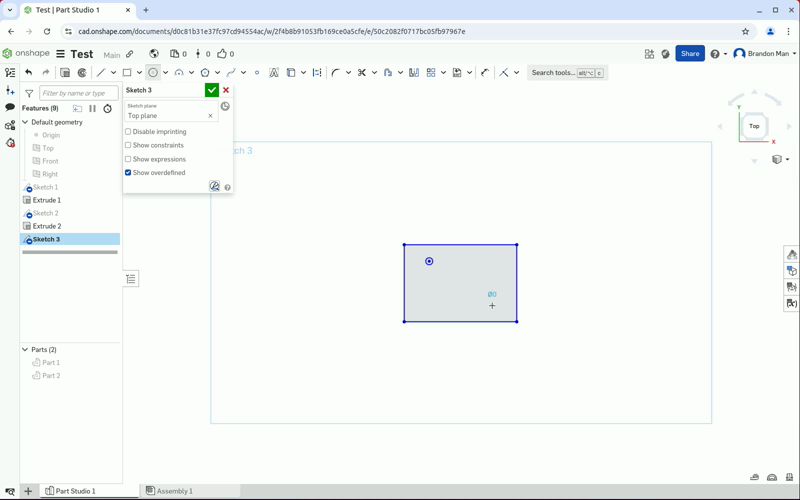
mouse_move(495, 305)
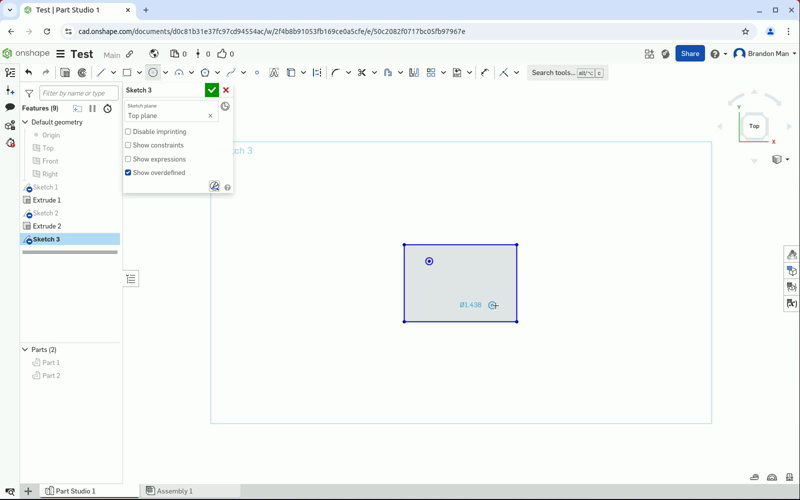
click(495, 305)
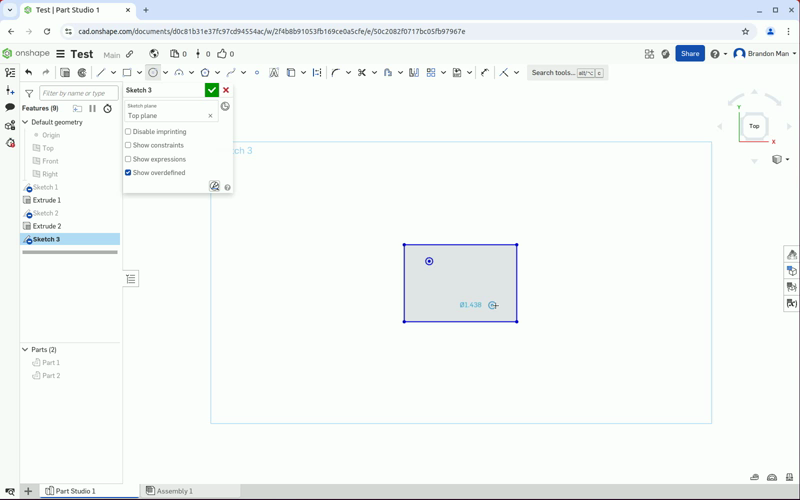
key(esc)
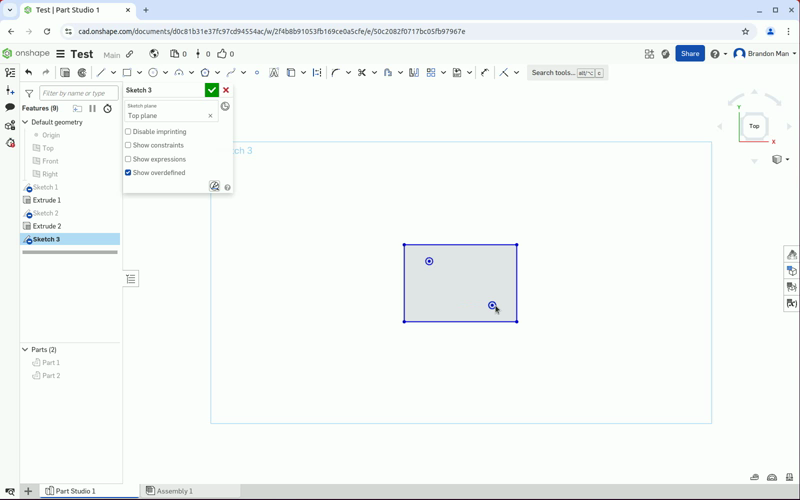
mouse_move(503, 287)
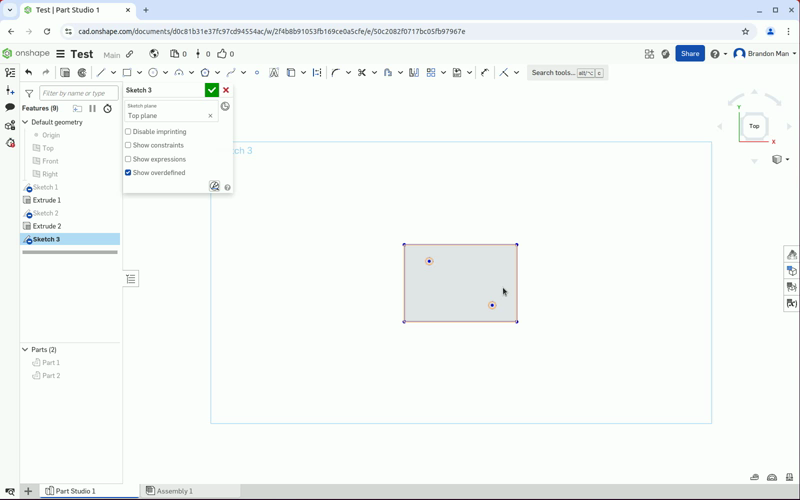
click(503, 287)
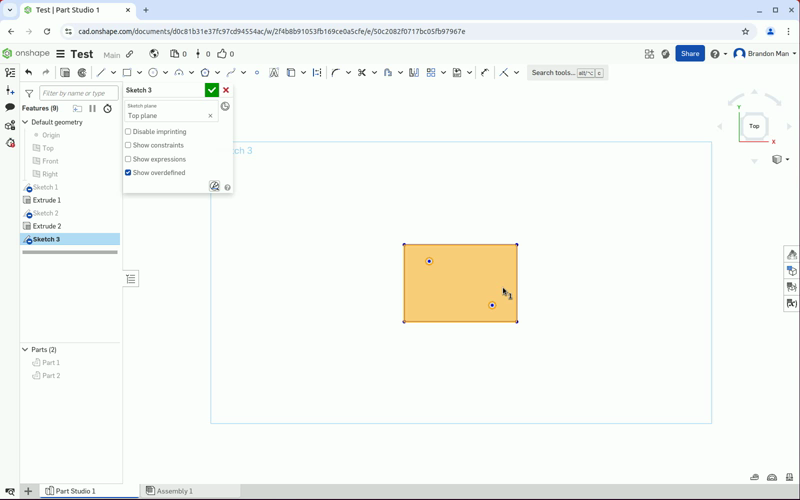
mouse_move(73, 352)
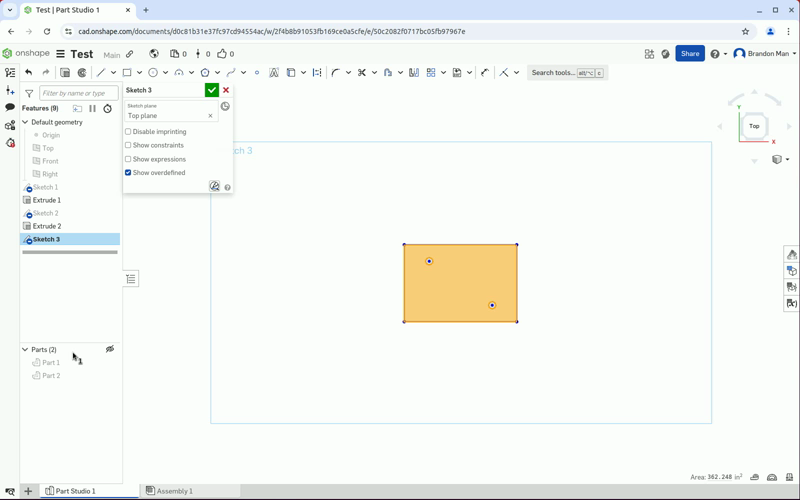
key(shift+y)
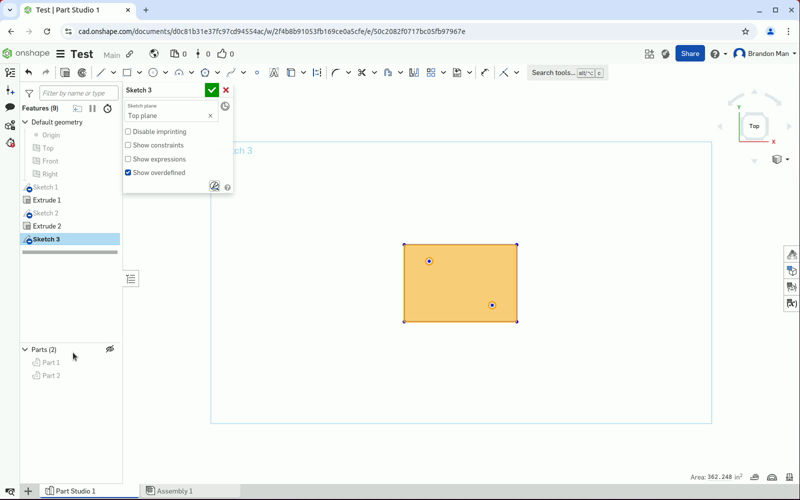
key(shift+e)
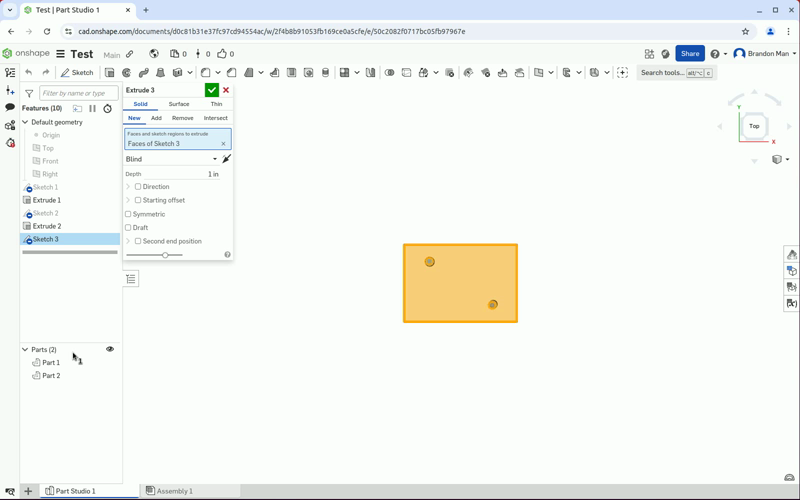
mouse_move(143, 106)
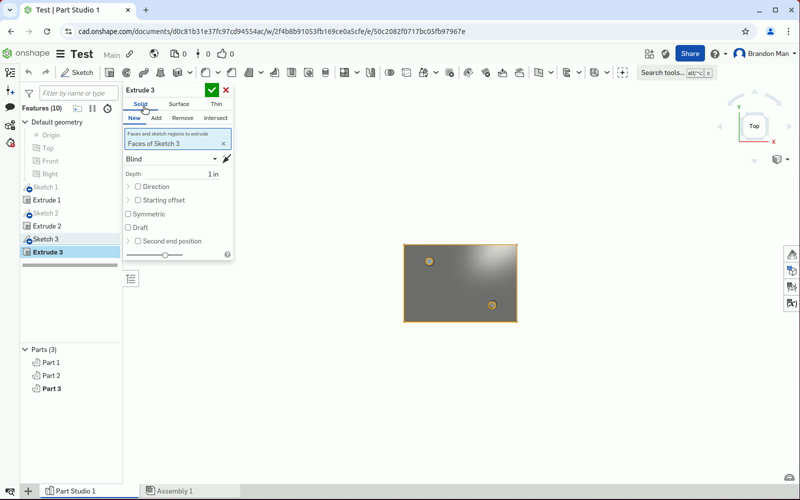
click(143, 106)
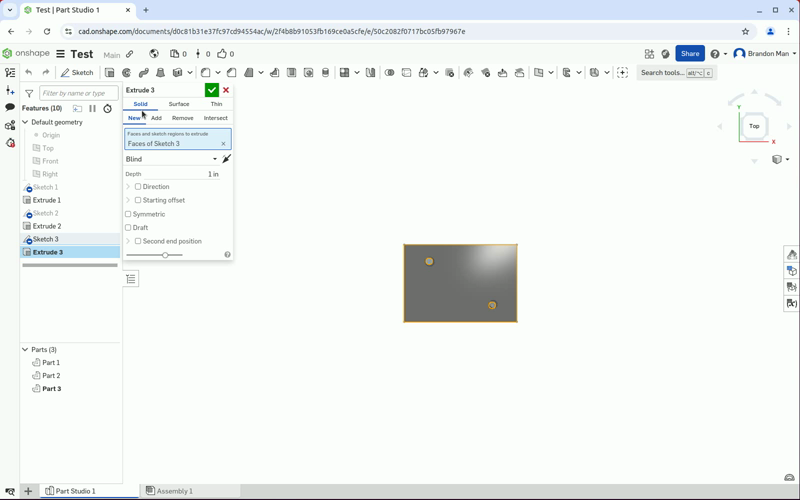
mouse_move(137, 120)
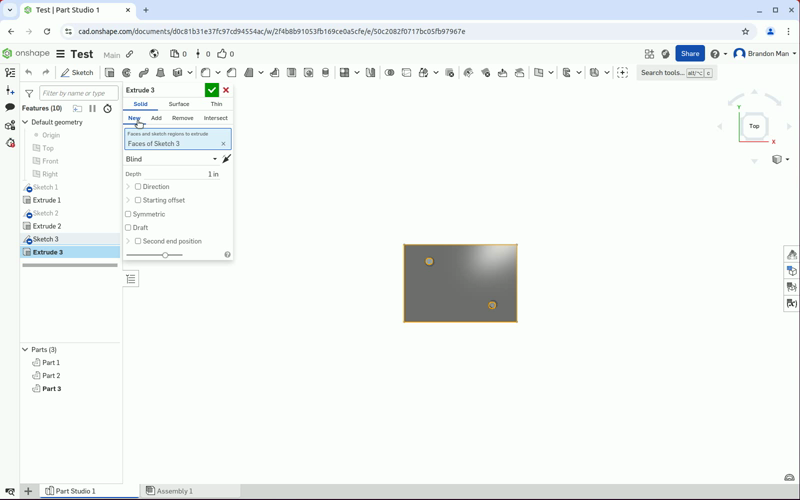
click(137, 120)
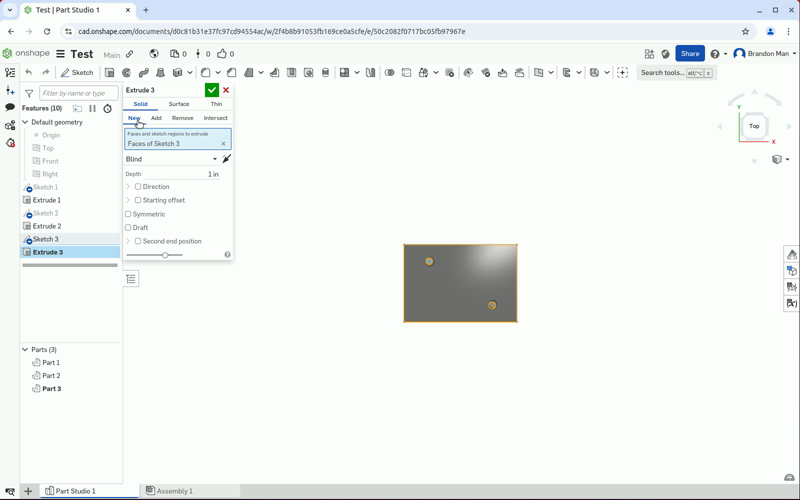
key(tab, 4)
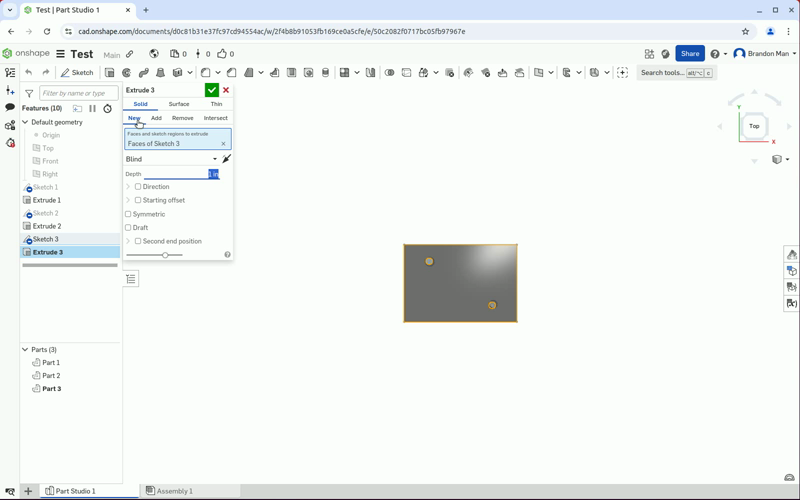
text(-23.108)
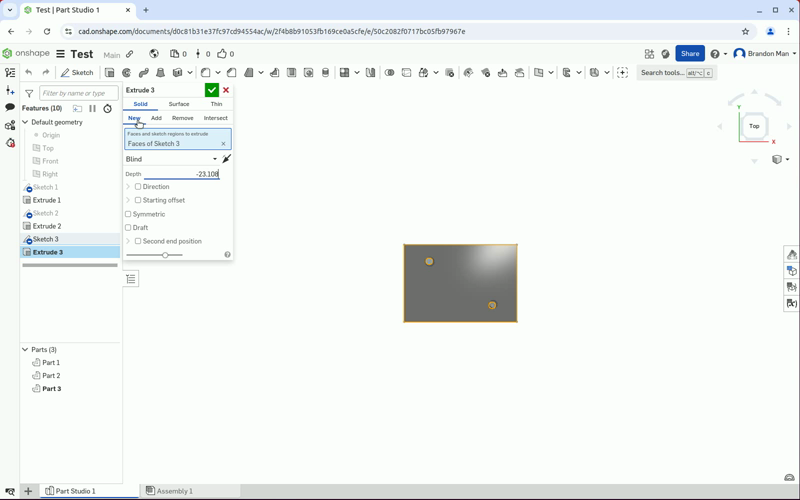
key(enter)
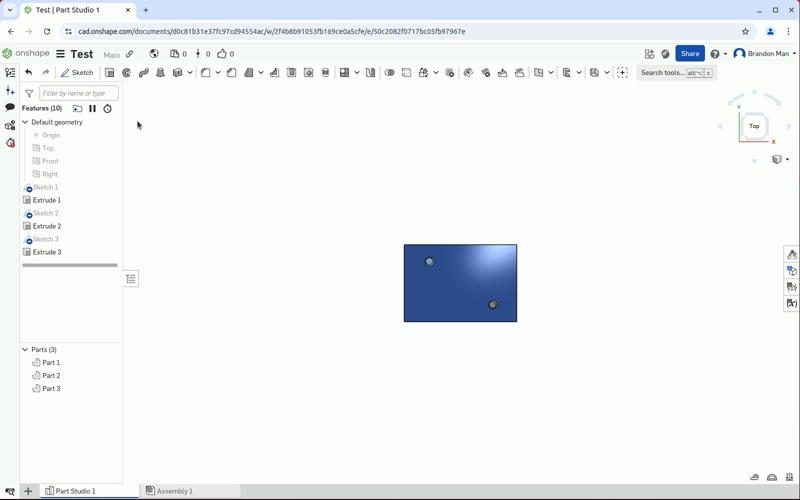
key(shift+h)
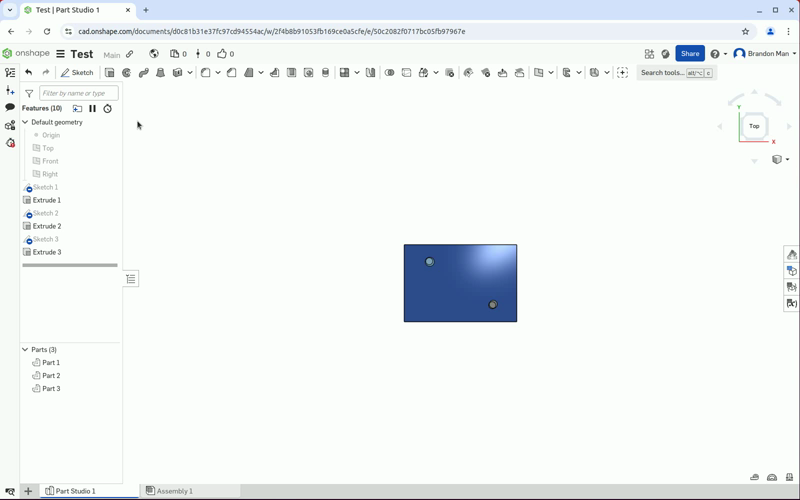
key(shift+h)
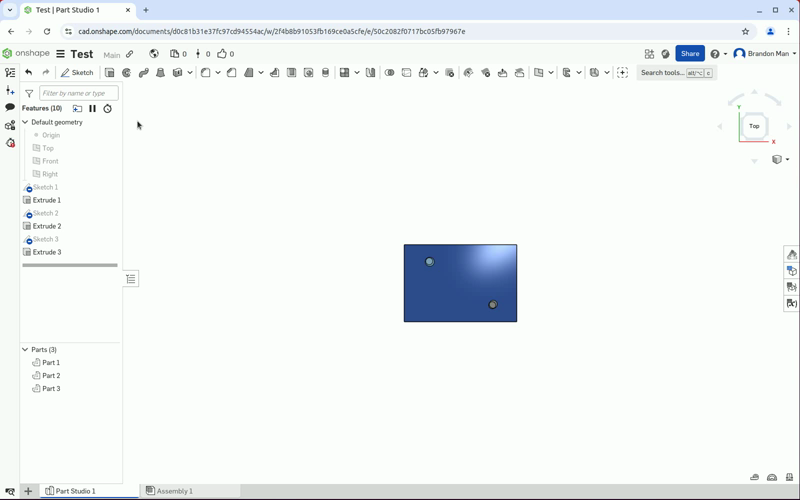
mouse_move(73, 189)
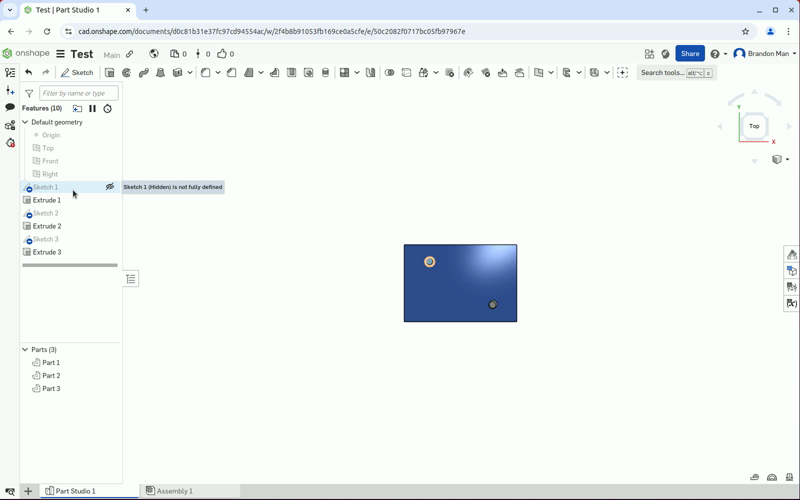
click(73, 189)
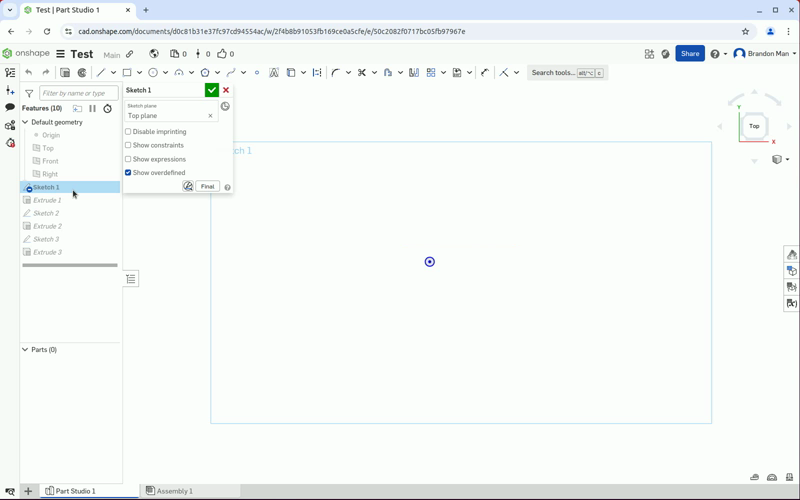
mouse_move(229, 92)
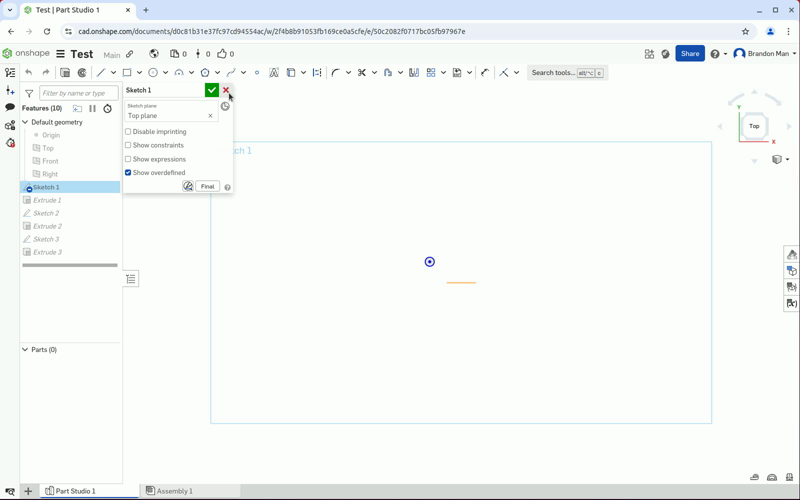
click(229, 92)
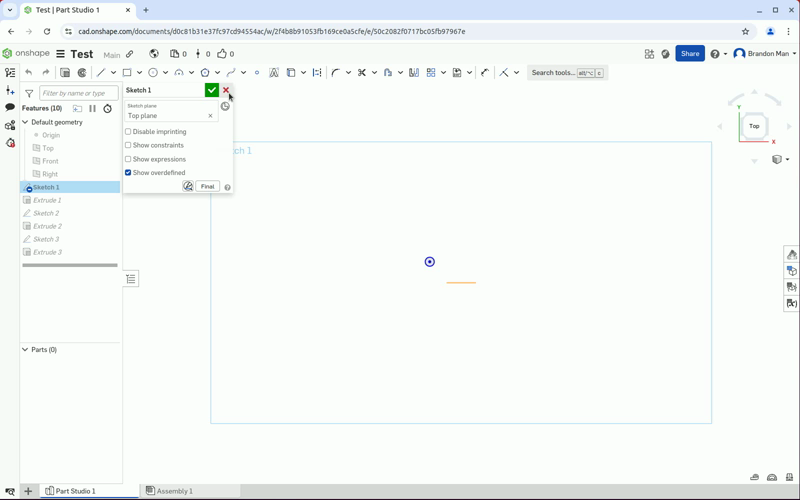
key(shift+s)
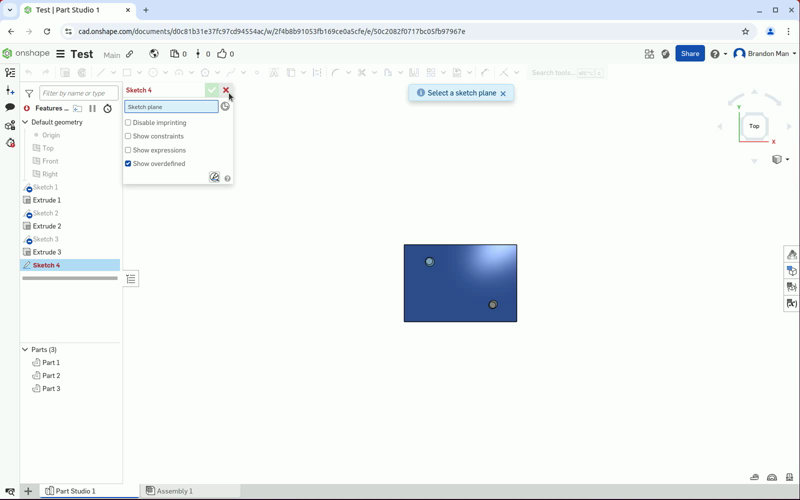
mouse_move(73, 150)
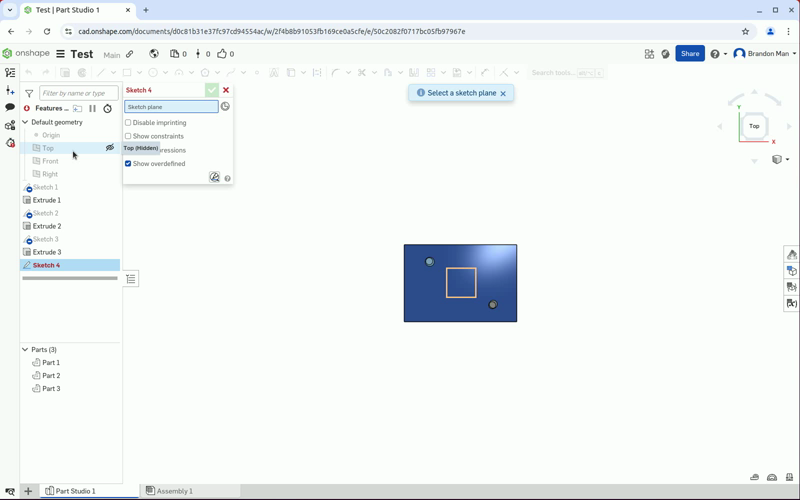
click(73, 150)
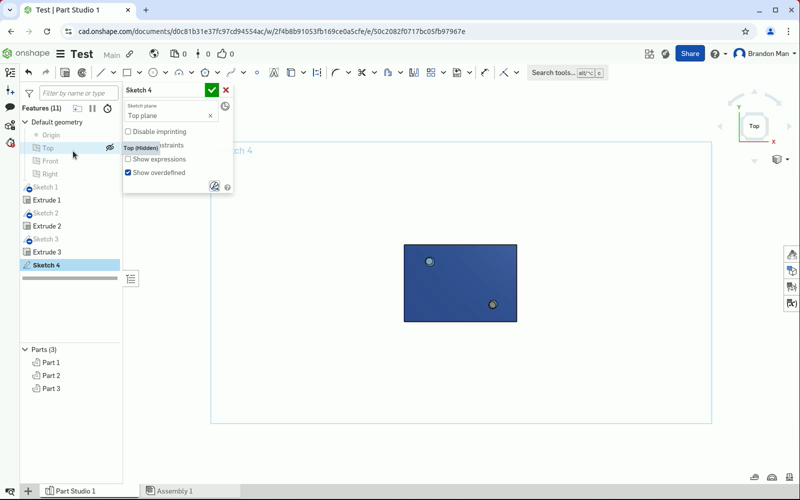
mouse_move(73, 352)
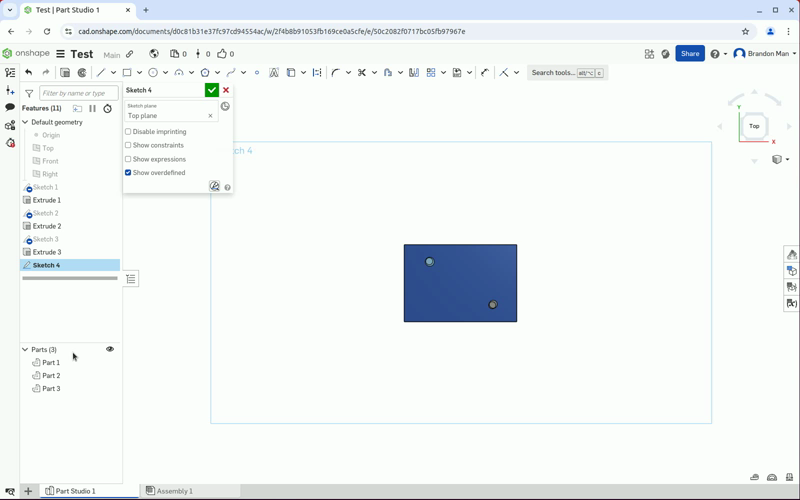
key(y)
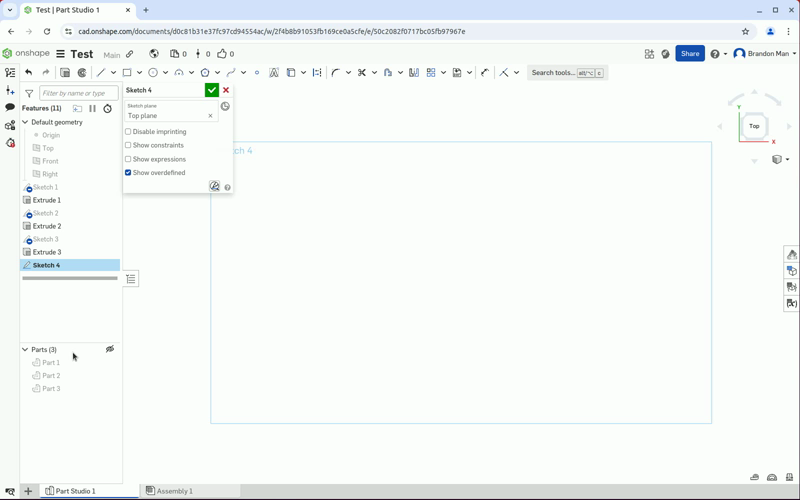
key(c)
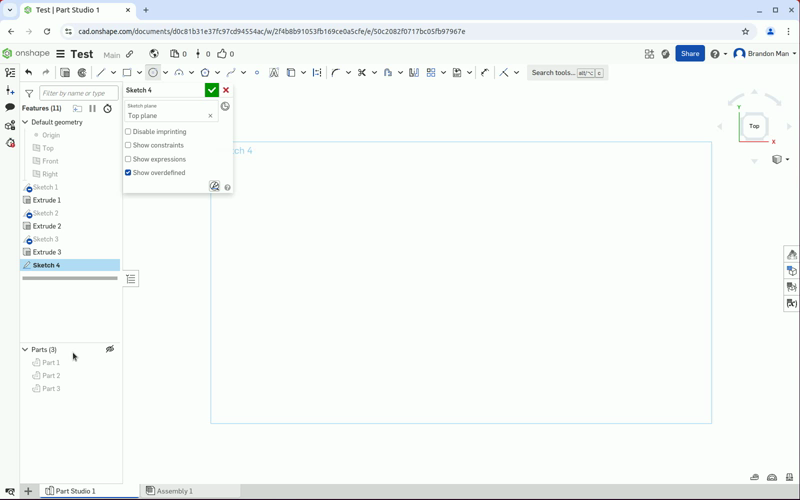
key_down(shift)
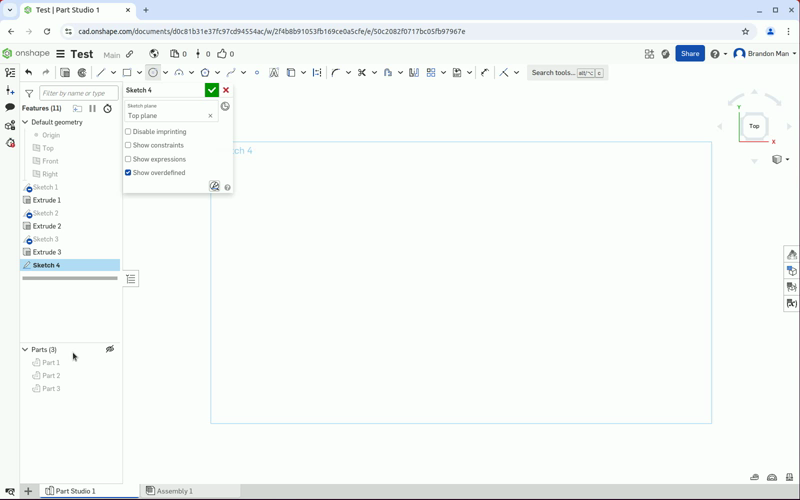
mouse_move(429, 261)
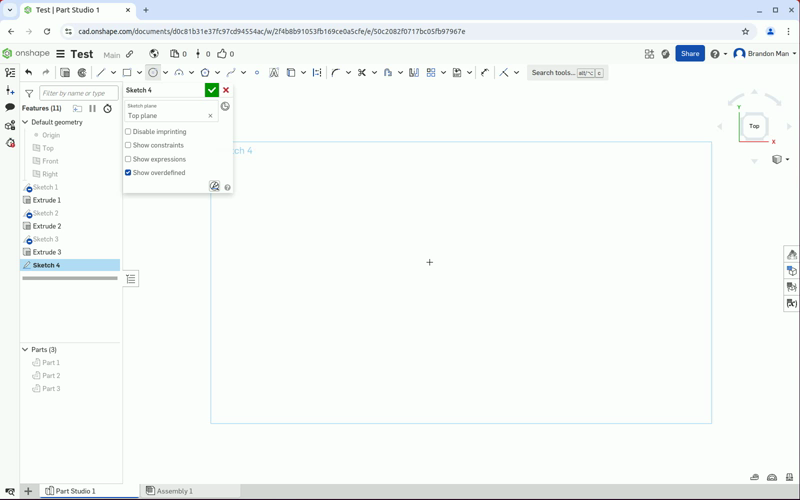
click(429, 261)
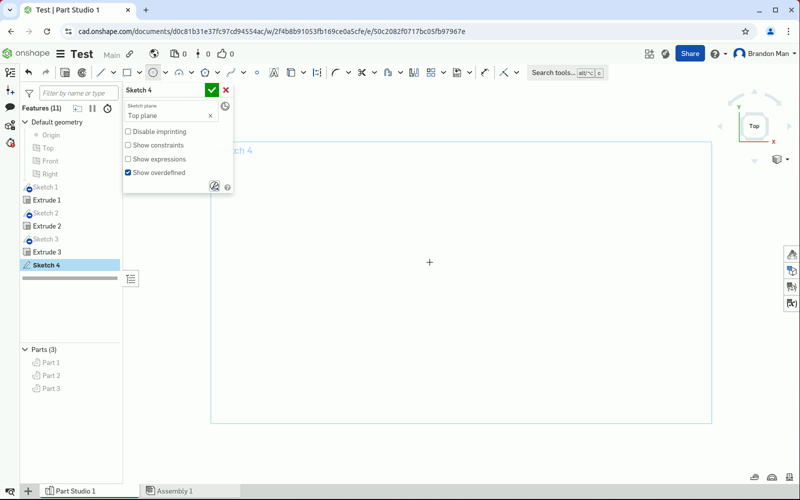
key_up(shift)
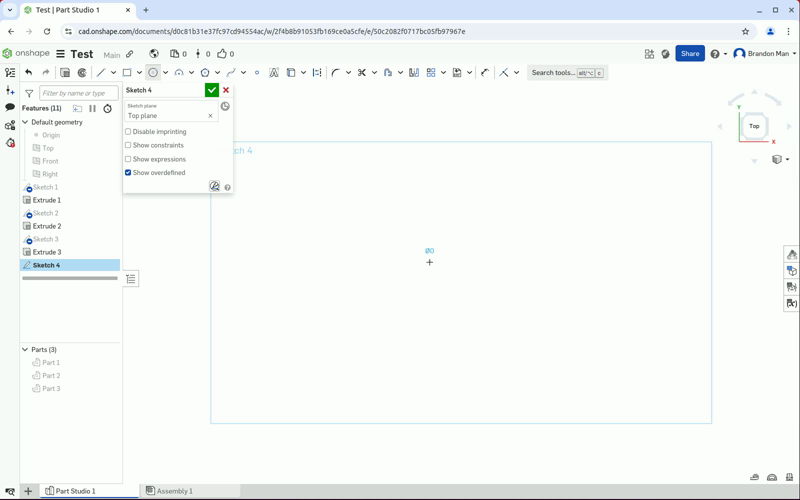
mouse_move(434, 261)
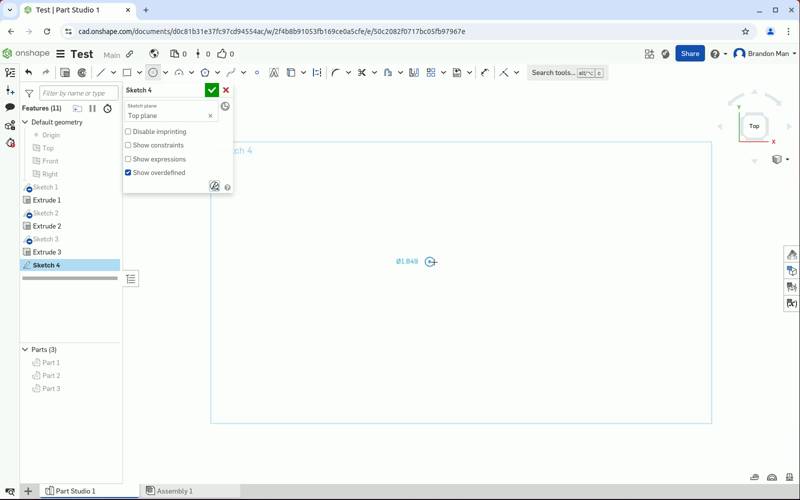
click(434, 261)
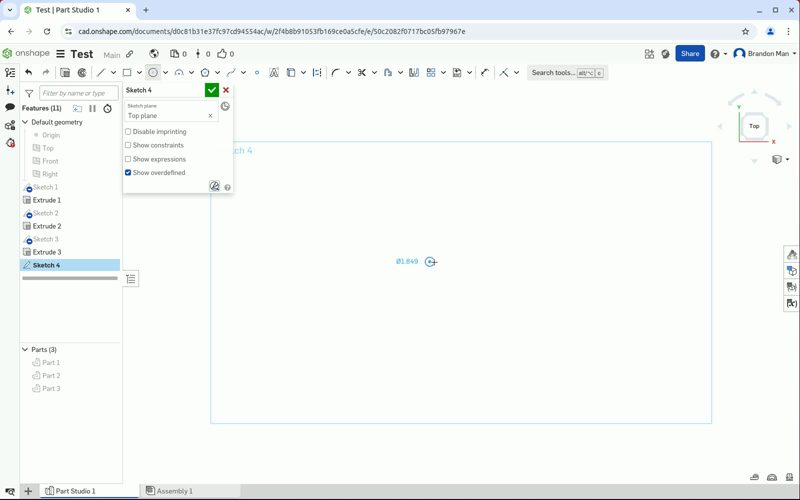
key(esc)
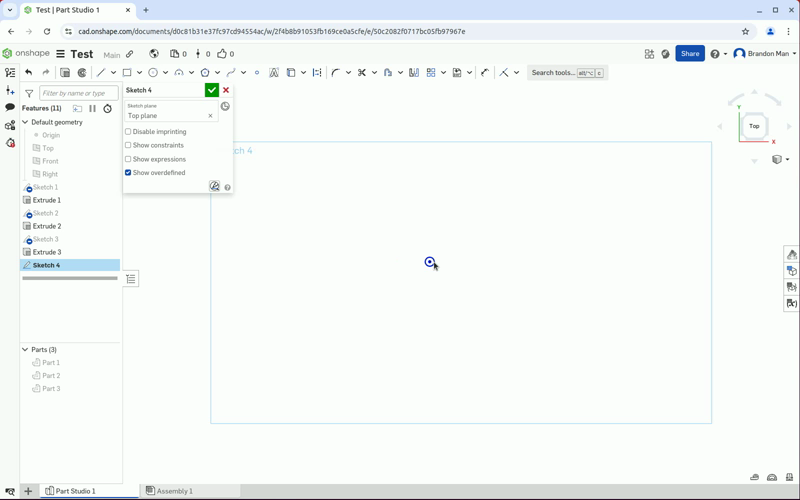
mouse_move(429, 263)
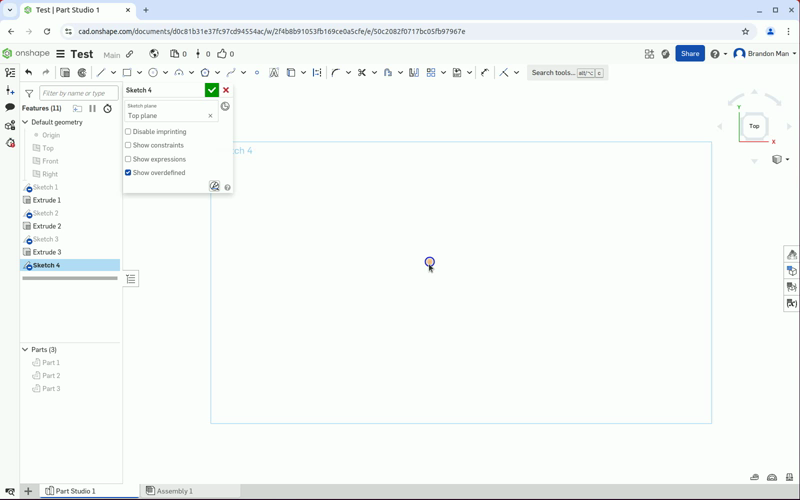
scroll(6)
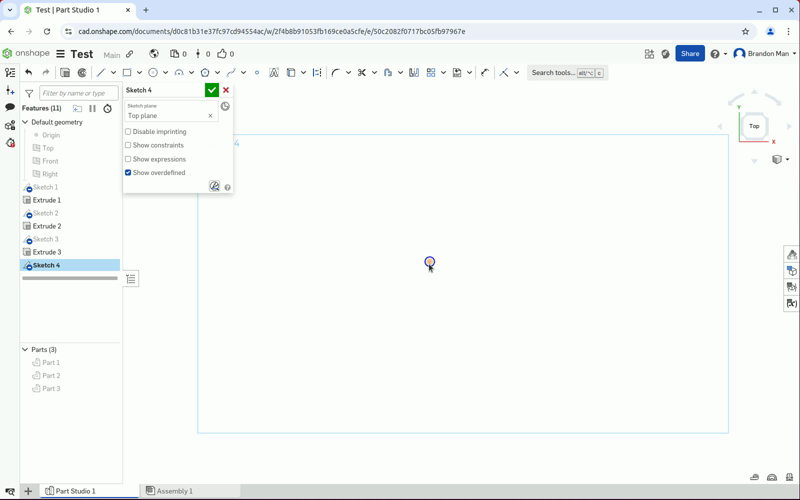
scroll(6)
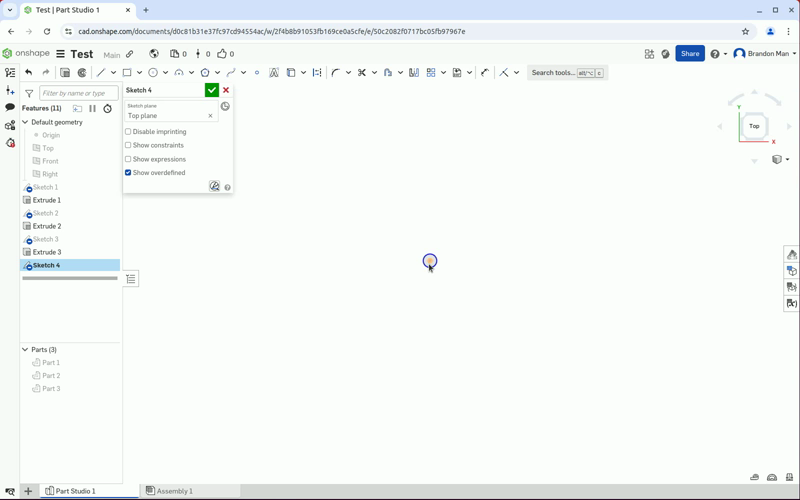
scroll(6)
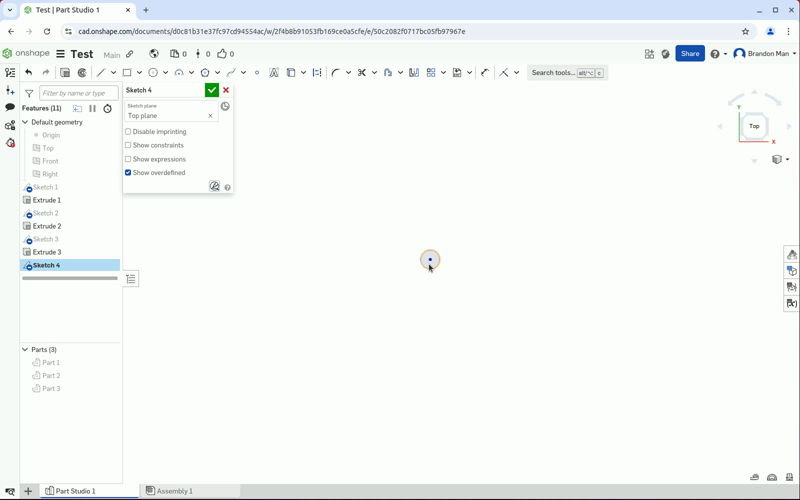
scroll(6)
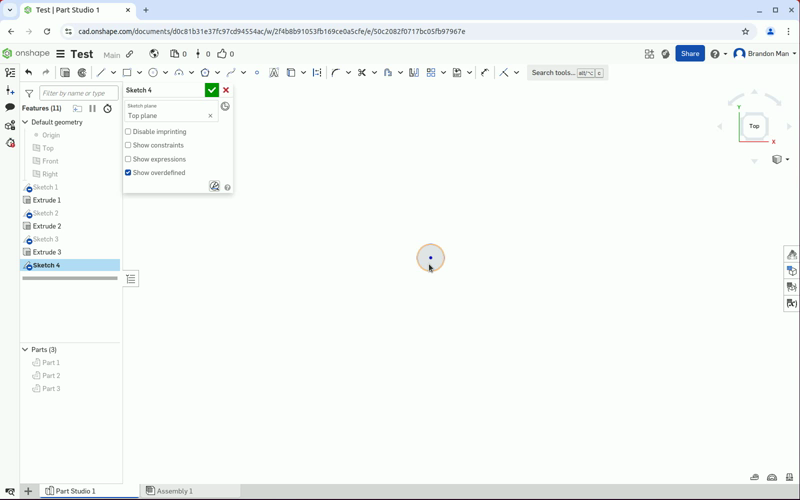
scroll(6)
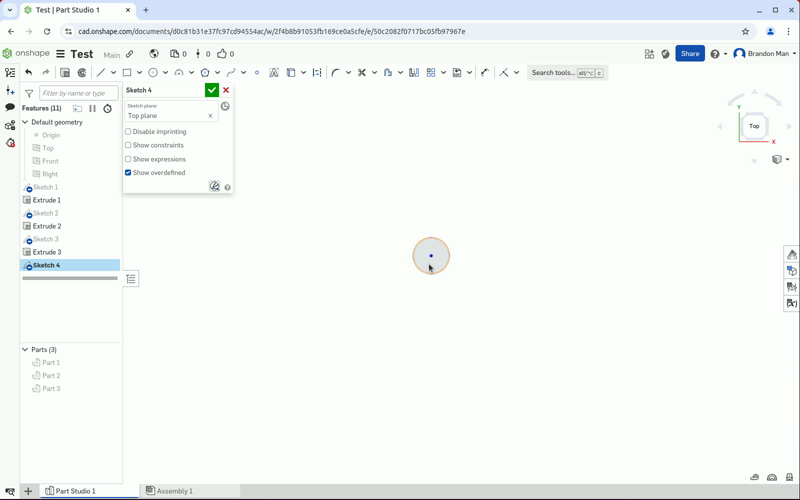
scroll(6)
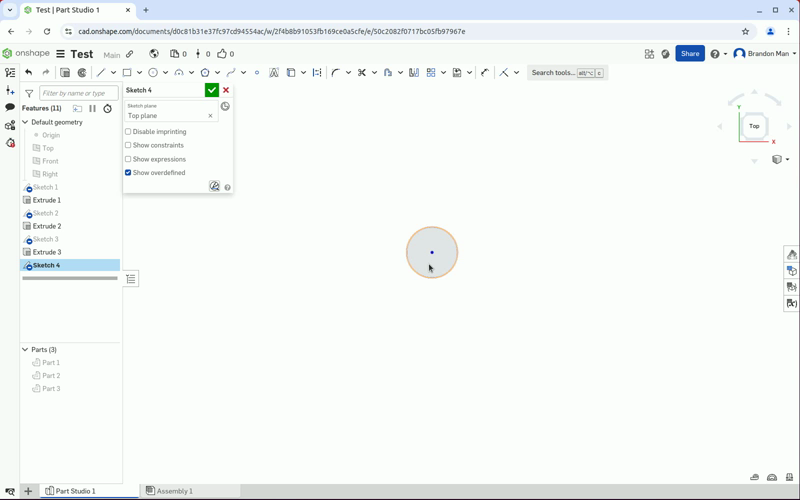
scroll(6)
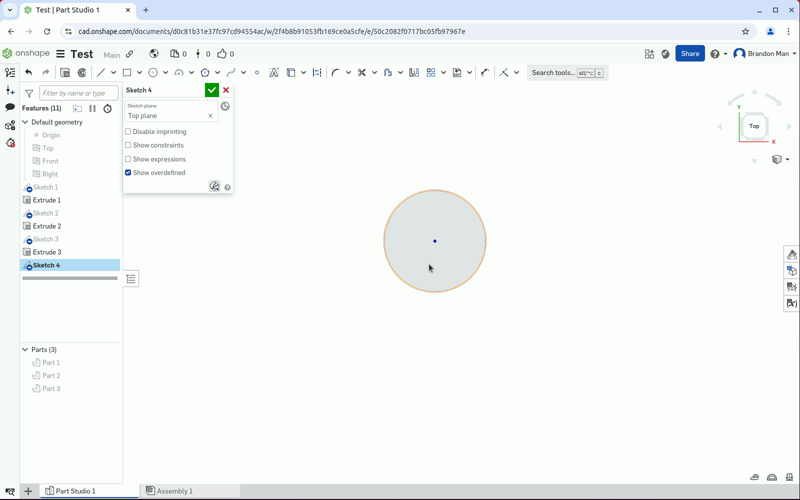
click(429, 263)
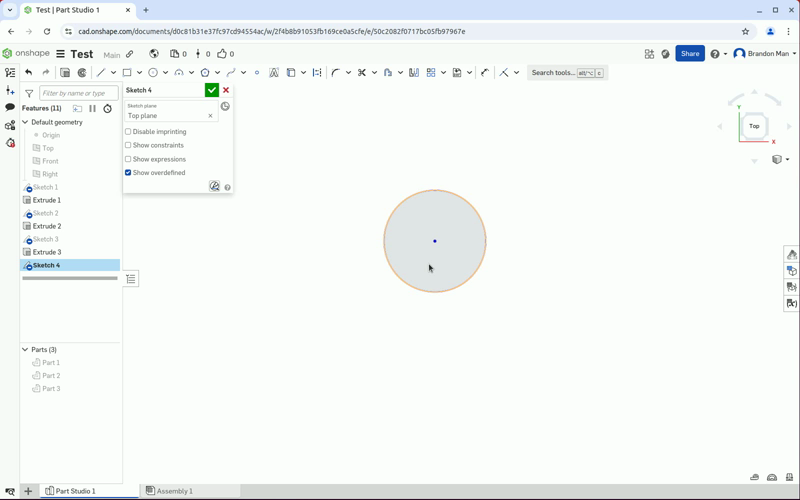
scroll(-6)
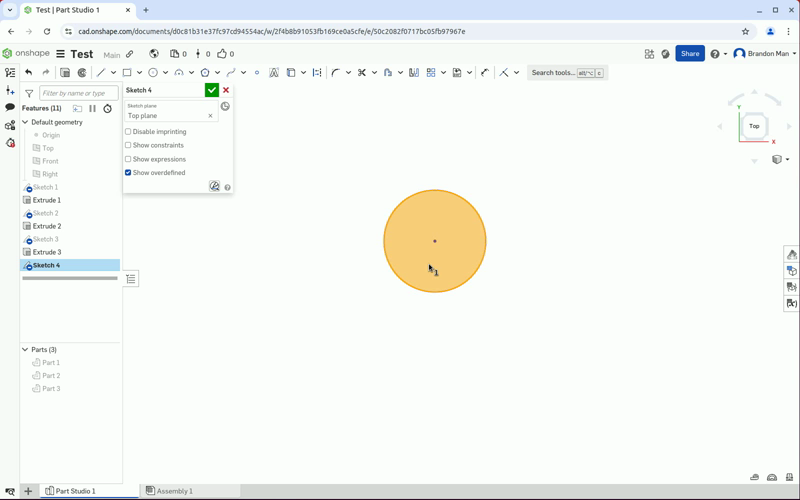
scroll(-6)
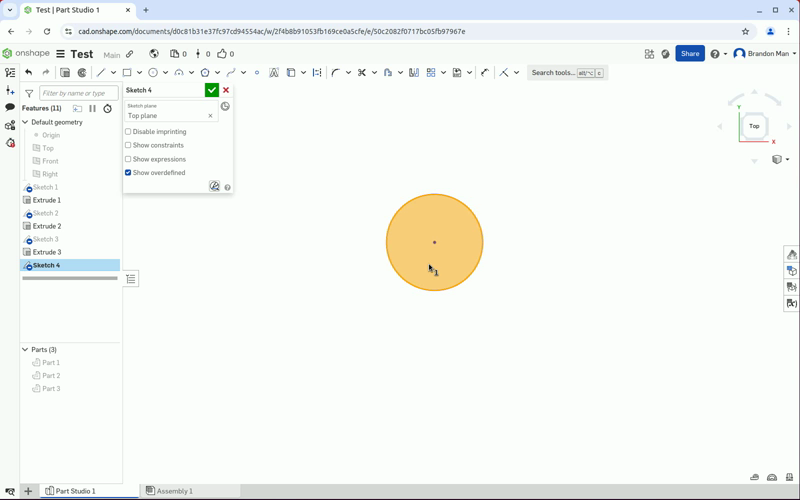
scroll(-6)
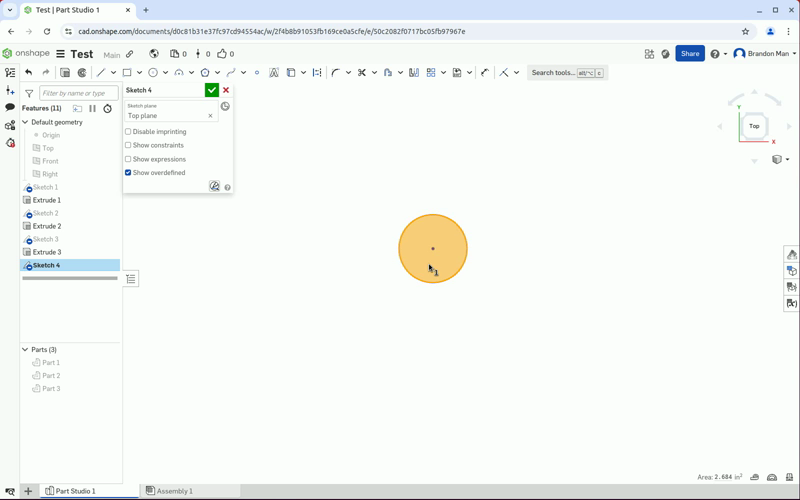
scroll(-6)
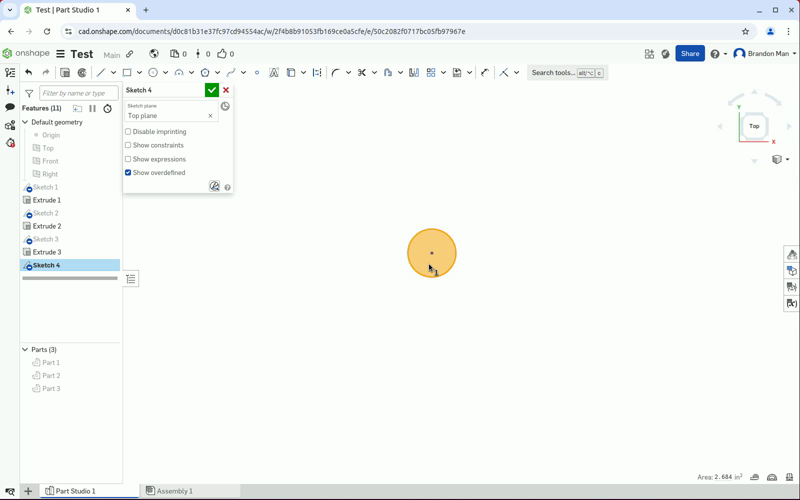
scroll(-6)
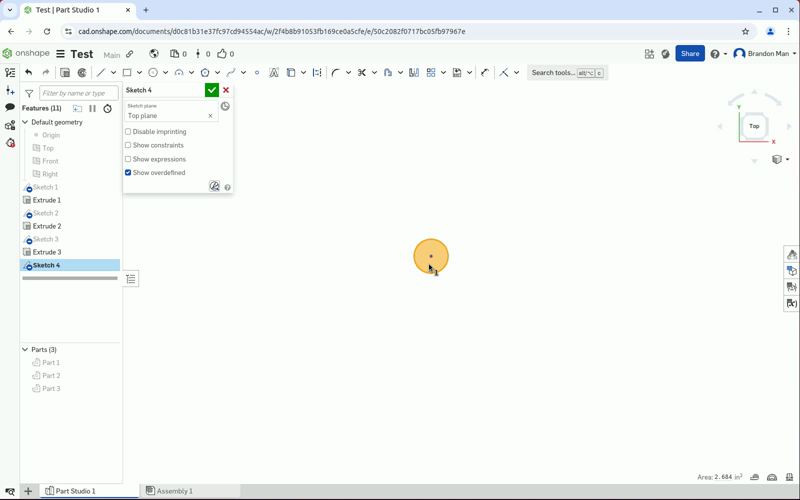
scroll(-6)
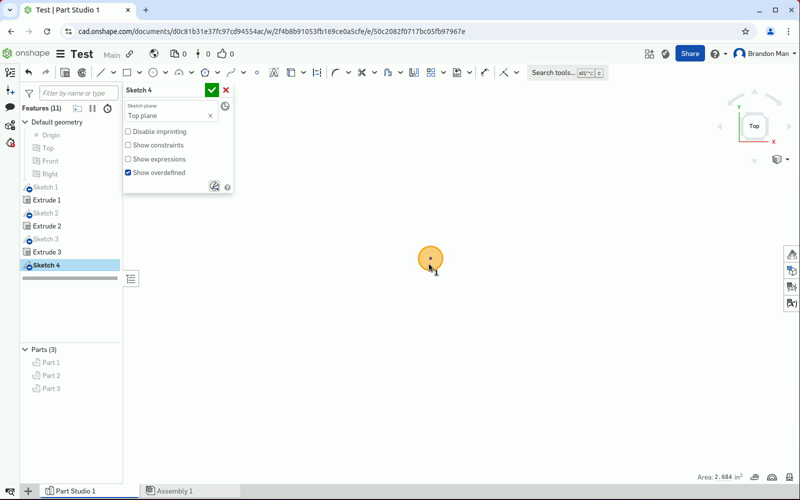
scroll(-6)
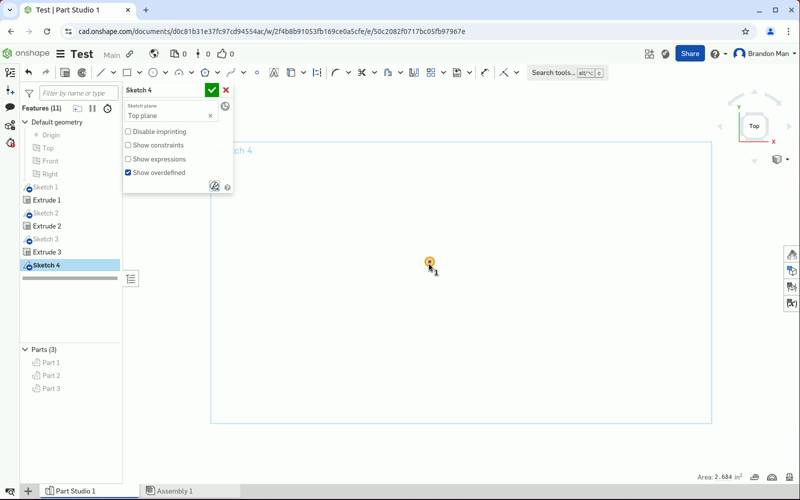
mouse_move(73, 352)
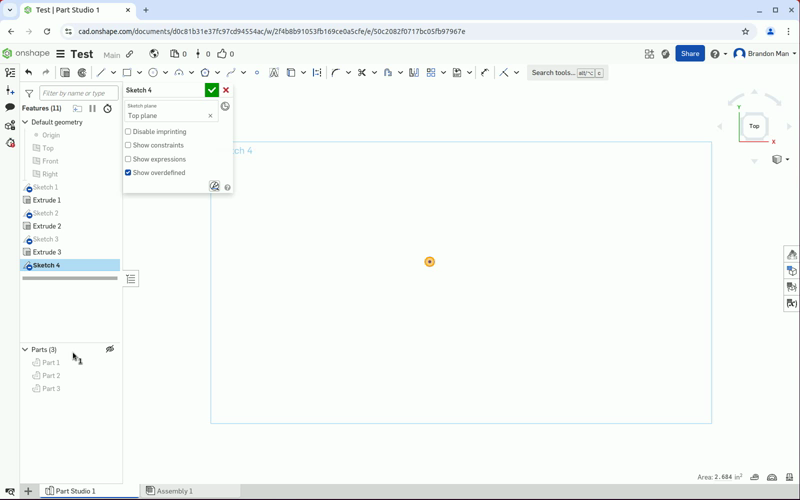
key(shift+y)
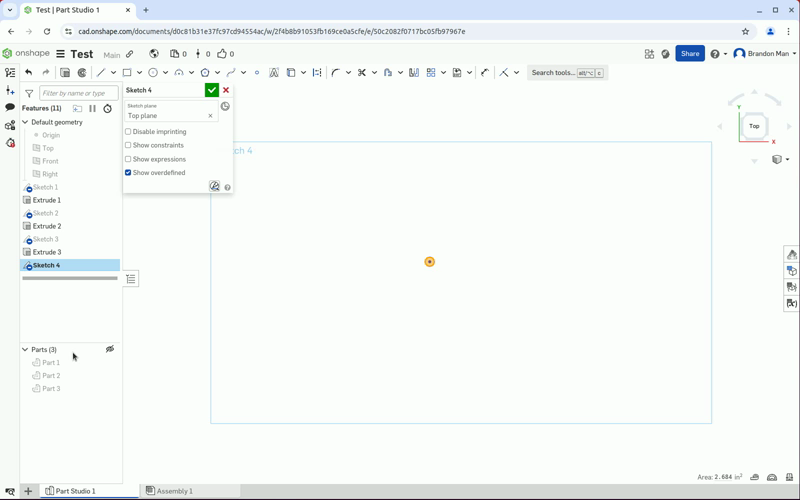
key(shift+e)
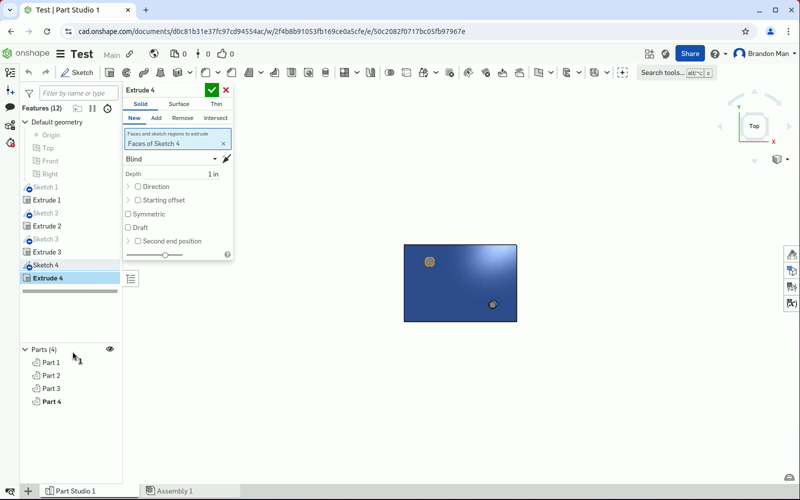
mouse_move(143, 106)
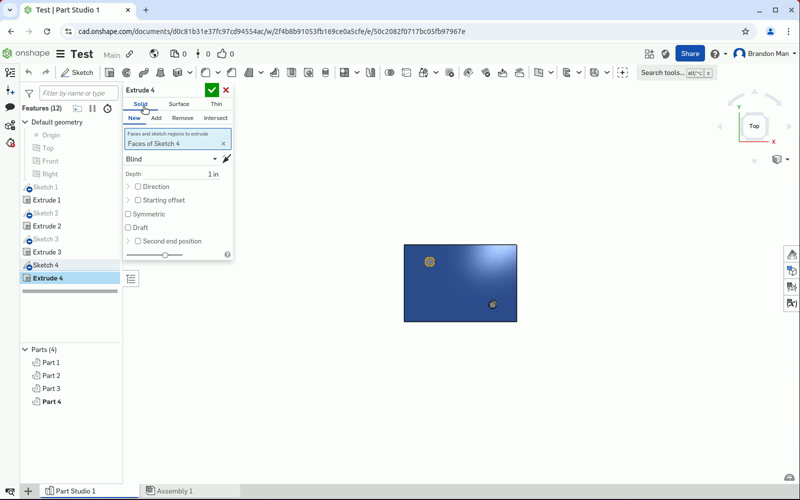
click(143, 106)
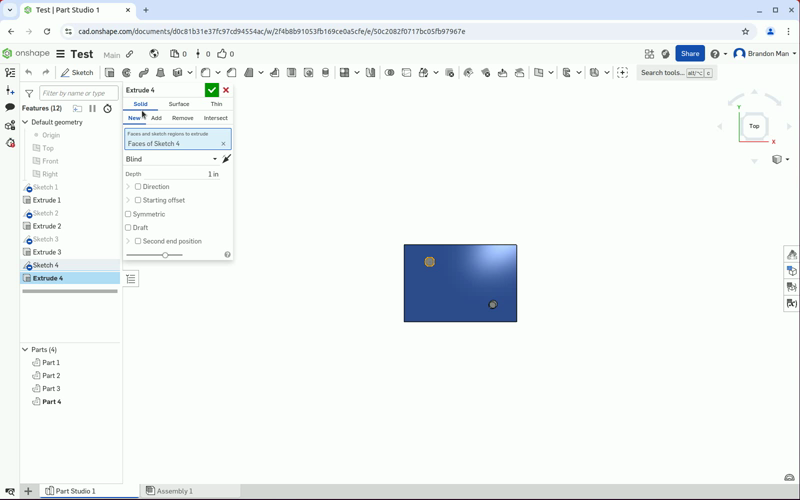
mouse_move(137, 120)
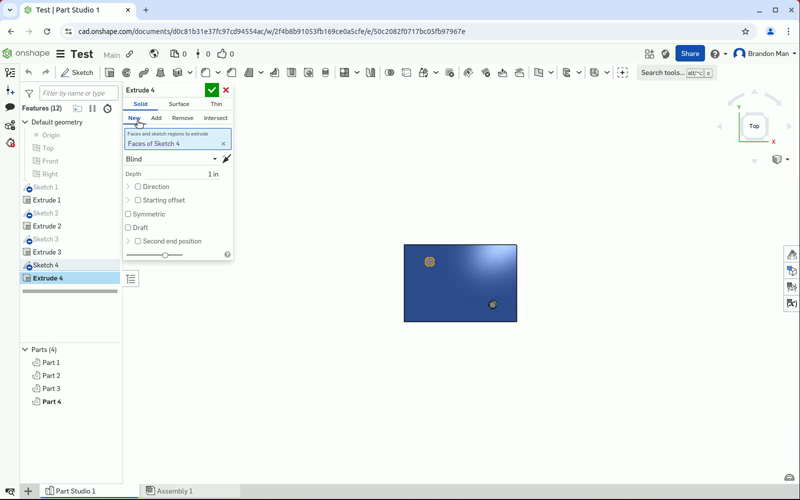
click(137, 120)
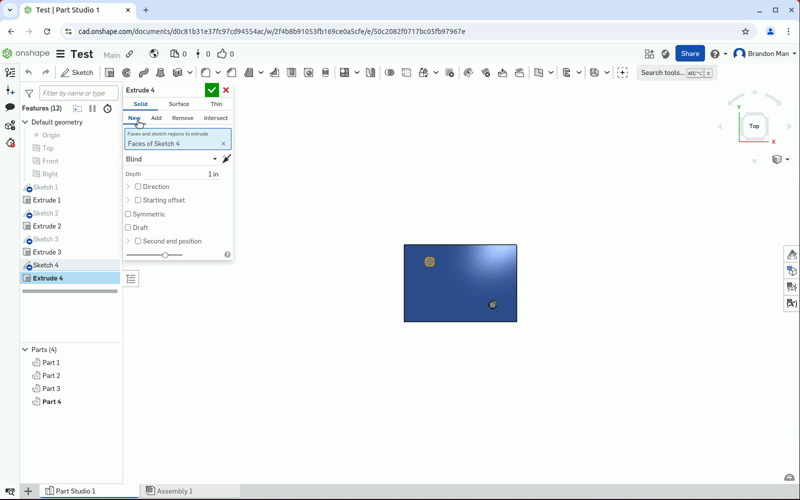
key(tab, 4)
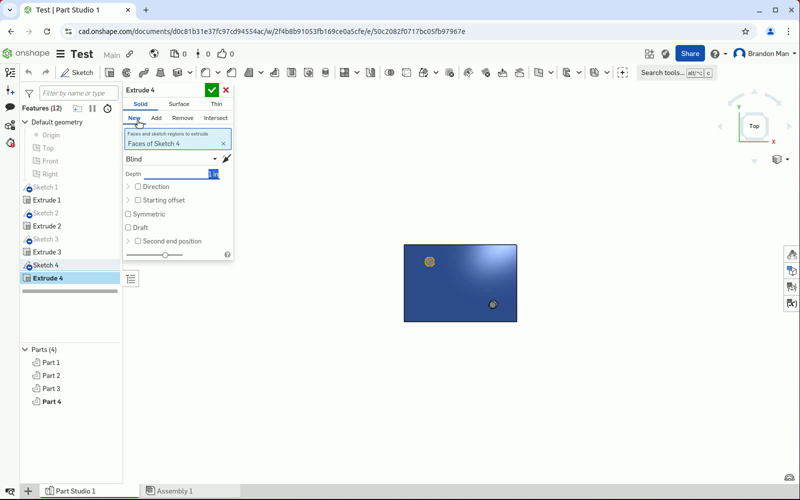
text(1.204)
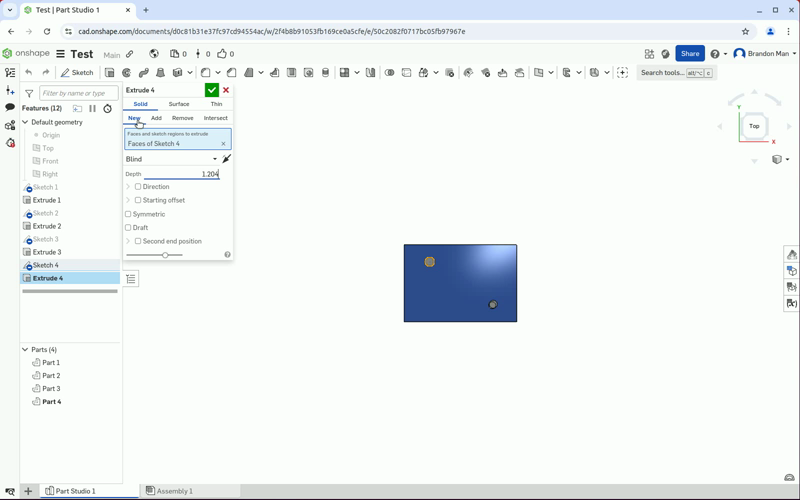
key(enter)
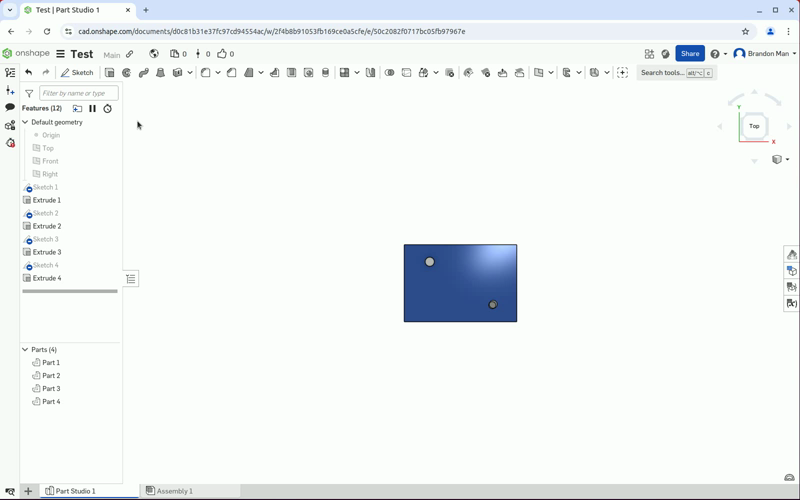
key(shift+h)
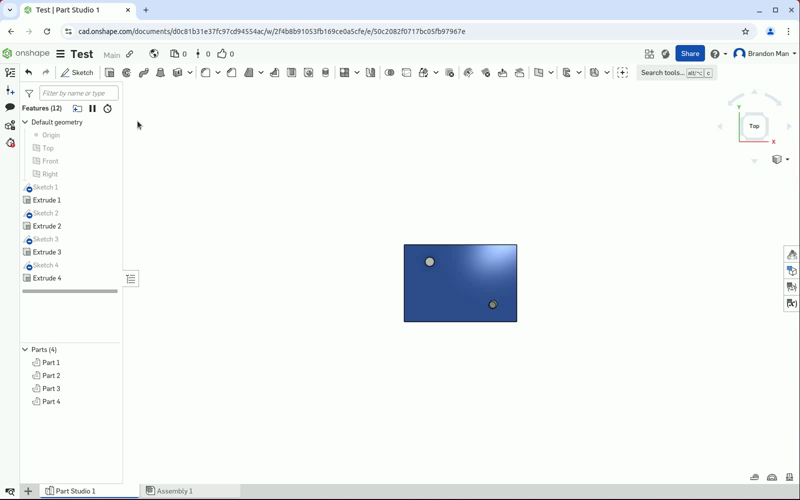
key(shift+h)
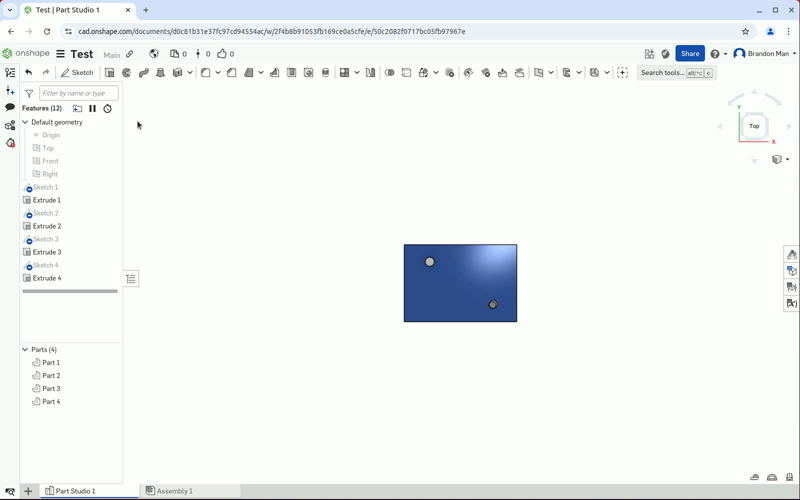
mouse_move(73, 189)
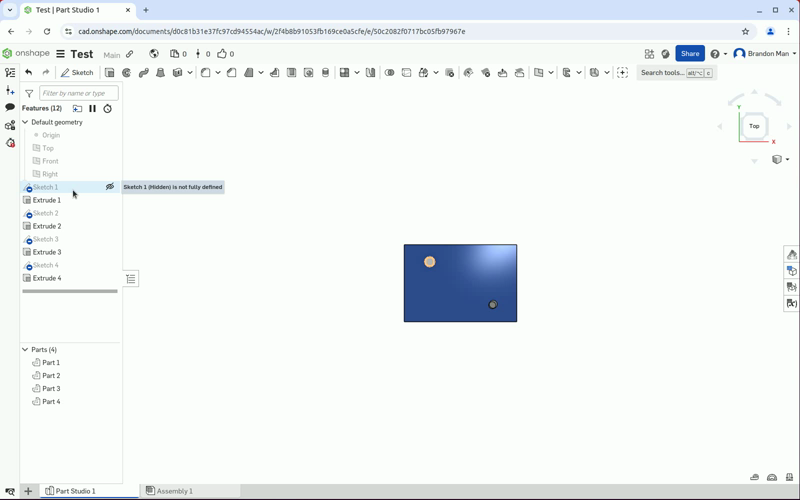
click(73, 189)
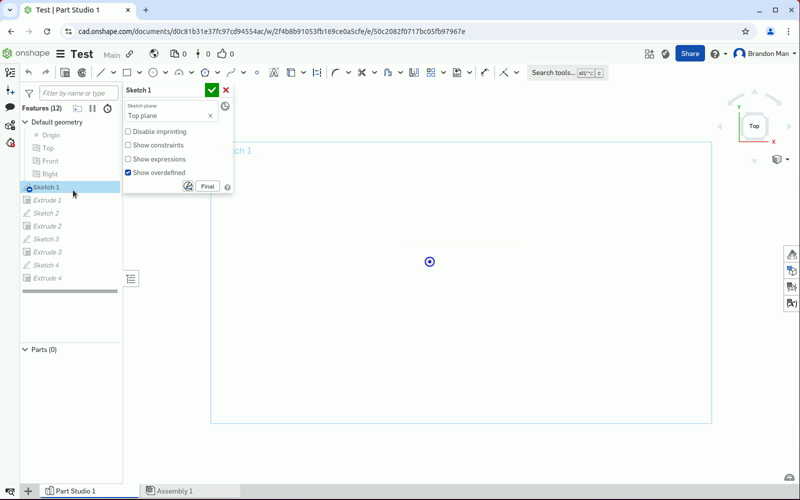
mouse_move(229, 92)
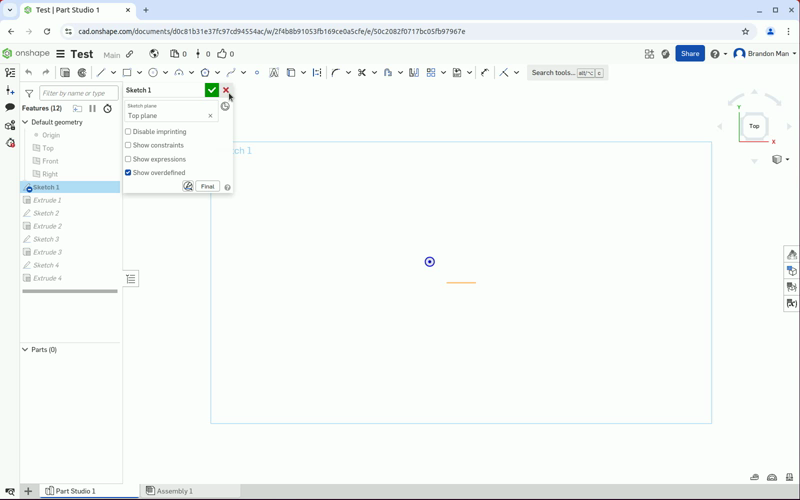
click(229, 92)
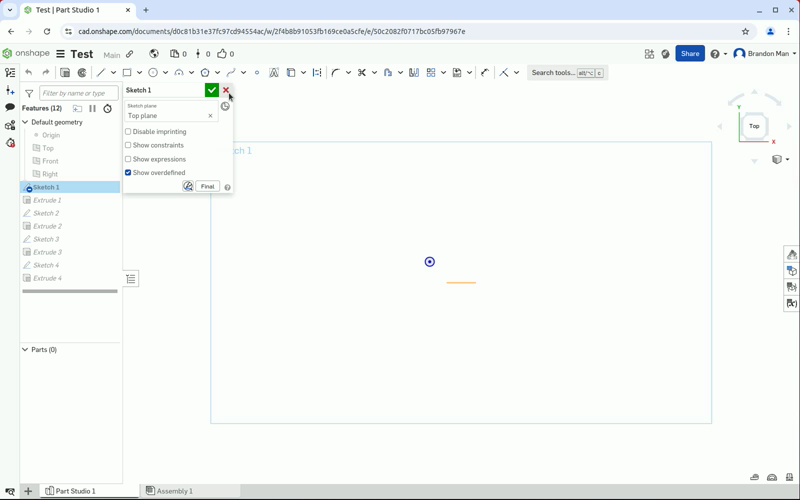
key(shift+s)
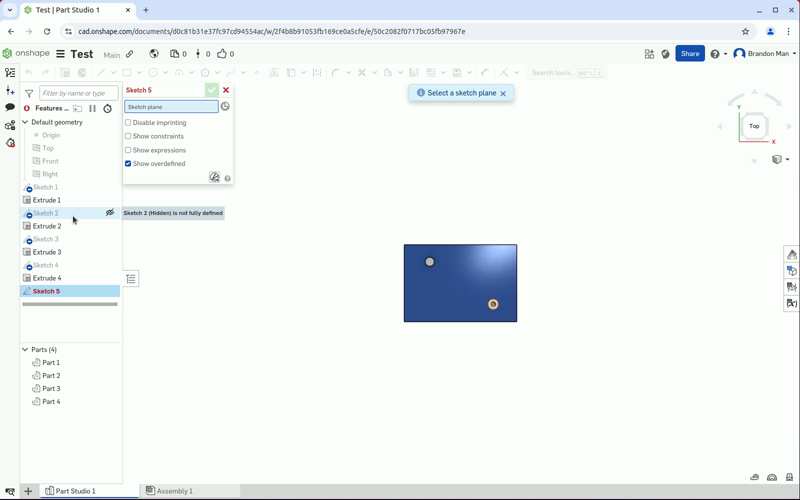
scroll(3)
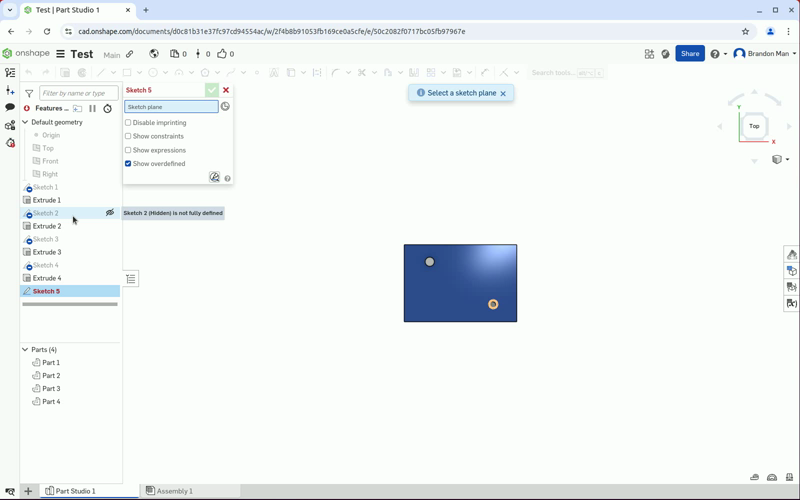
mouse_move(73, 150)
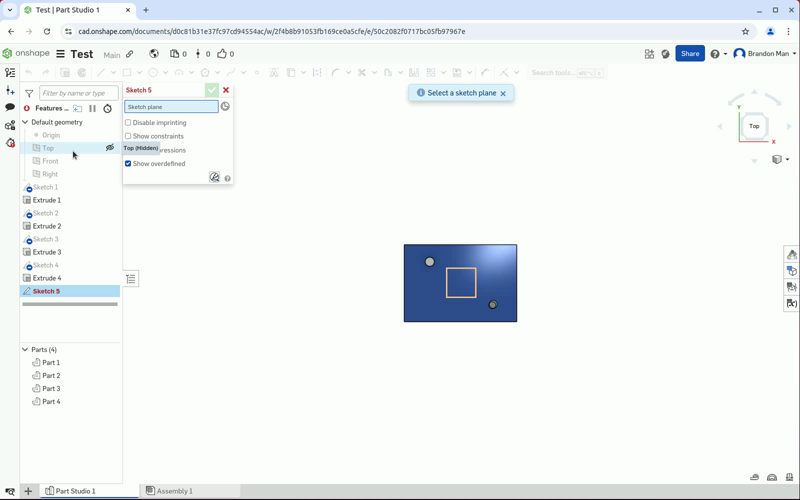
click(73, 150)
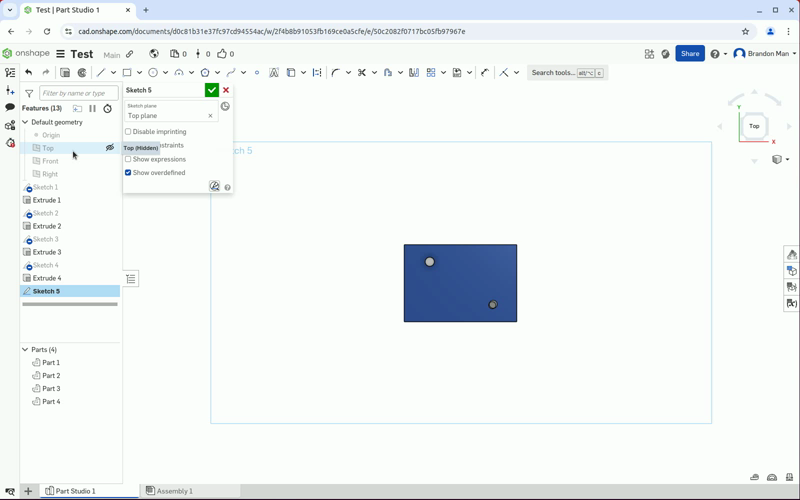
mouse_move(73, 352)
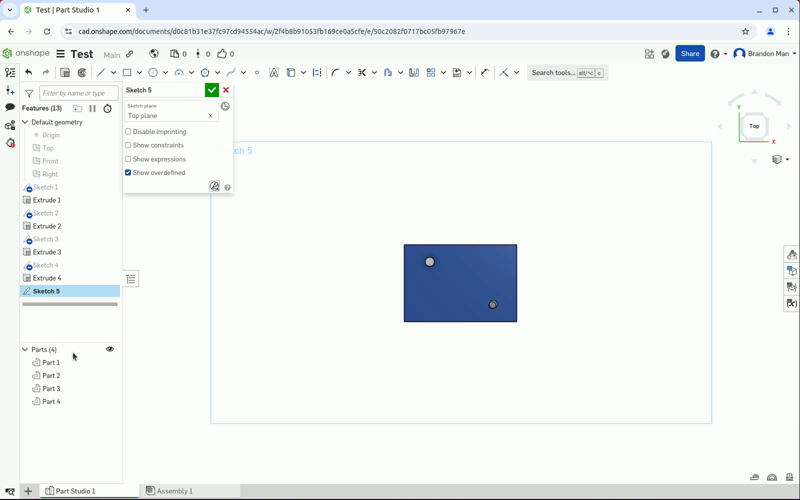
key(y)
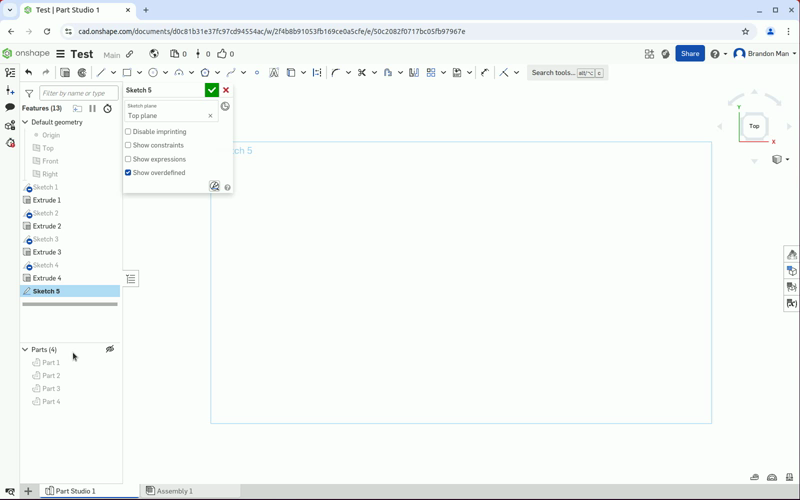
key(c)
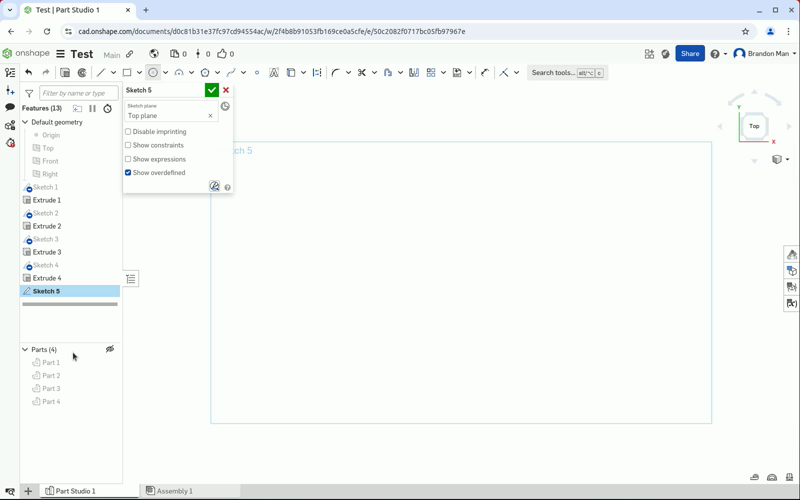
key_down(shift)
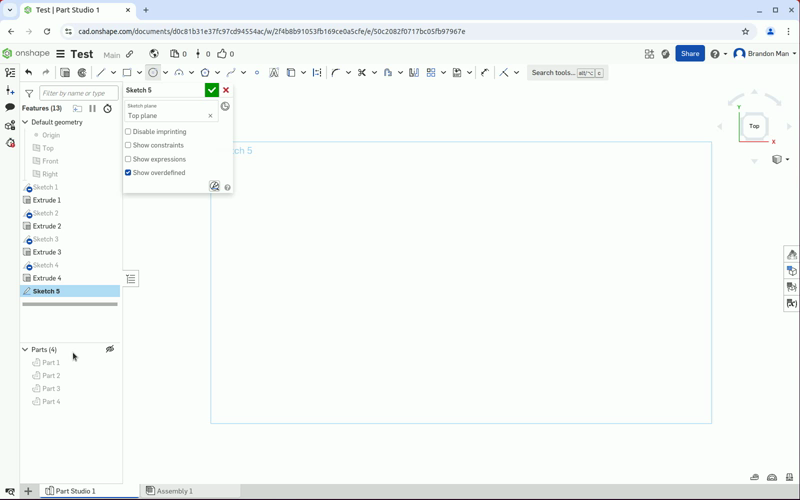
mouse_move(493, 304)
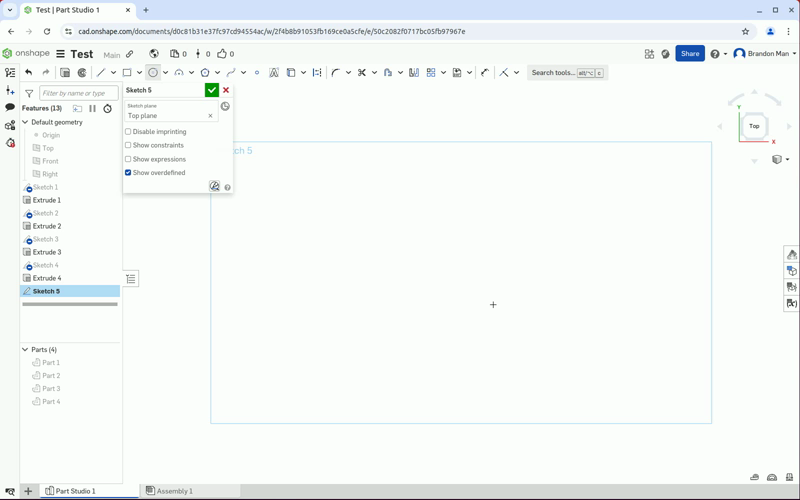
click(493, 304)
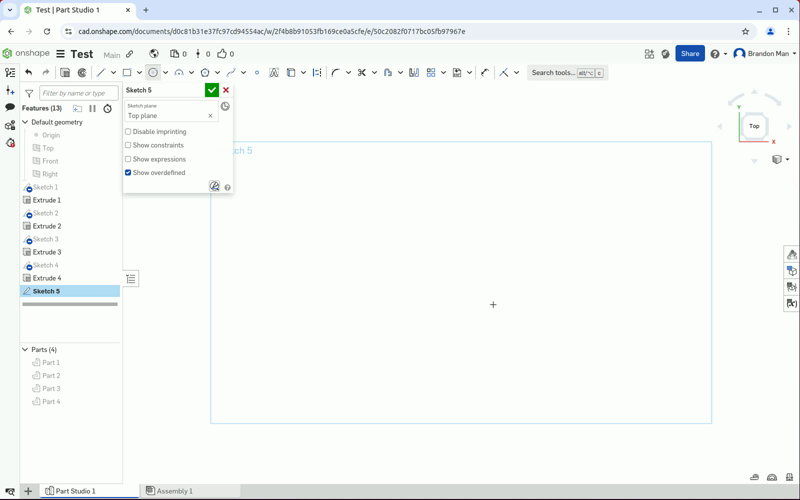
key_up(shift)
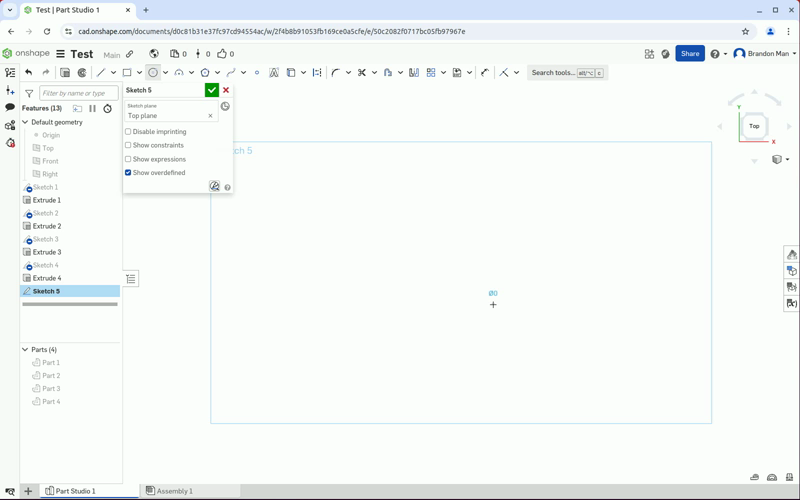
mouse_move(497, 304)
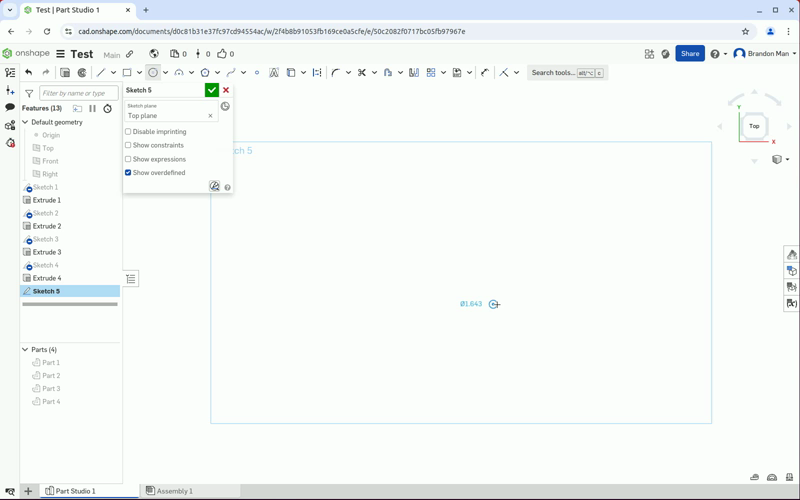
click(497, 304)
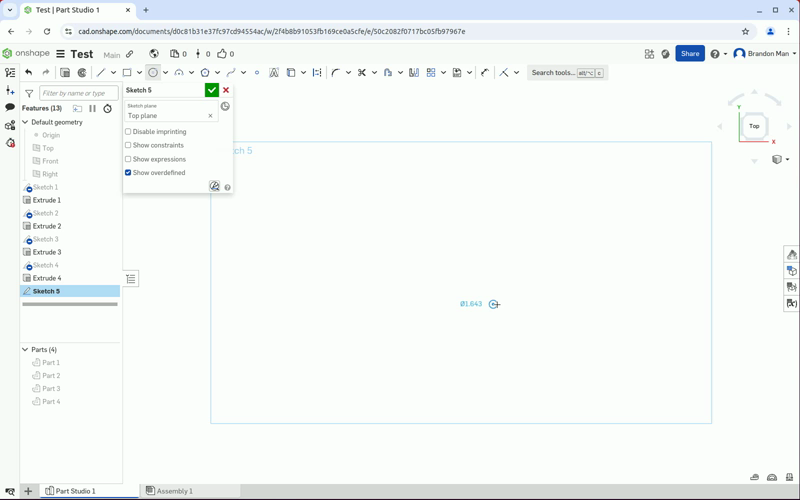
key(esc)
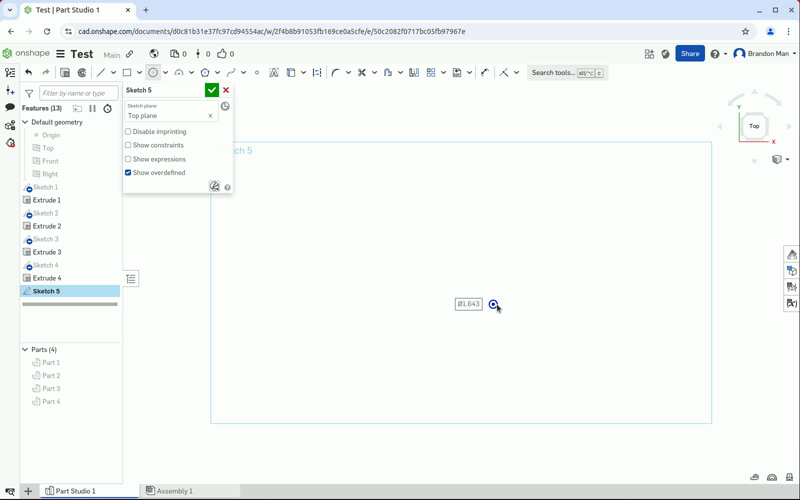
mouse_move(490, 304)
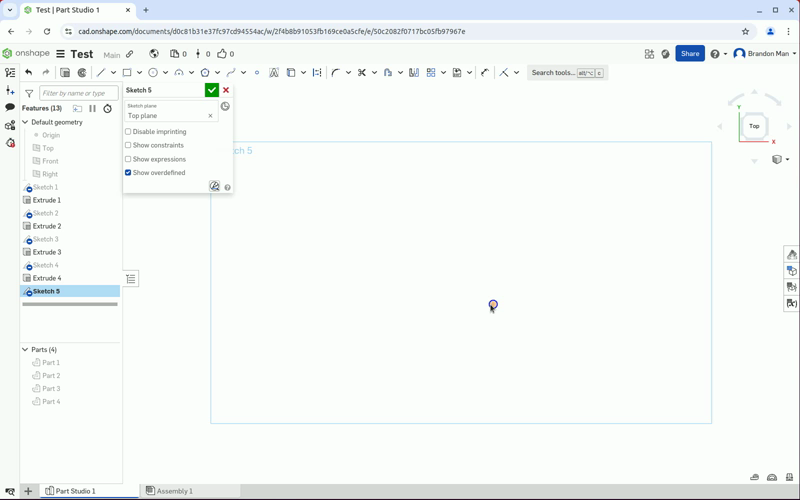
scroll(6)
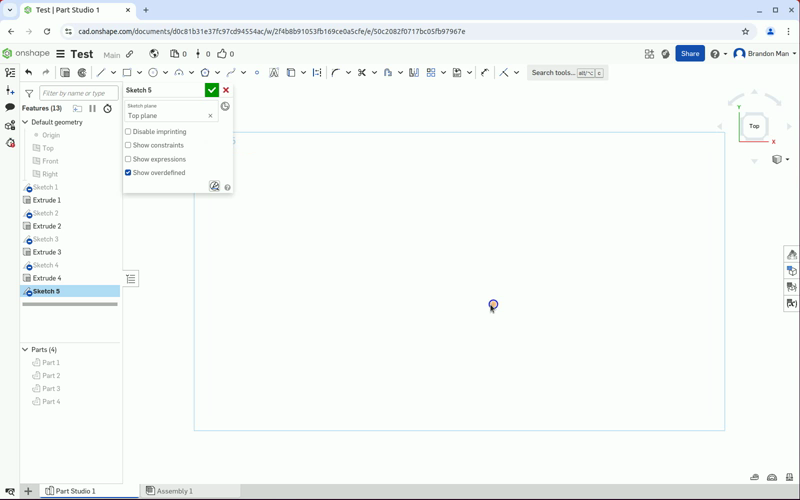
scroll(6)
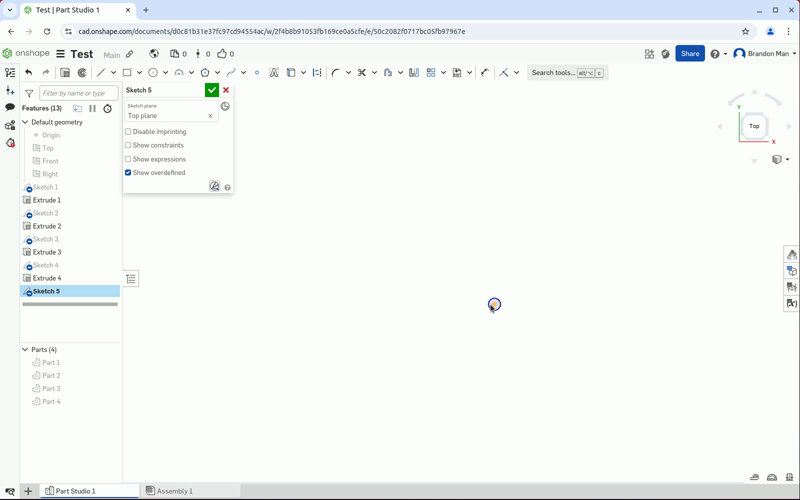
scroll(6)
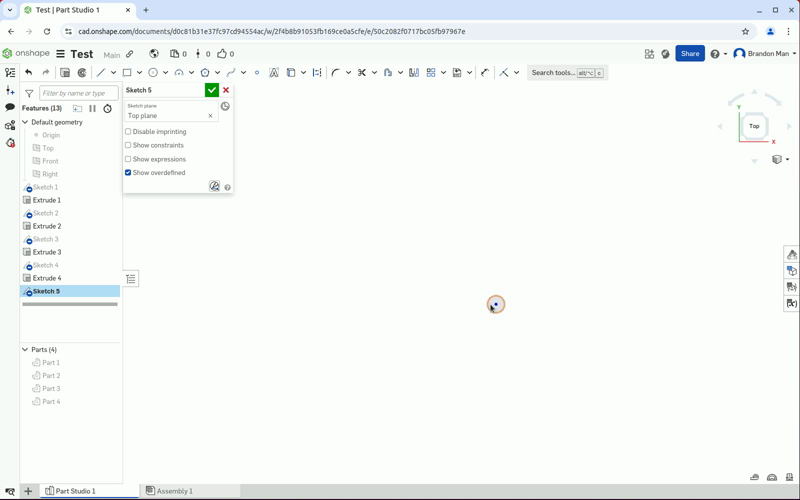
scroll(6)
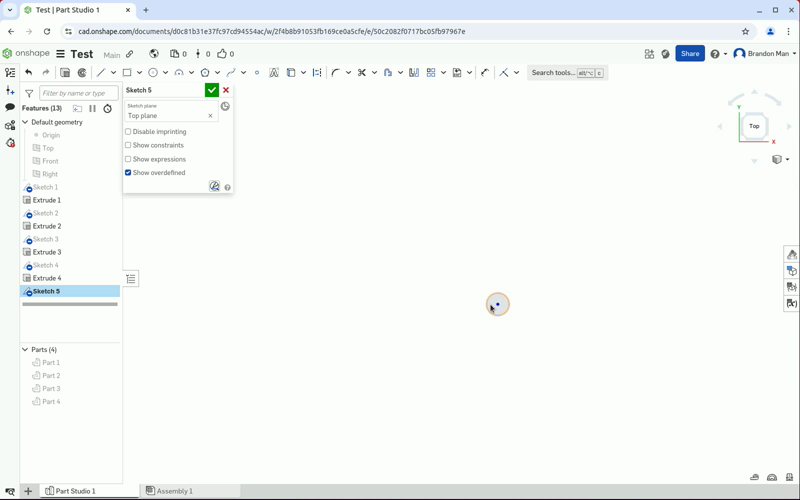
scroll(6)
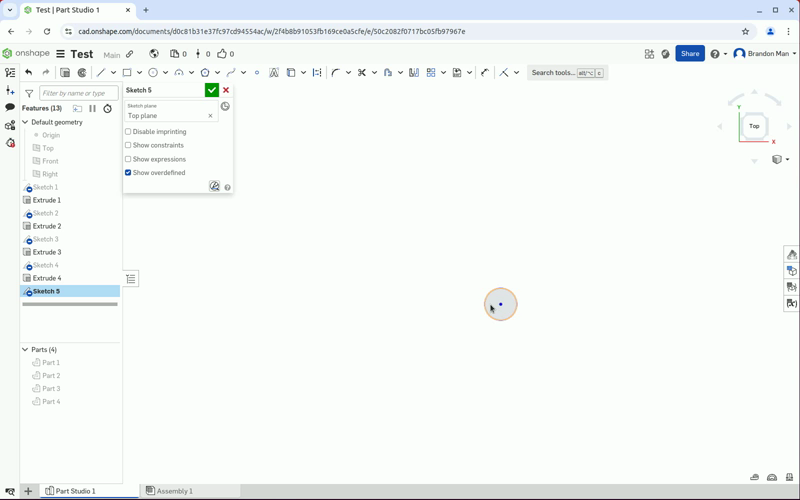
scroll(6)
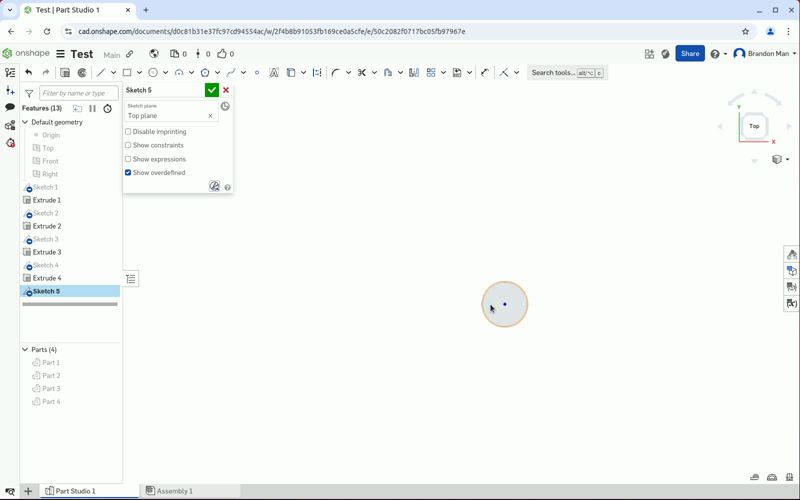
scroll(6)
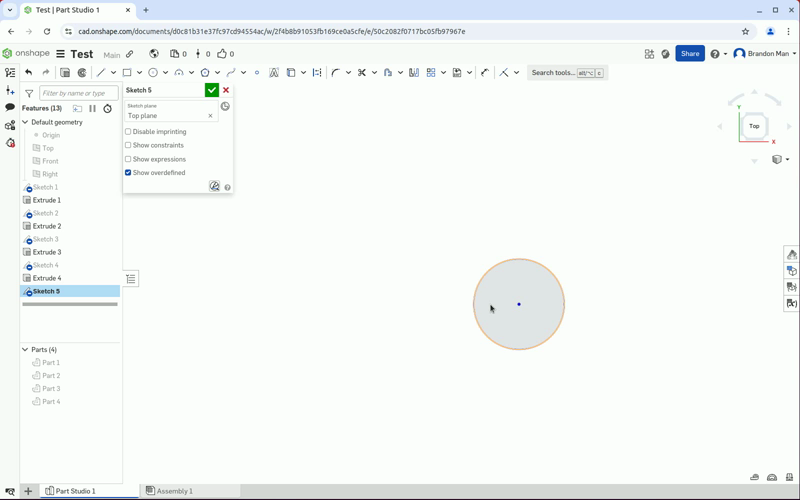
click(490, 304)
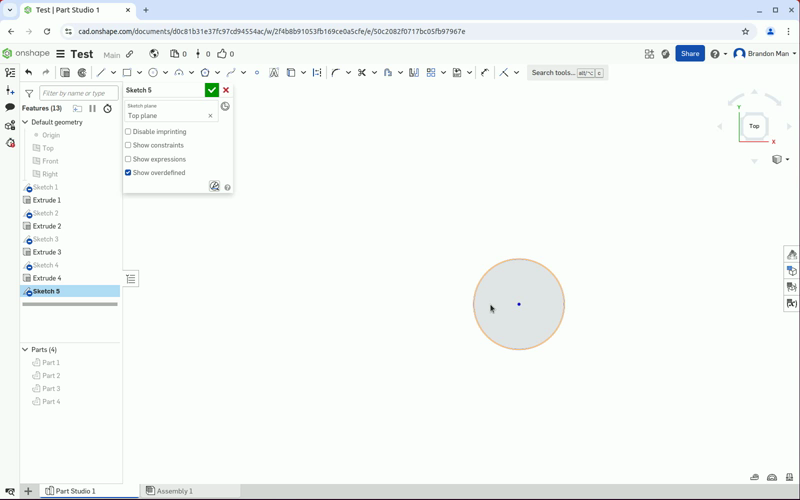
scroll(-6)
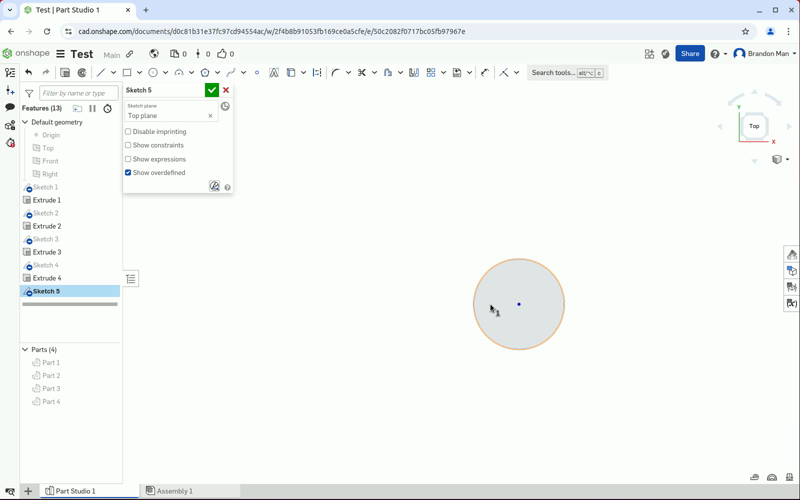
scroll(-6)
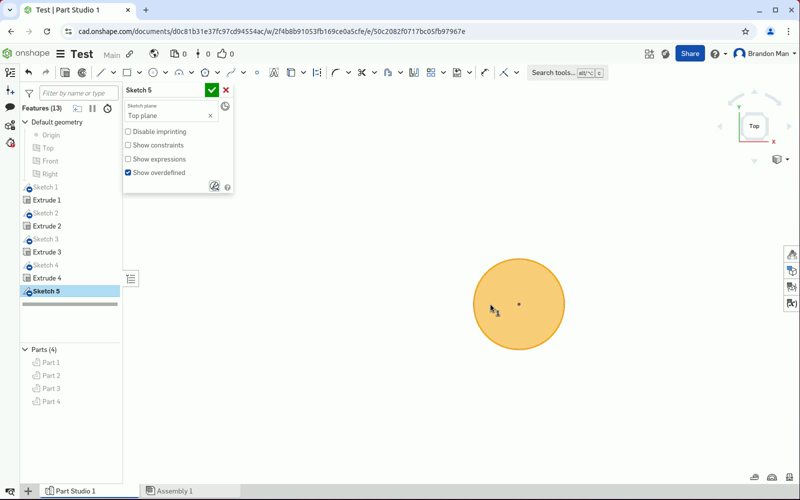
scroll(-6)
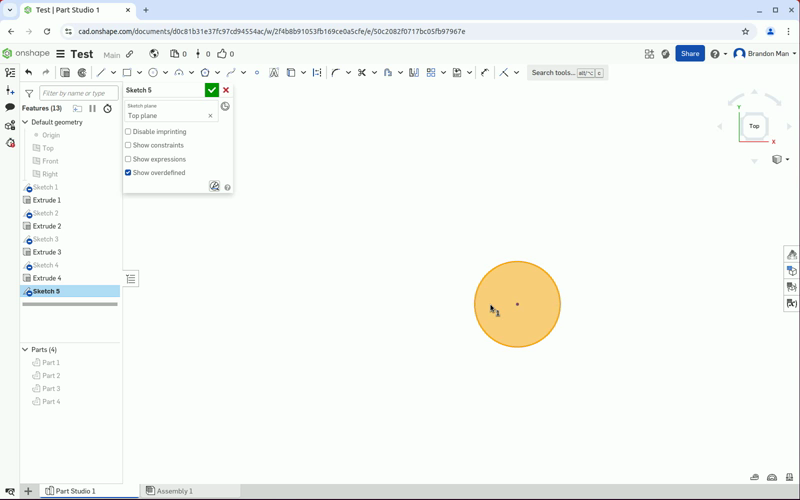
scroll(-6)
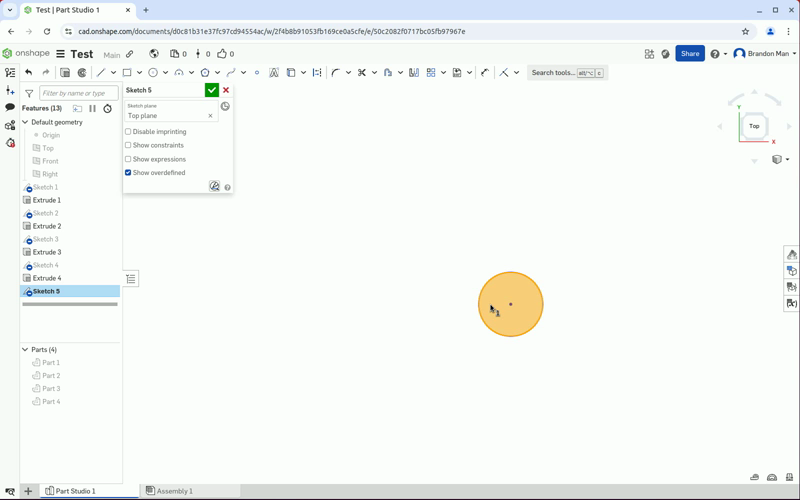
scroll(-6)
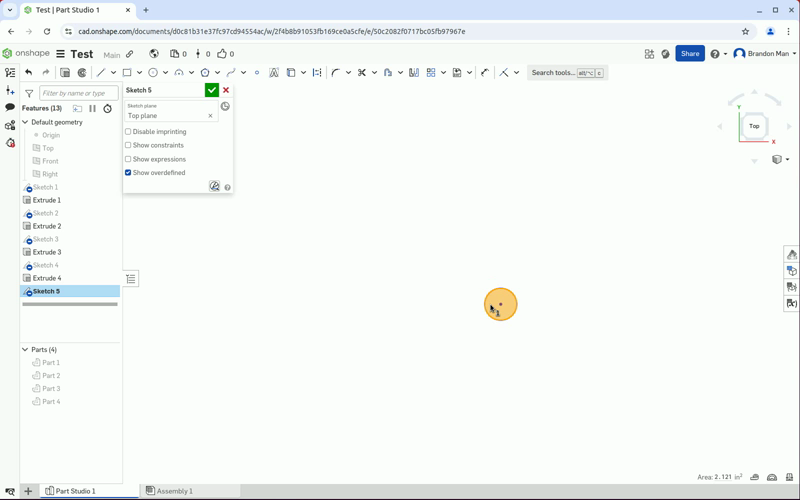
scroll(-6)
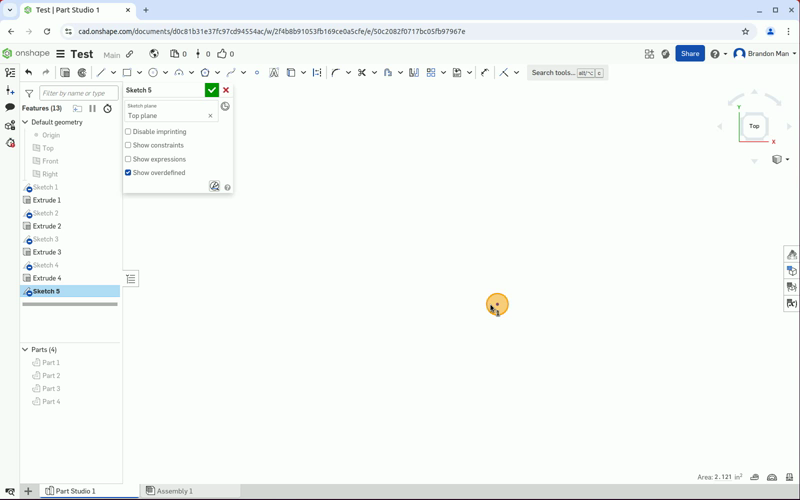
scroll(-6)
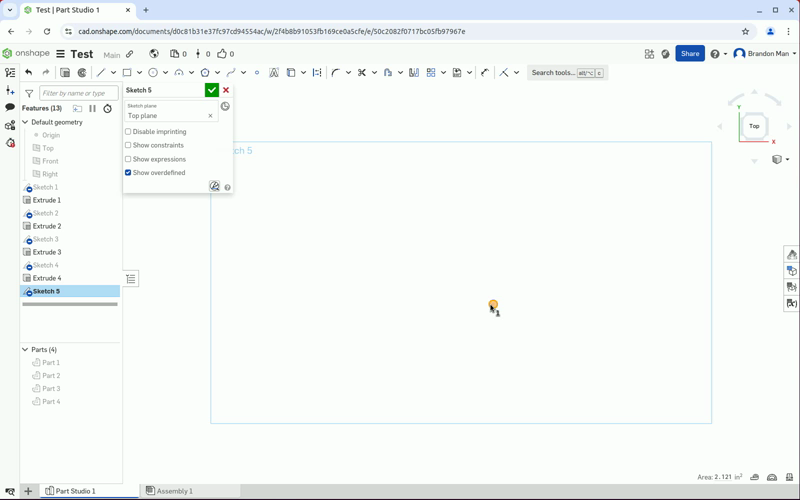
mouse_move(73, 352)
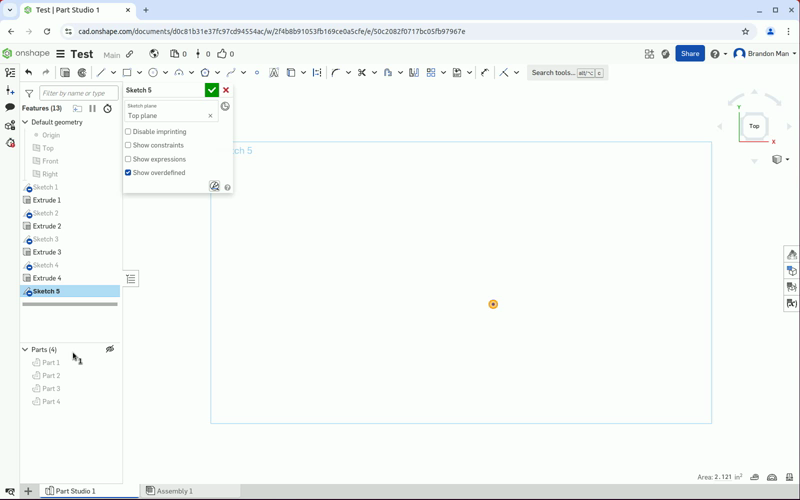
key(shift+y)
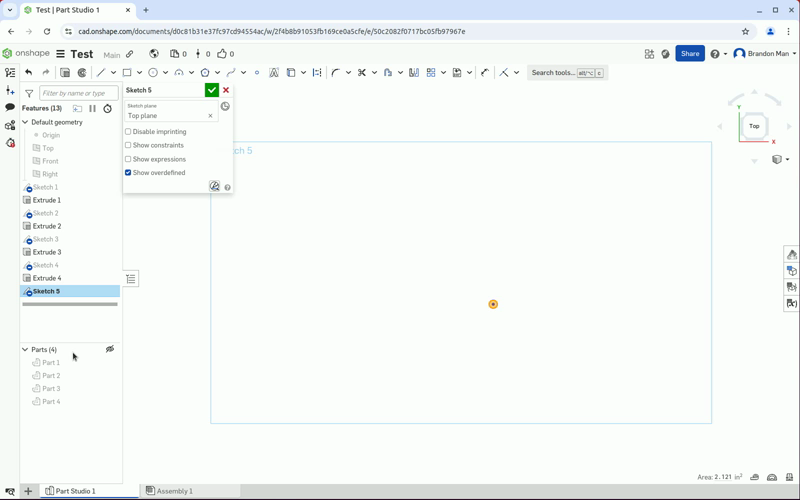
key(shift+e)
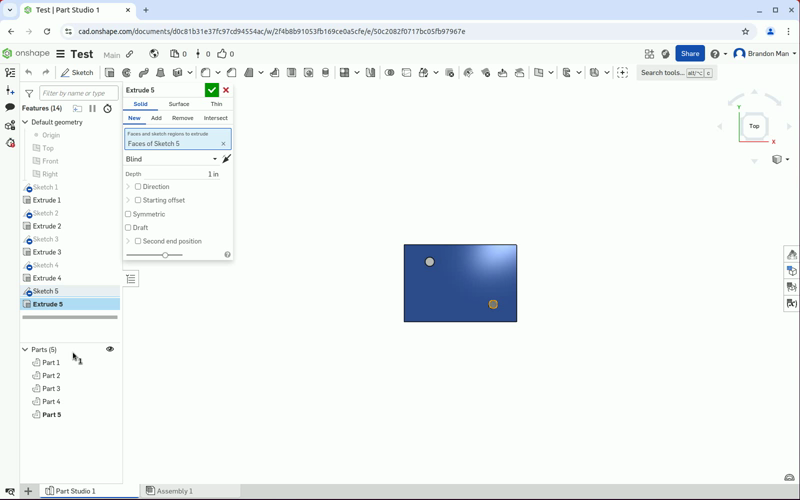
mouse_move(143, 106)
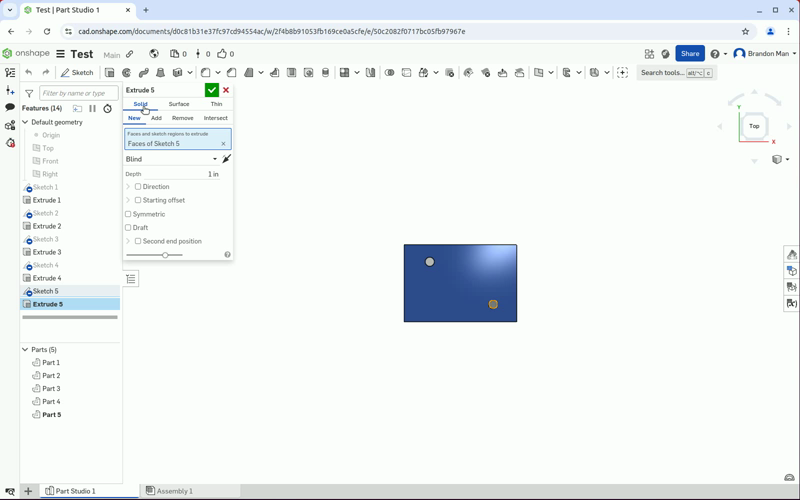
click(143, 106)
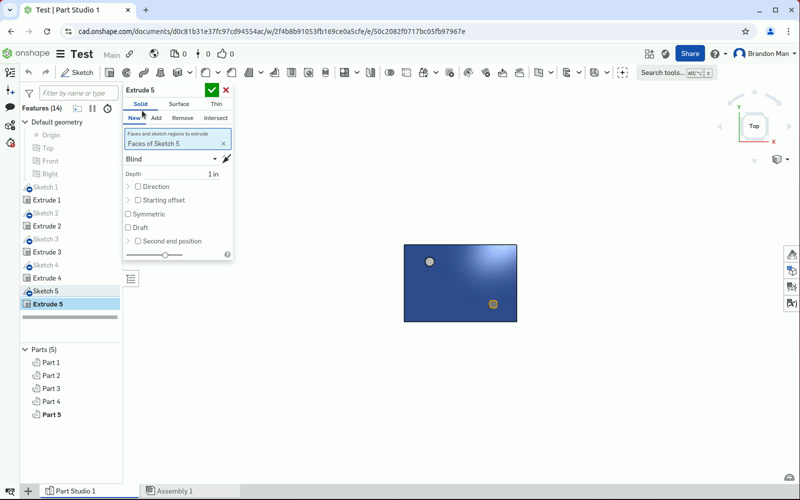
mouse_move(137, 120)
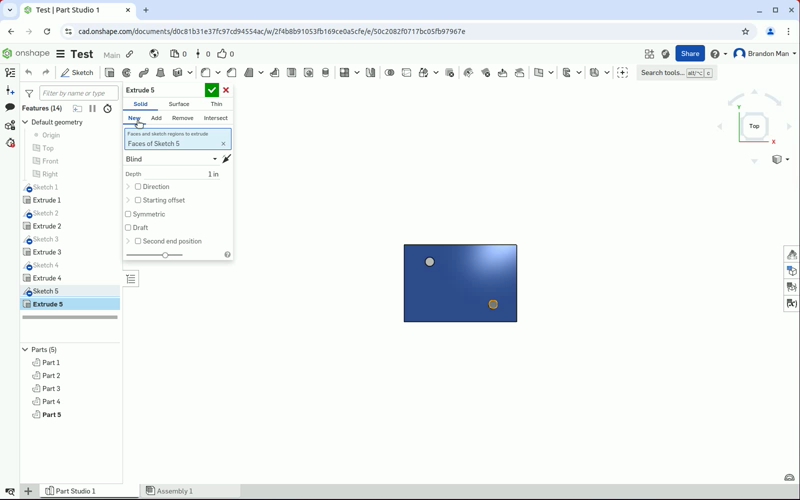
click(137, 120)
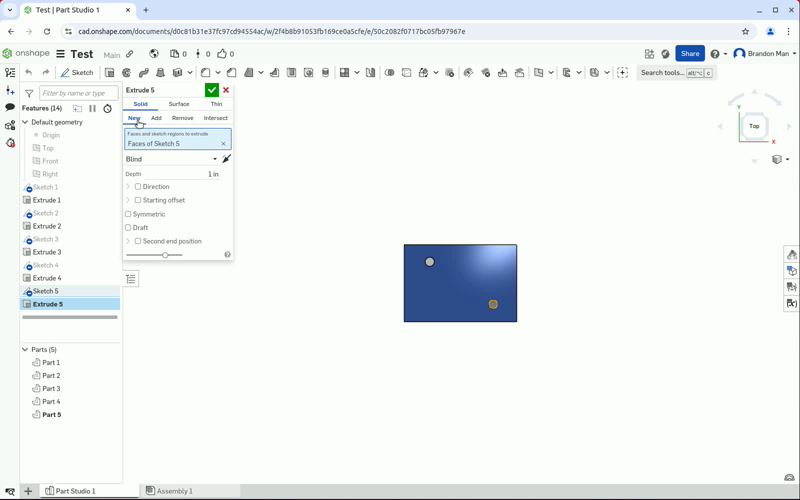
key(tab, 4)
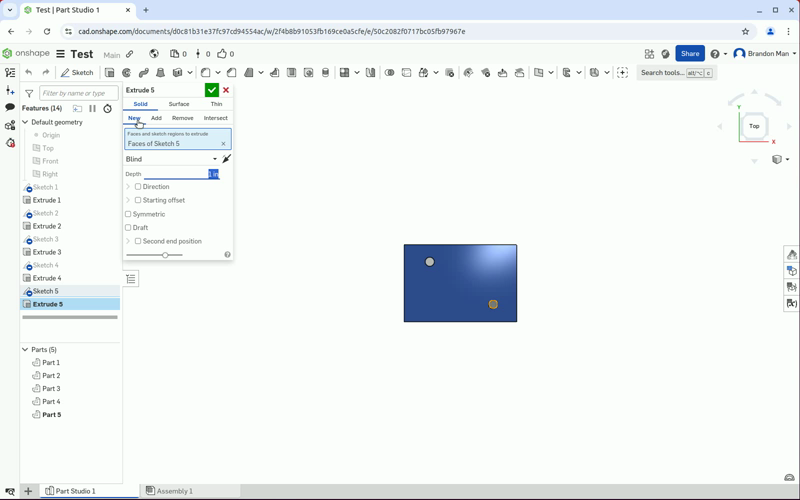
text(1.204)
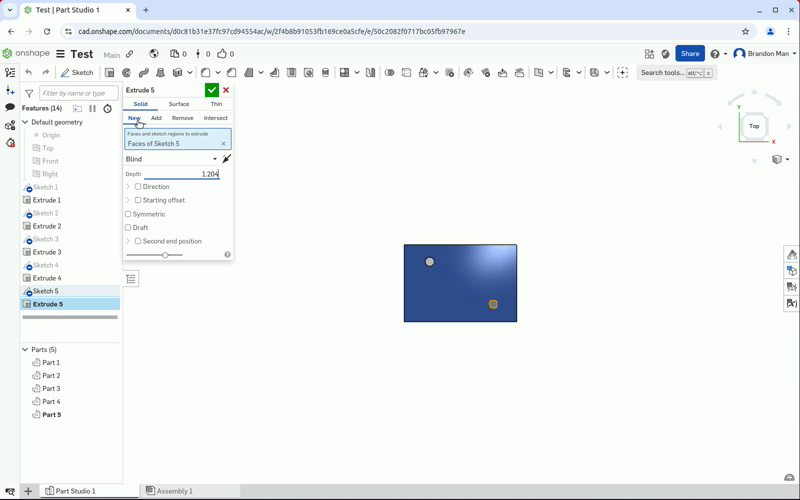
key(enter)
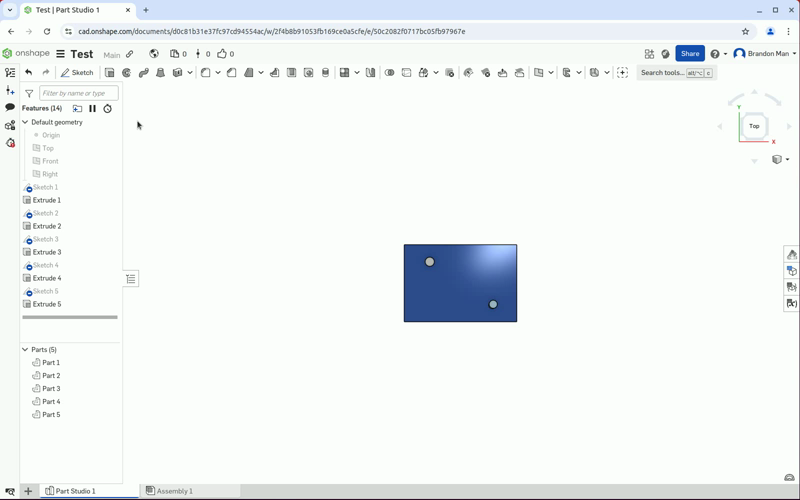
key(shift+h)
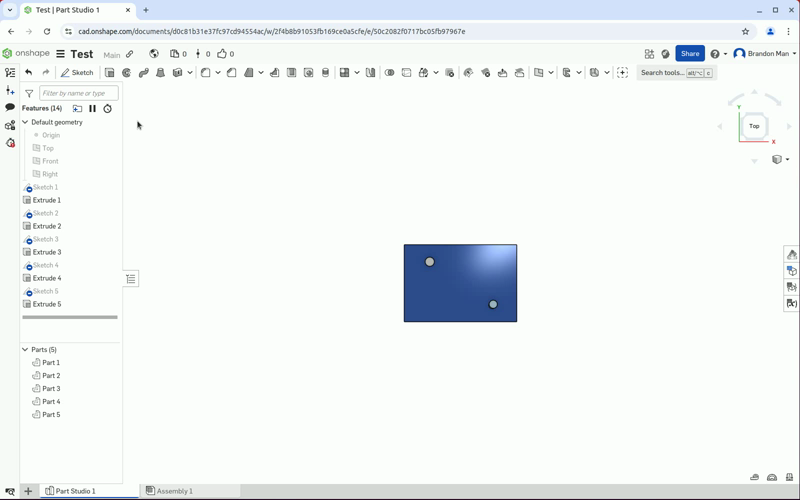
key(shift+h)
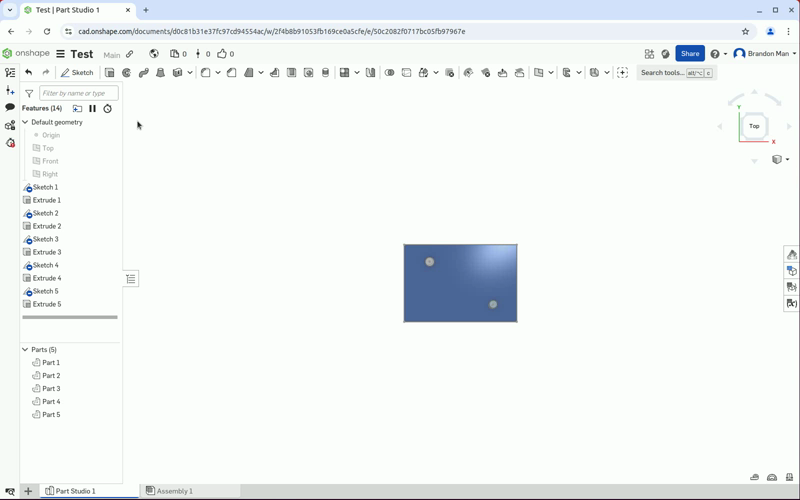
key(shift+7)
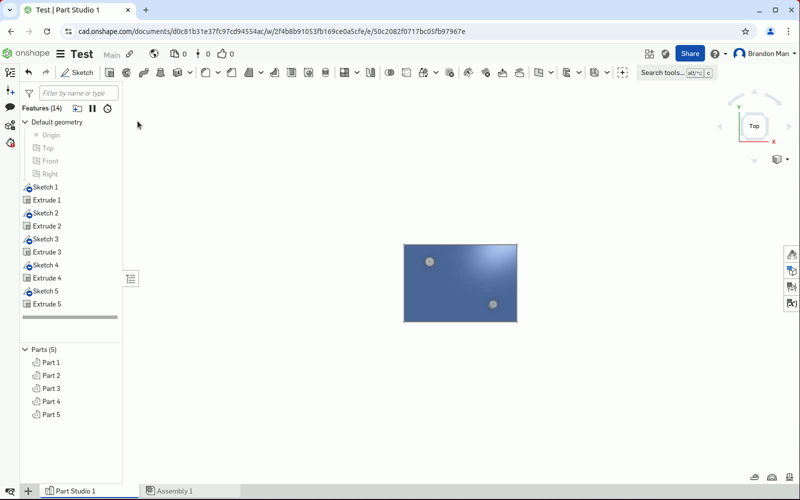
key(up, 3)
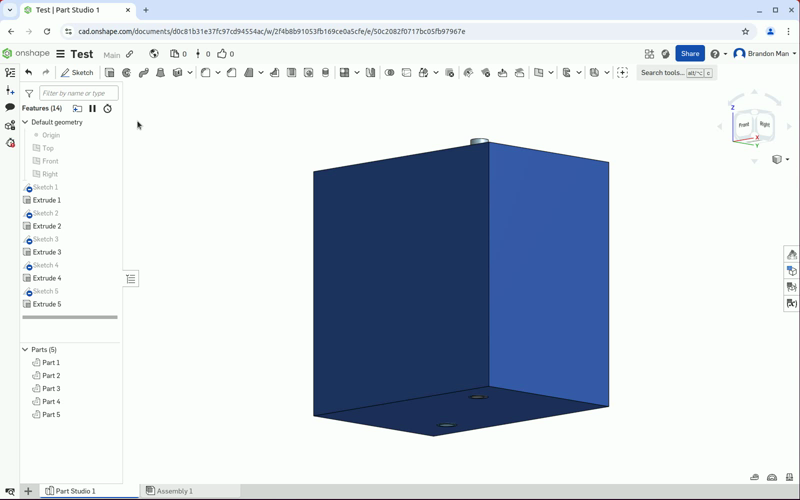
key(left, 3)
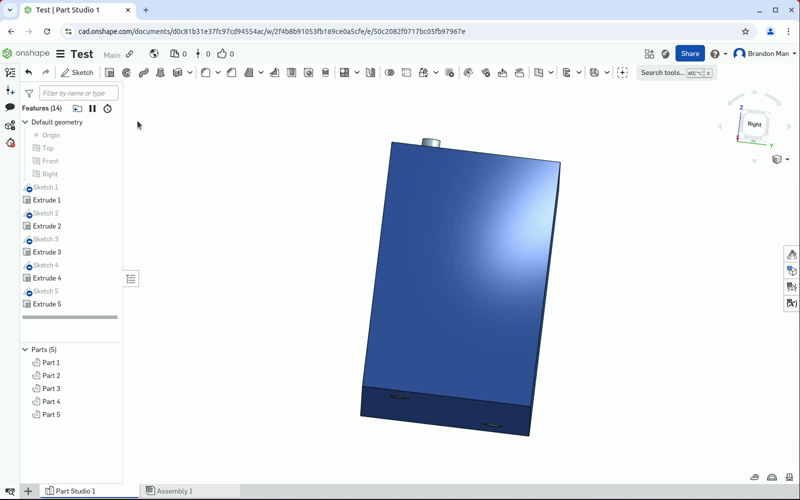
key(right, 3)
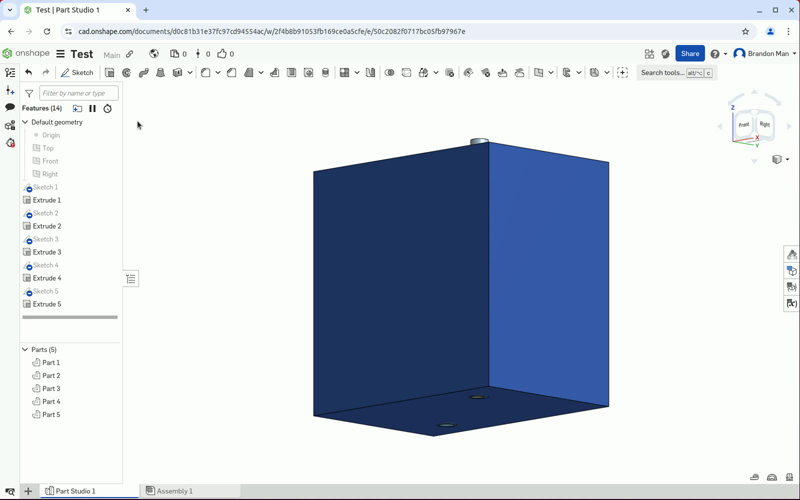
key(down, 3)
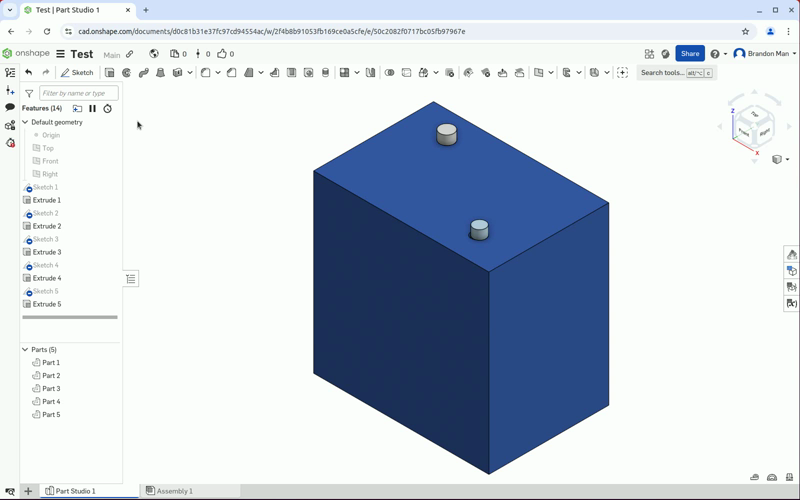
mouse_move(73, 189)
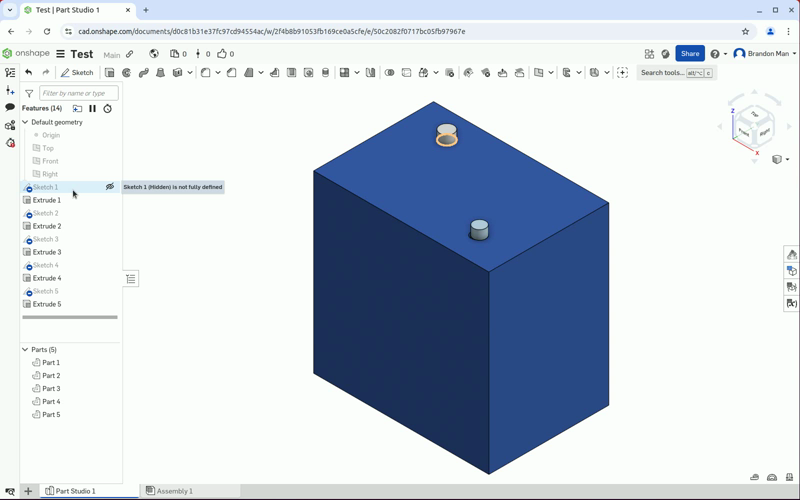
click(73, 189)